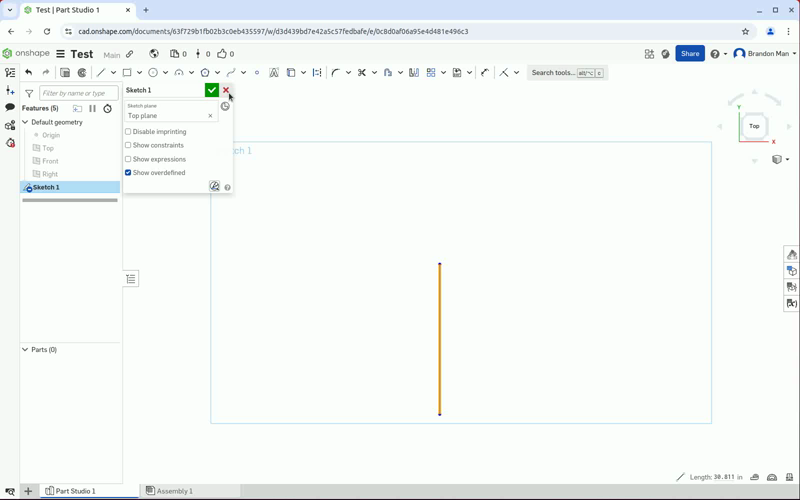
key(shift+h)
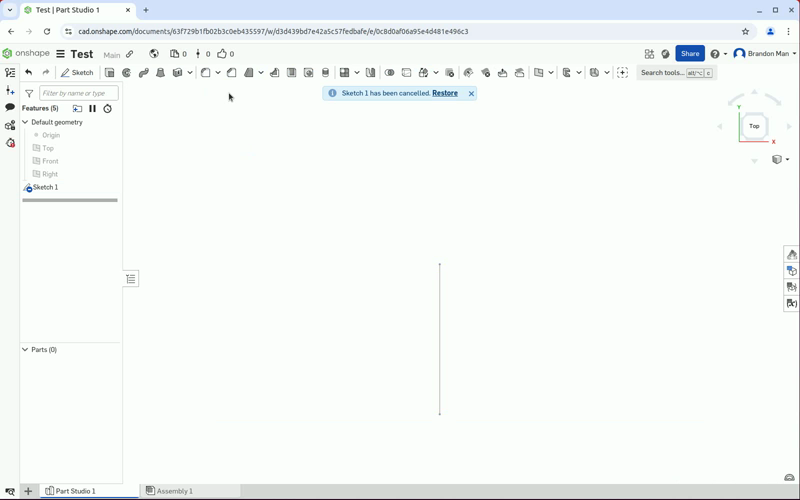
key(shift+s)
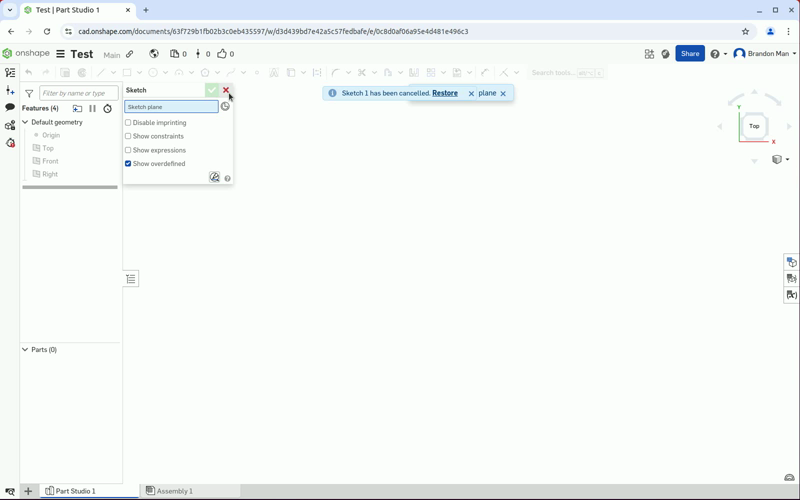
mouse_move(73, 150)
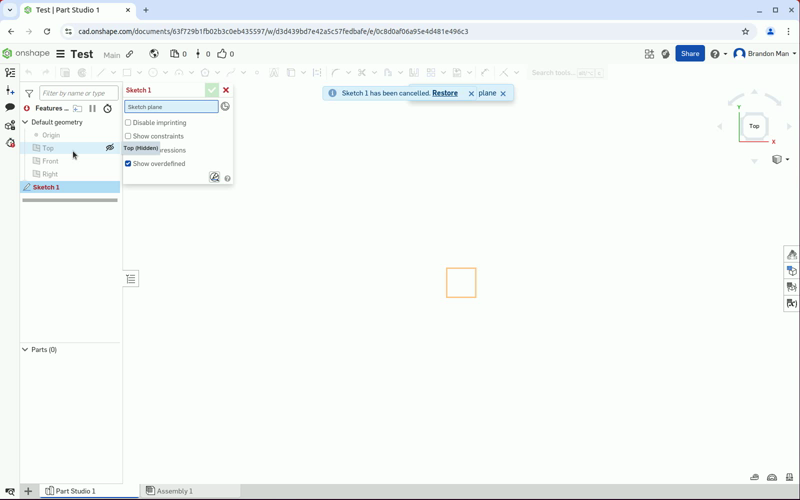
click(73, 150)
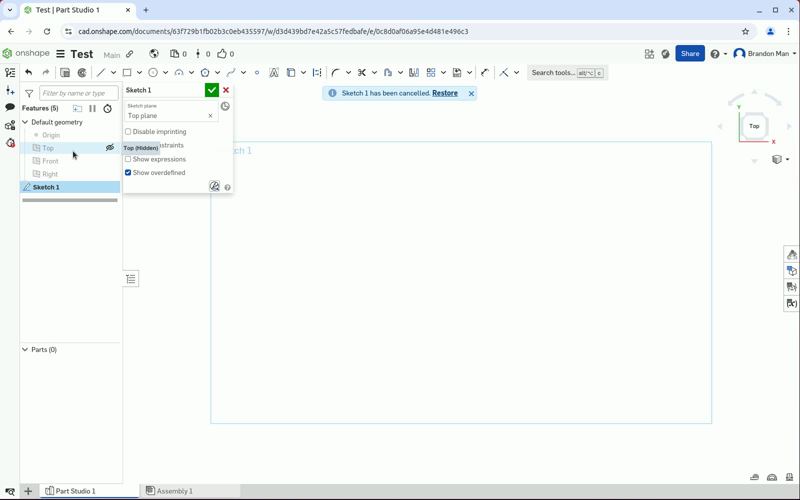
mouse_move(73, 352)
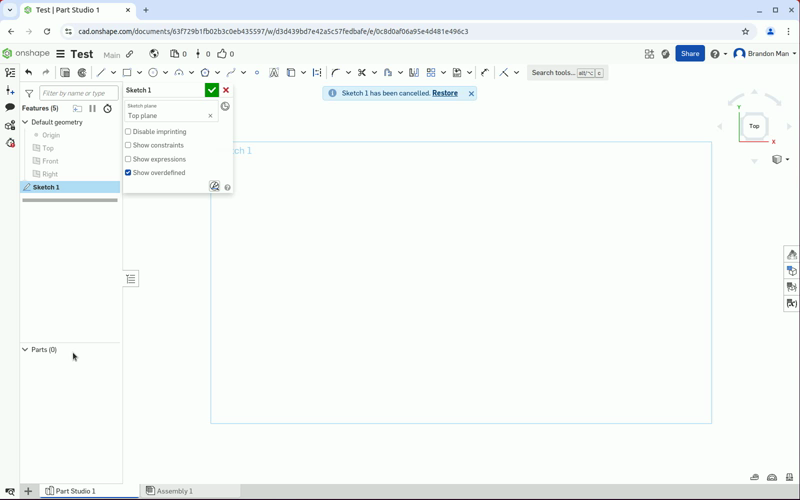
key(y)
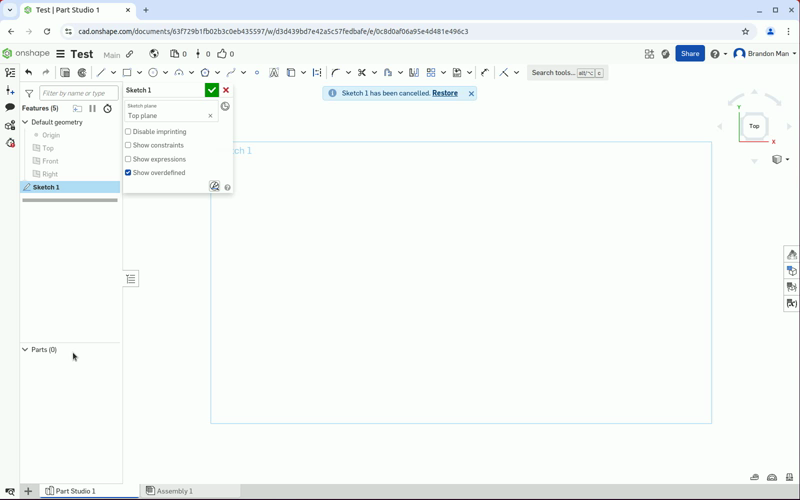
key(l)
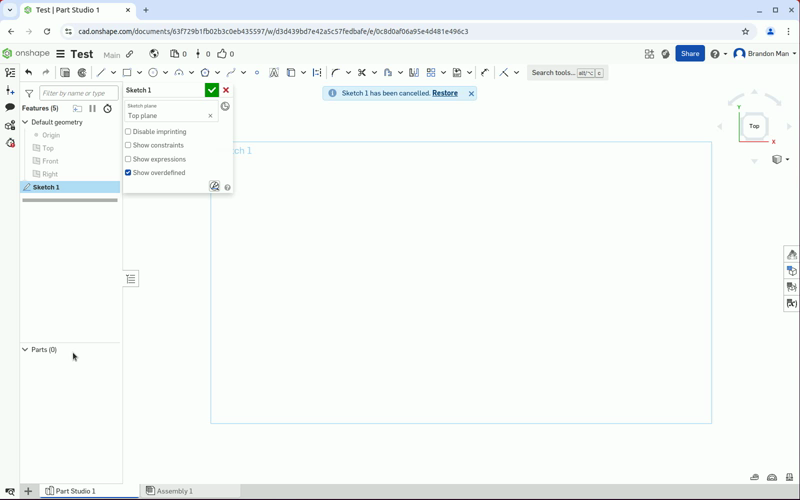
key_down(shift)
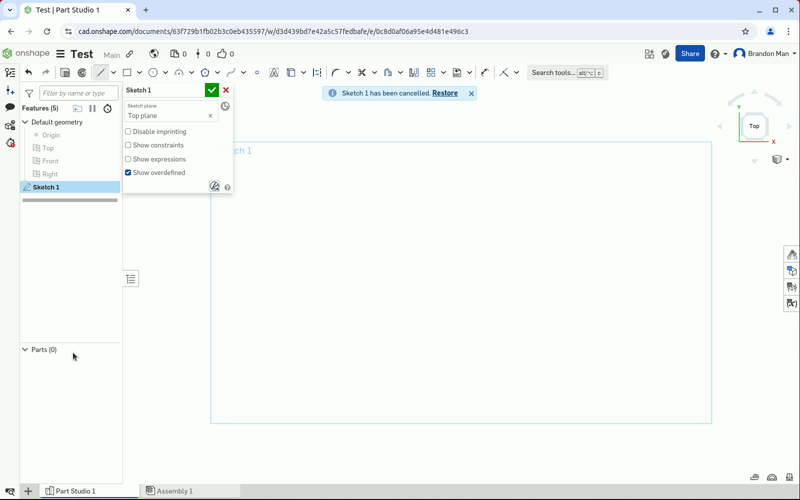
mouse_move(348, 346)
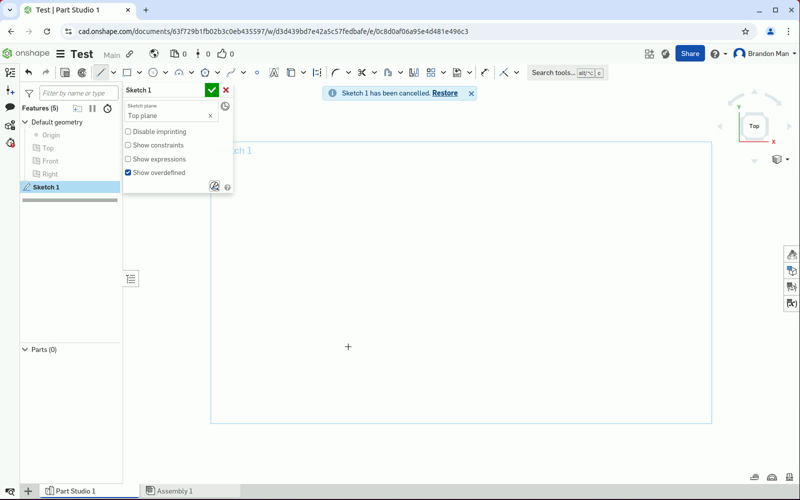
click(348, 346)
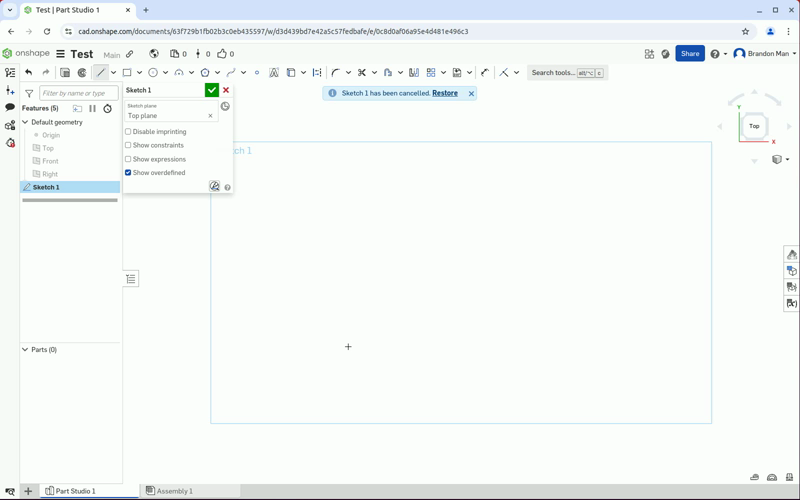
key_up(shift)
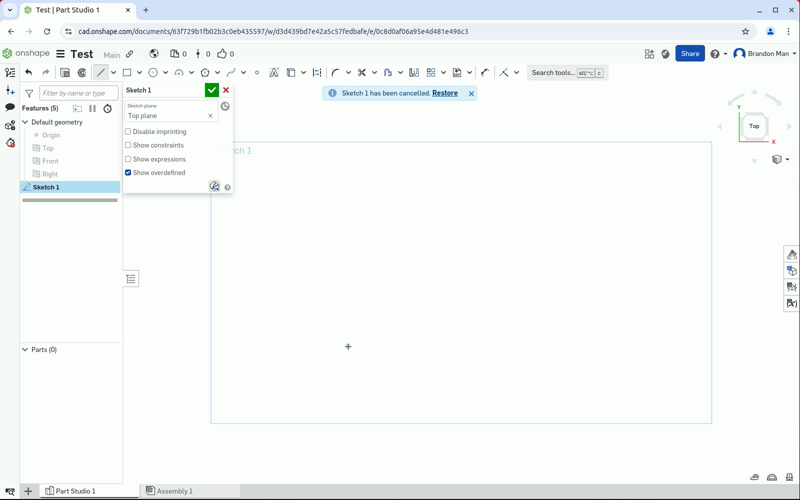
key_down(shift)
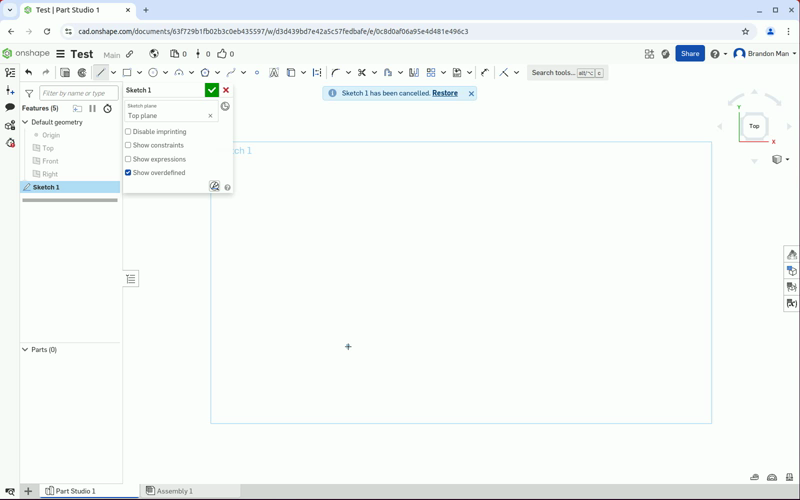
mouse_move(489, 346)
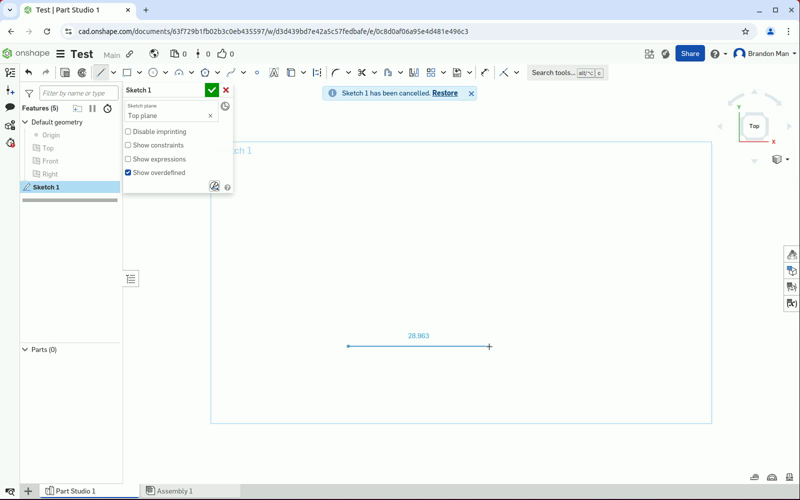
click(489, 346)
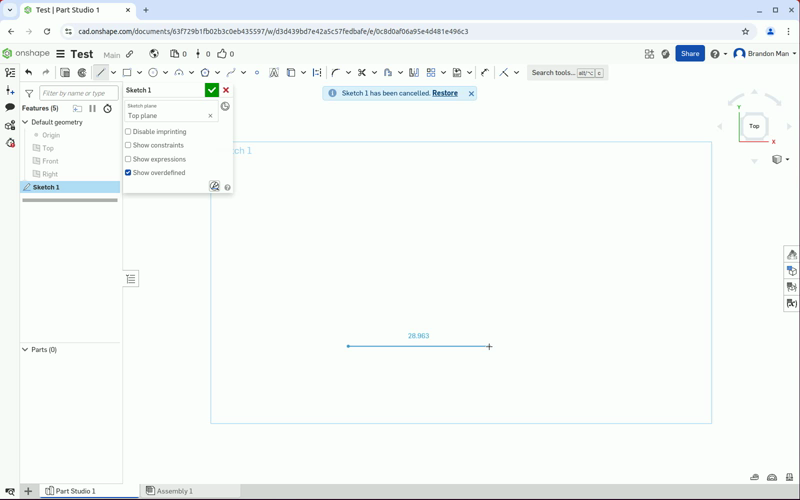
key_up(shift)
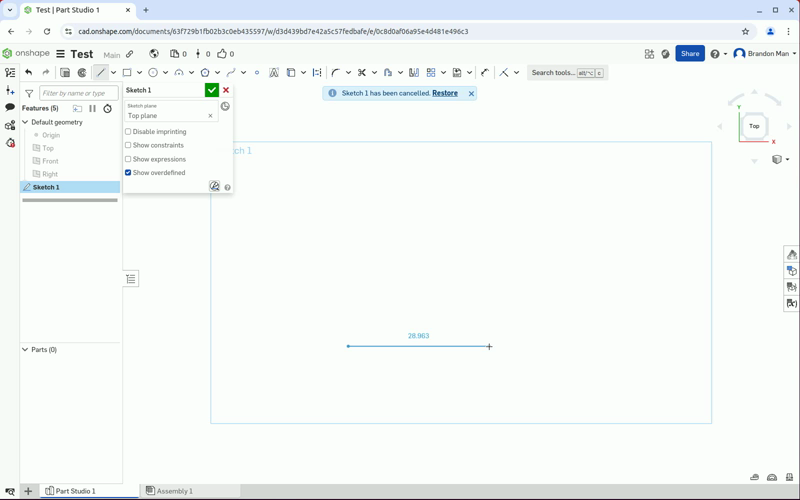
key_down(shift)
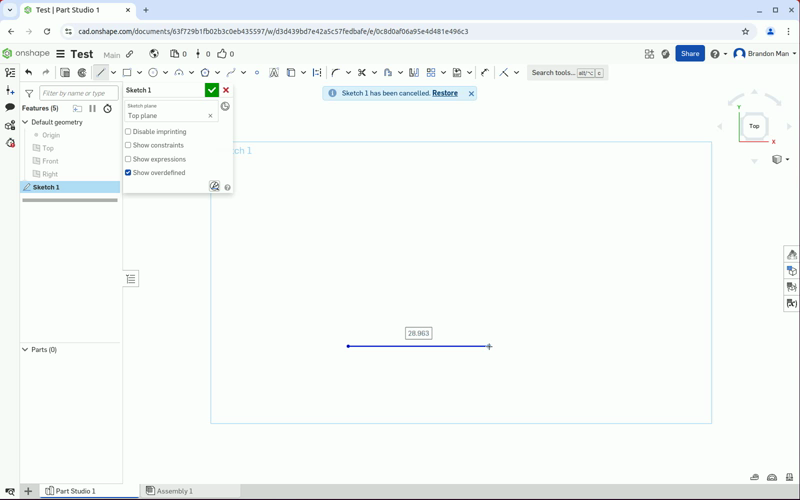
mouse_move(489, 202)
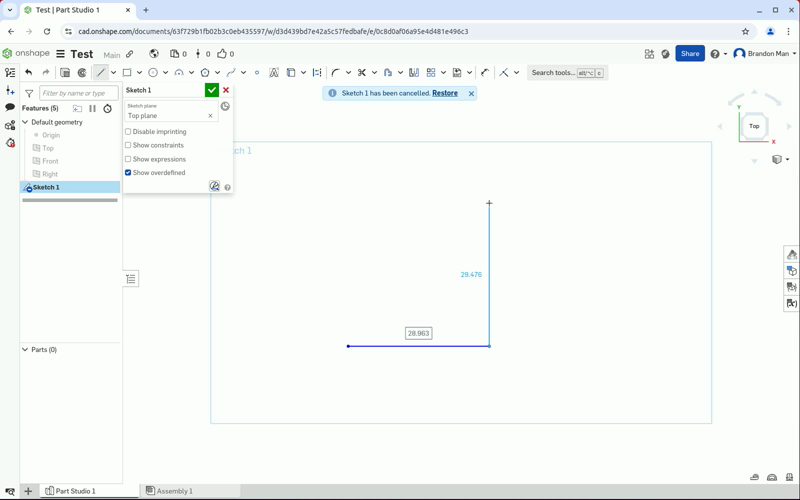
click(489, 202)
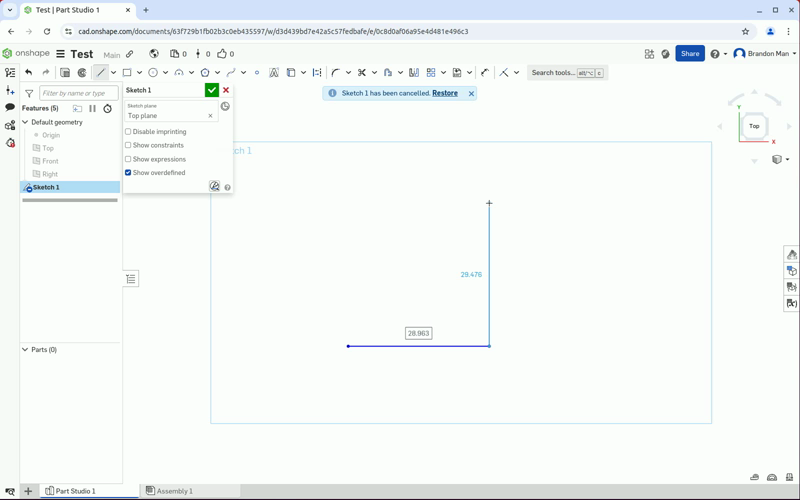
key_up(shift)
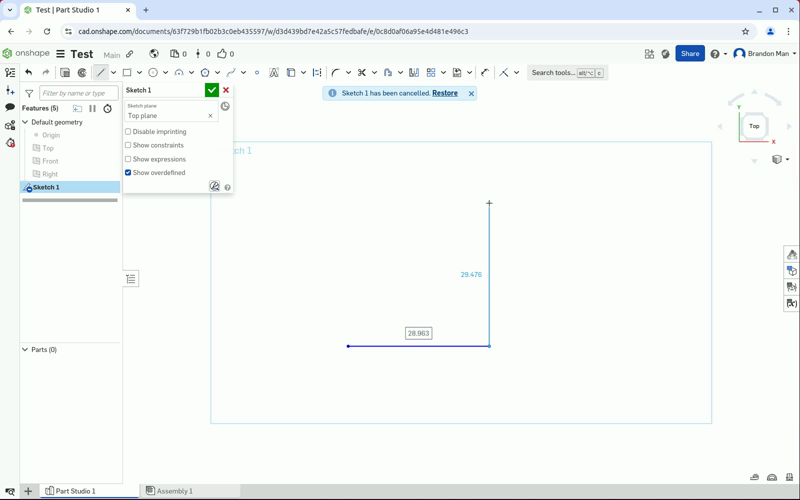
key_down(shift)
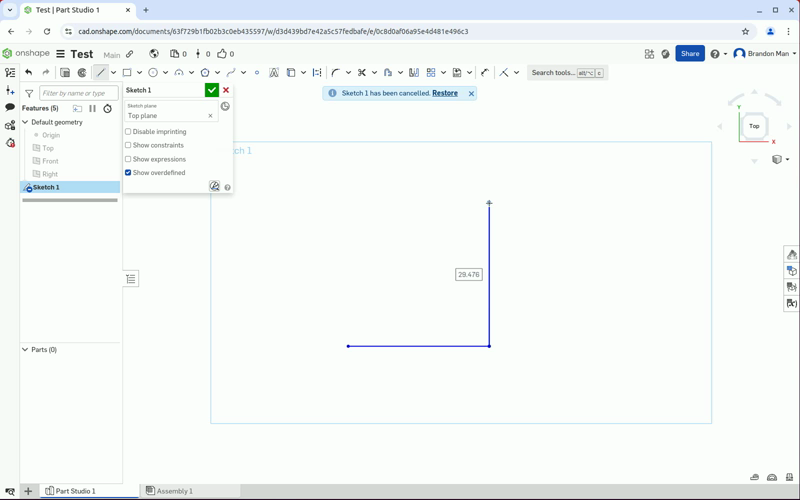
mouse_move(348, 202)
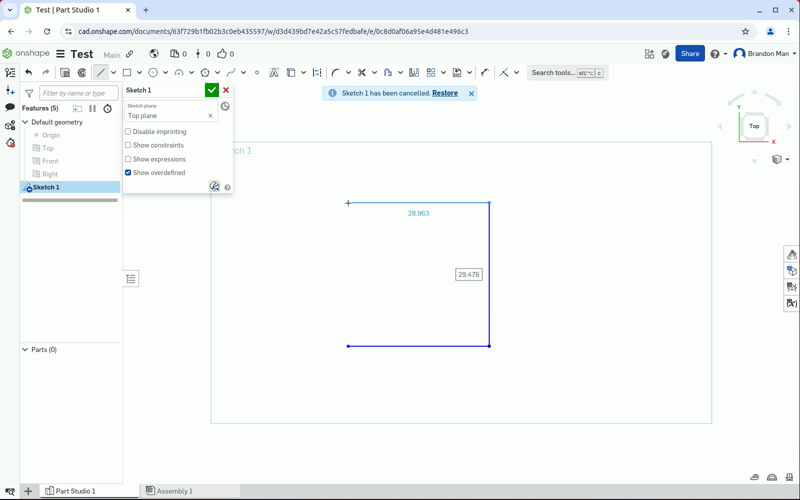
click(348, 202)
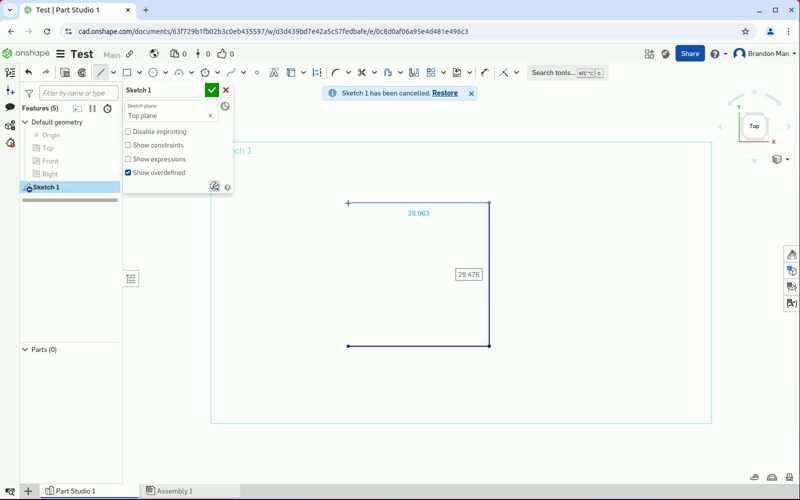
key_up(shift)
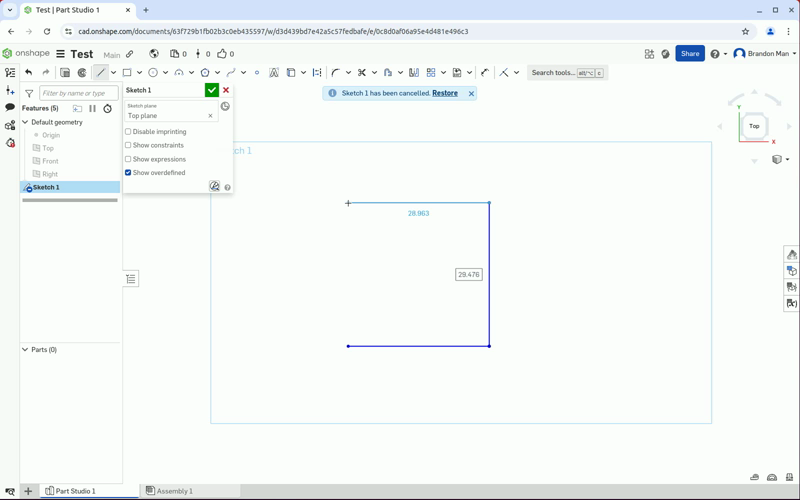
key_down(shift)
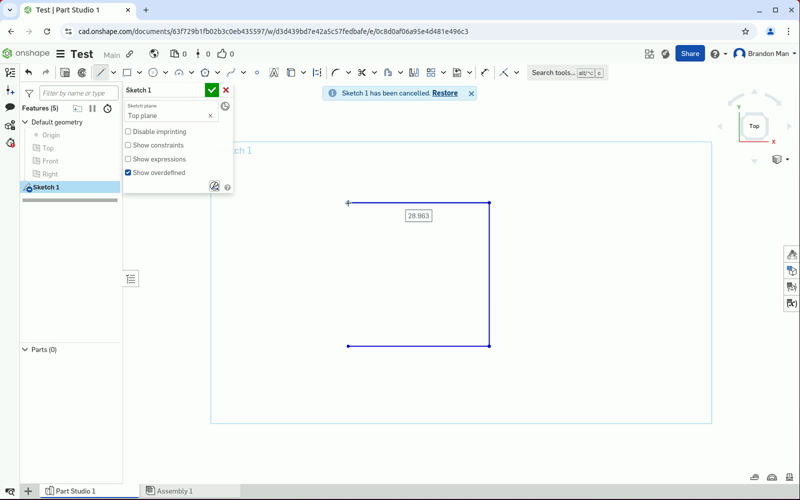
mouse_move(348, 346)
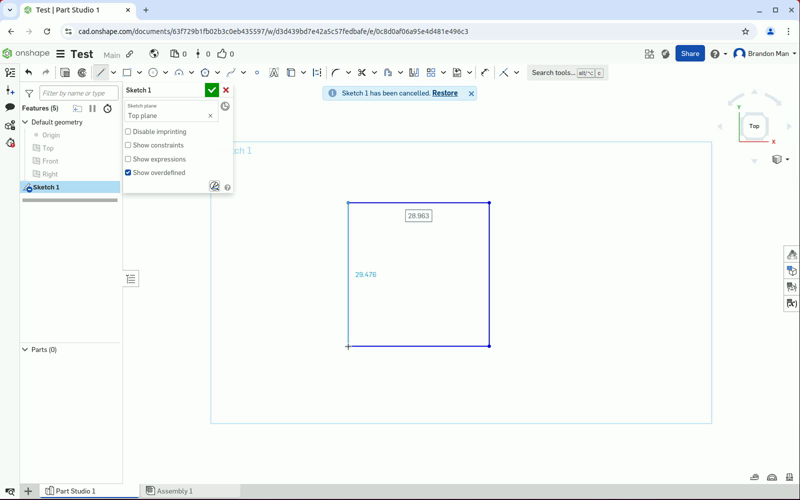
key_up(shift)
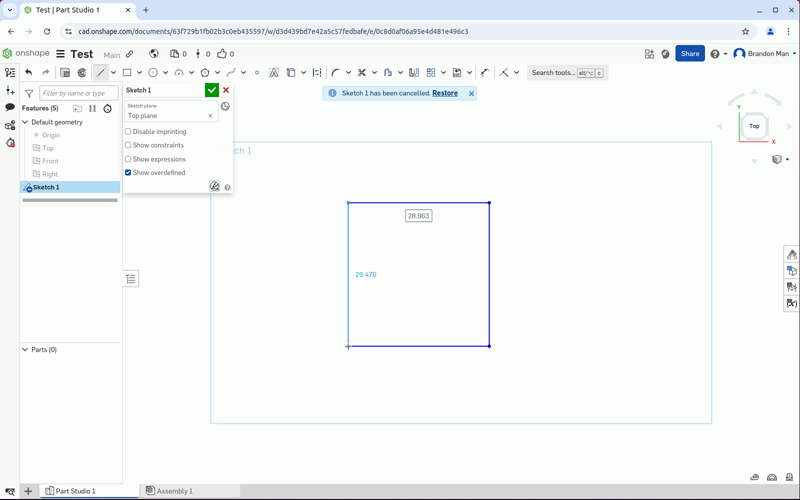
click(348, 346)
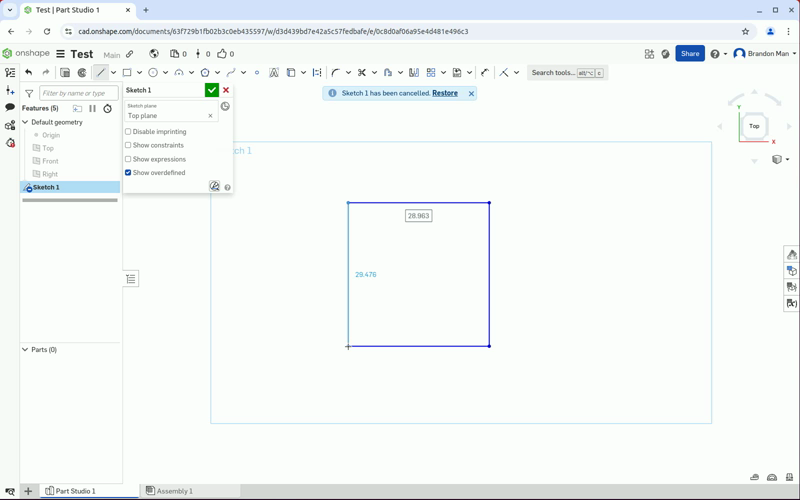
key(esc)
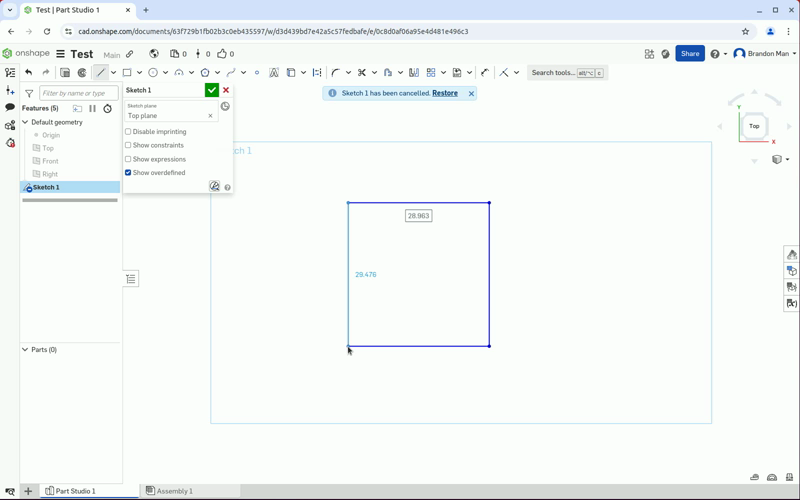
mouse_move(460, 250)
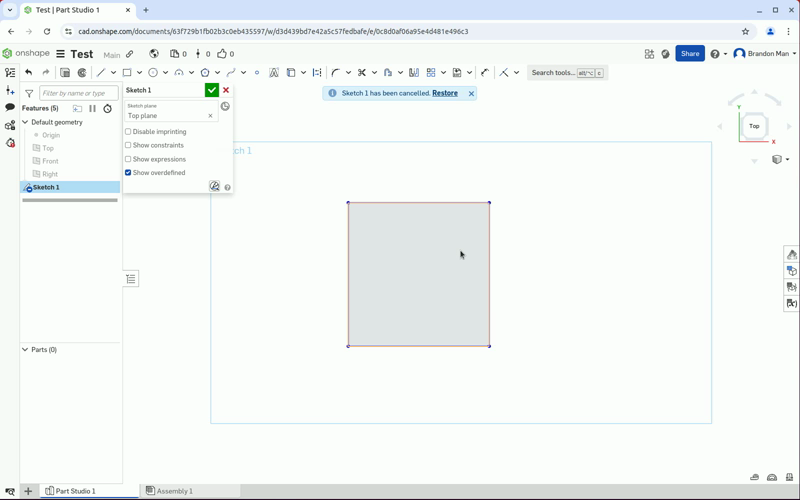
click(460, 250)
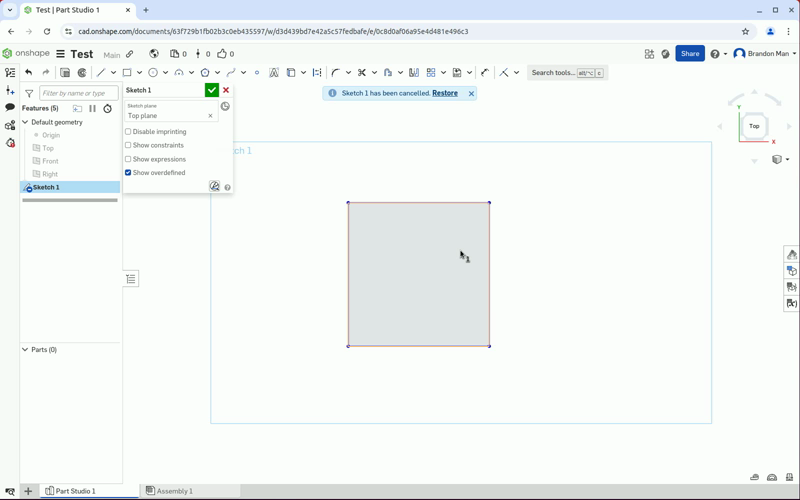
mouse_move(73, 352)
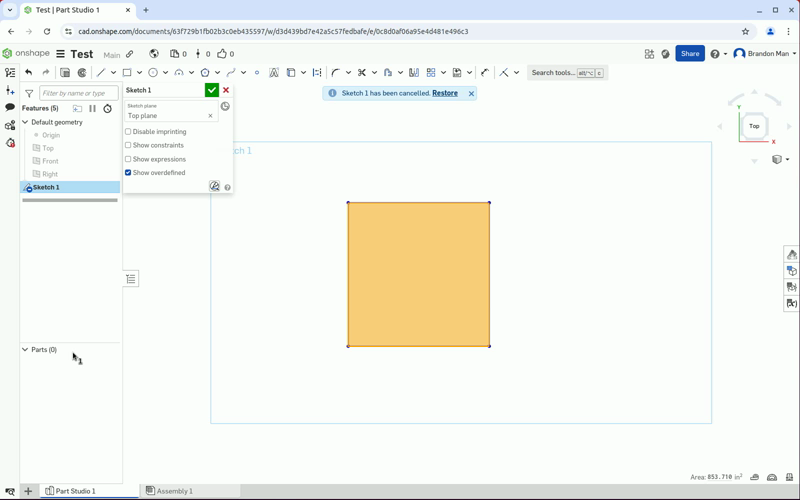
key(shift+y)
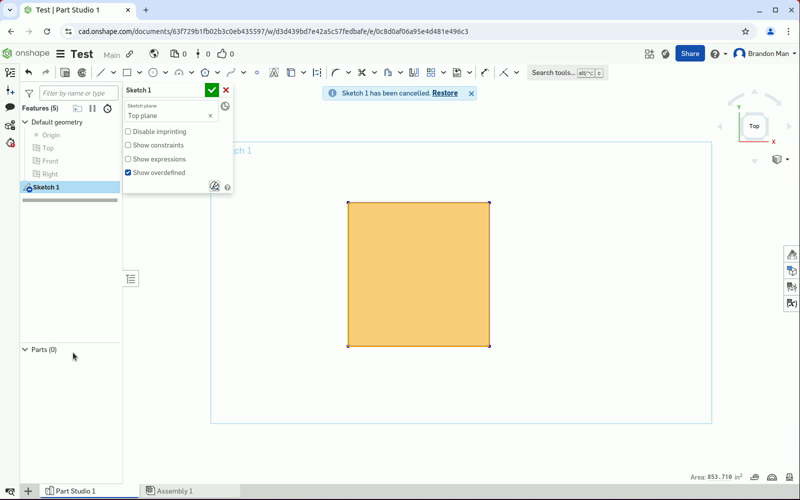
key(shift+e)
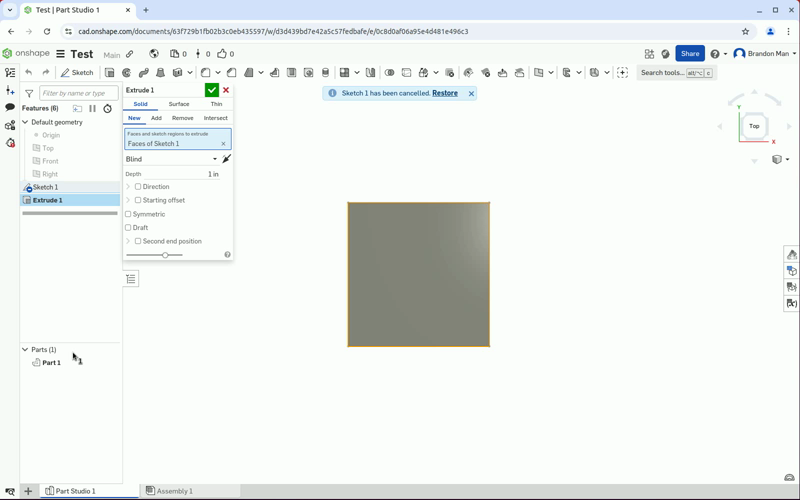
mouse_move(143, 106)
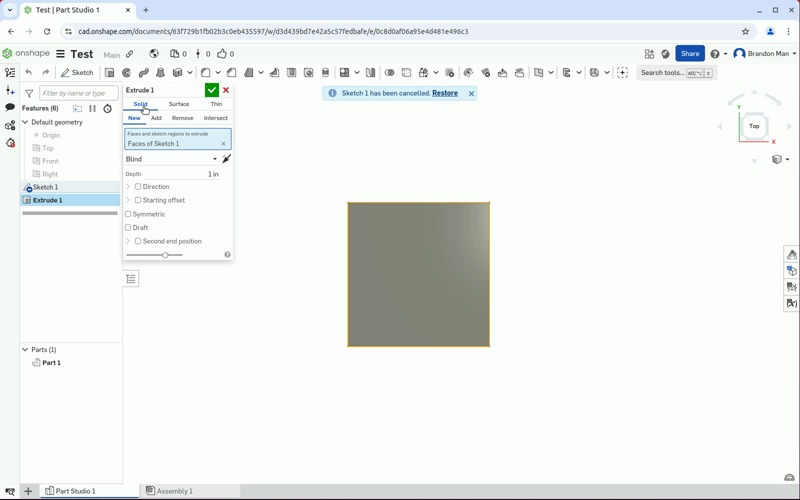
click(143, 106)
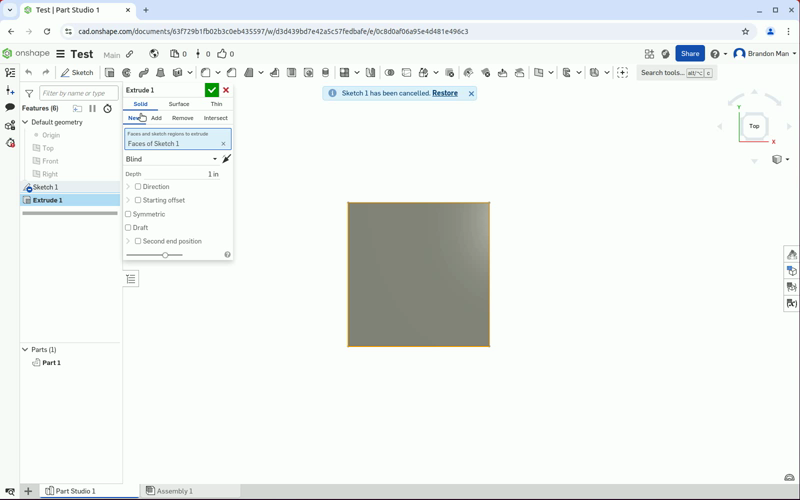
mouse_move(137, 120)
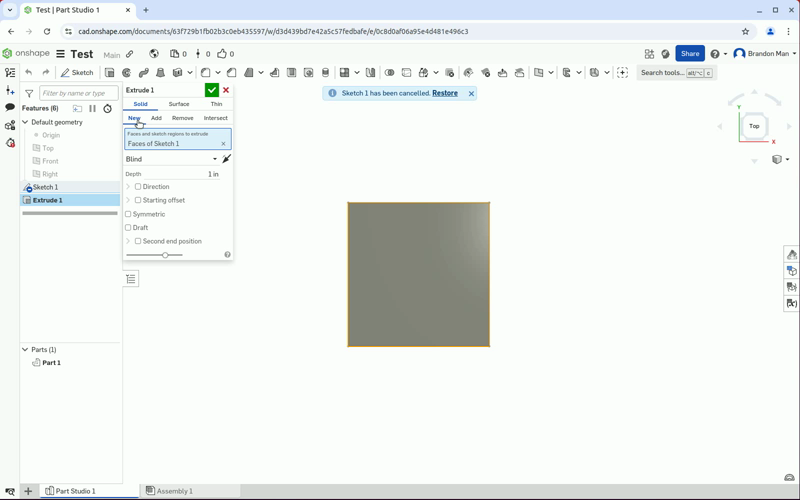
click(137, 120)
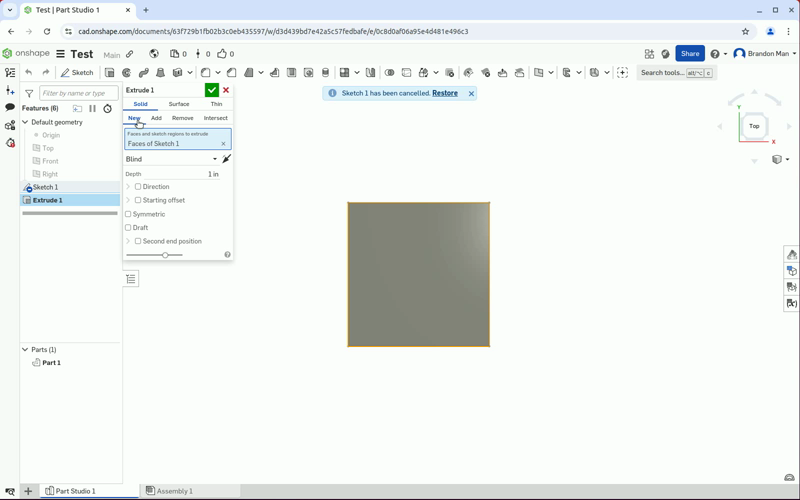
key(tab, 4)
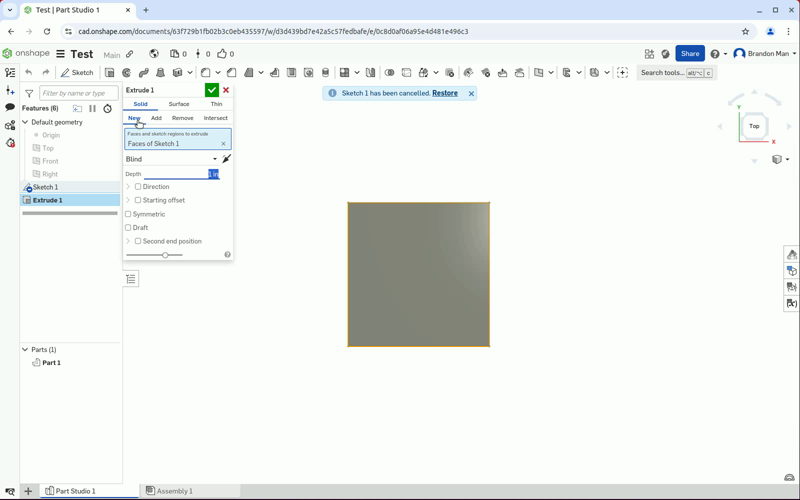
text(0.963)
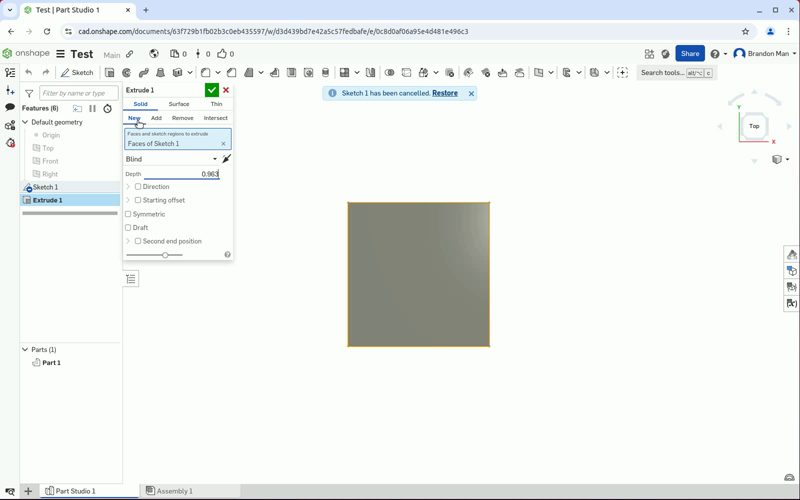
key(enter)
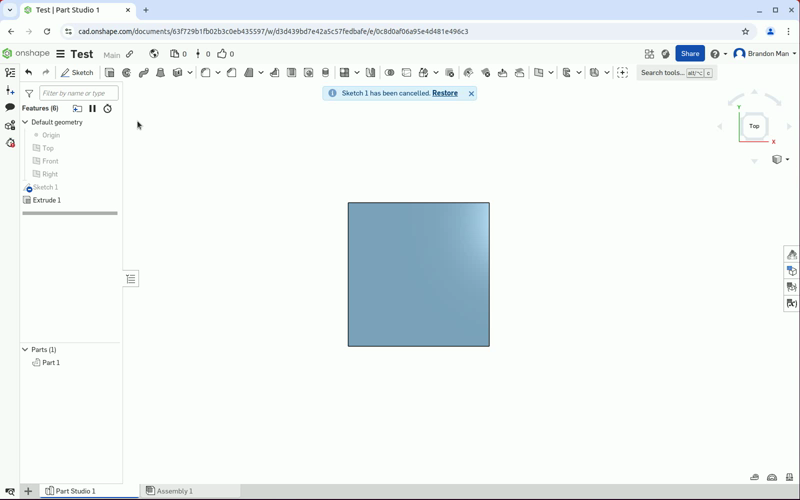
key(shift+h)
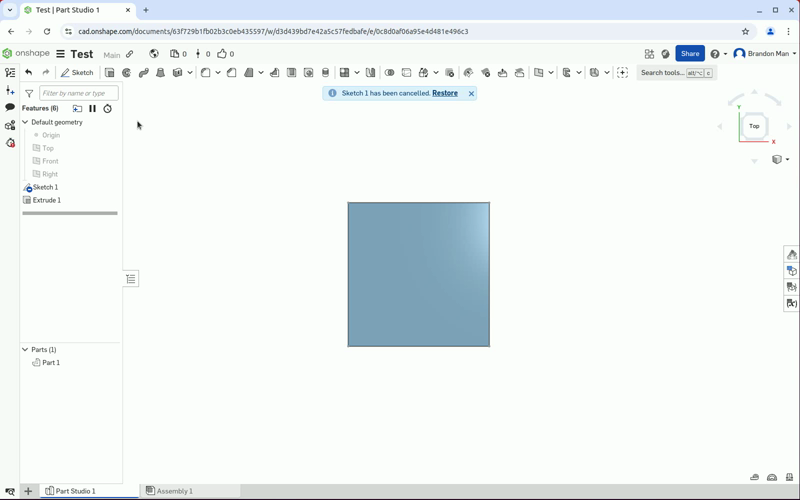
key(shift+h)
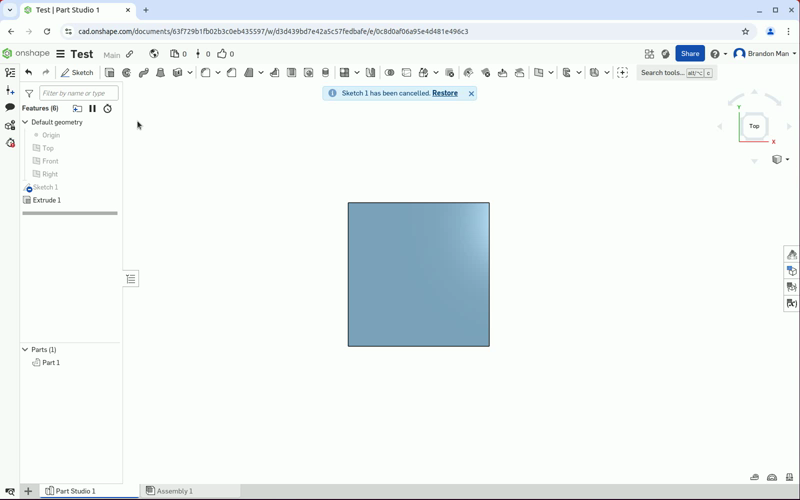
mouse_move(73, 189)
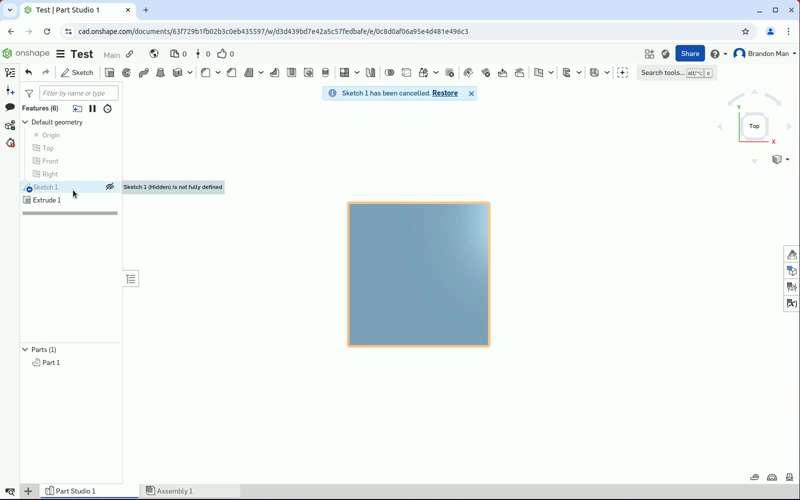
click(73, 189)
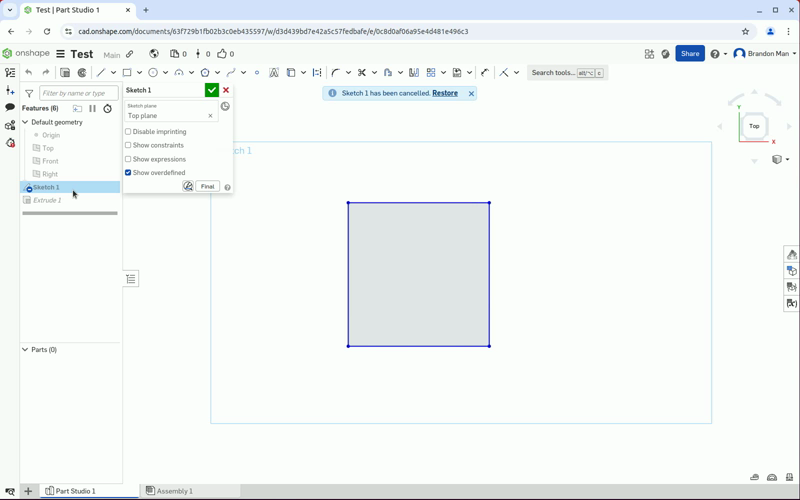
mouse_move(229, 92)
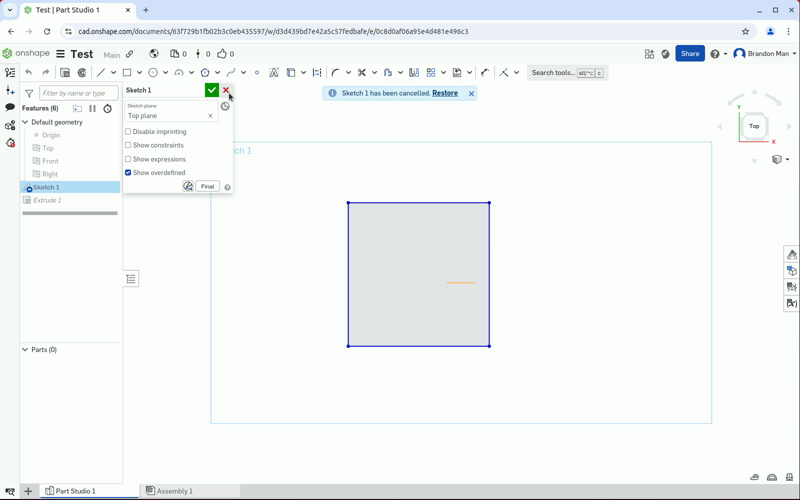
click(229, 92)
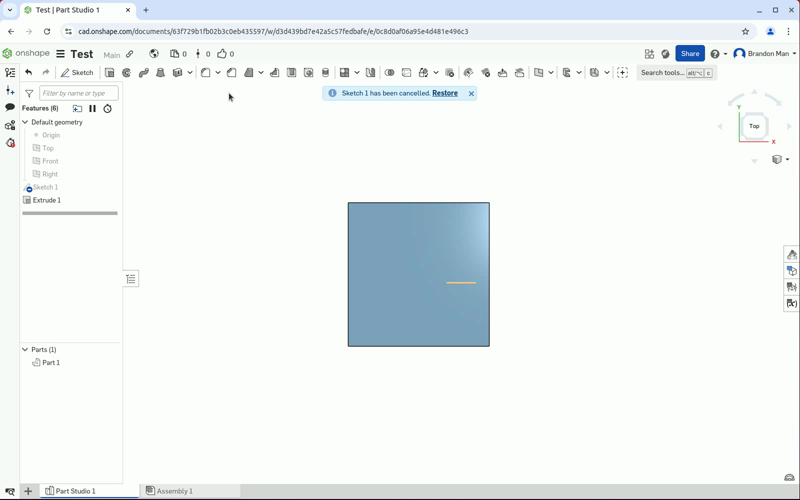
mouse_move(541, 75)
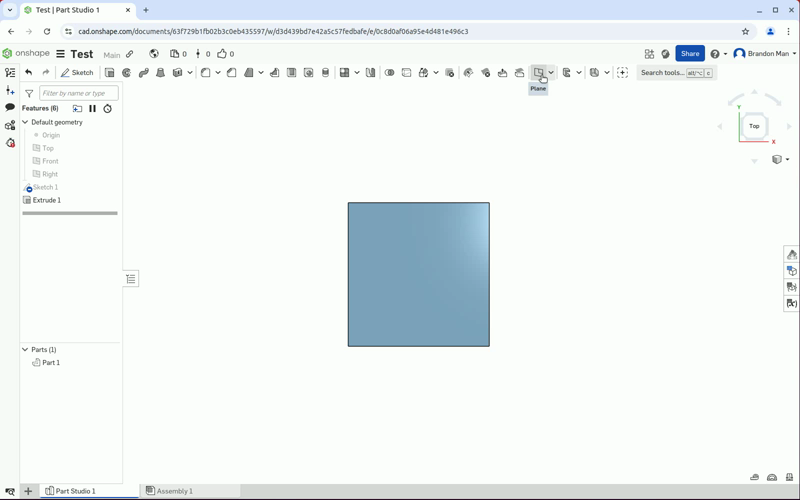
click(541, 75)
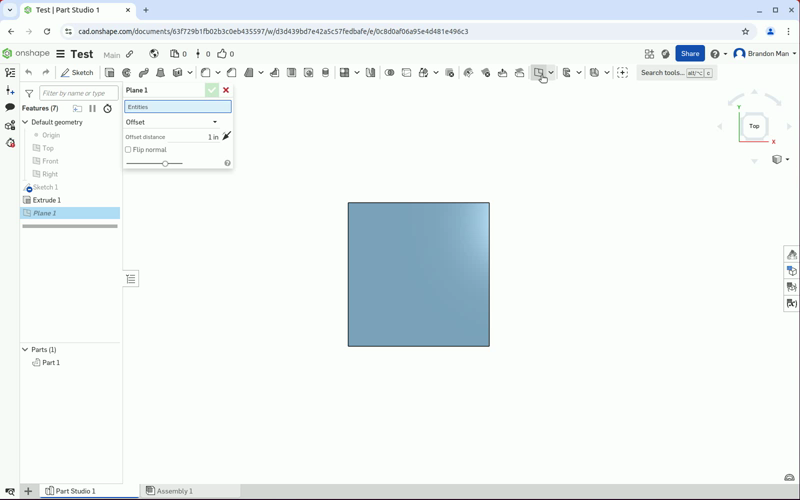
mouse_move(73, 150)
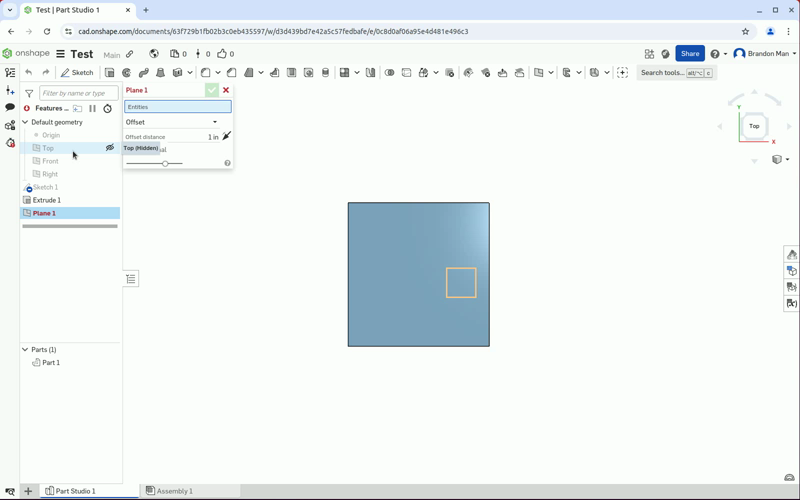
click(73, 150)
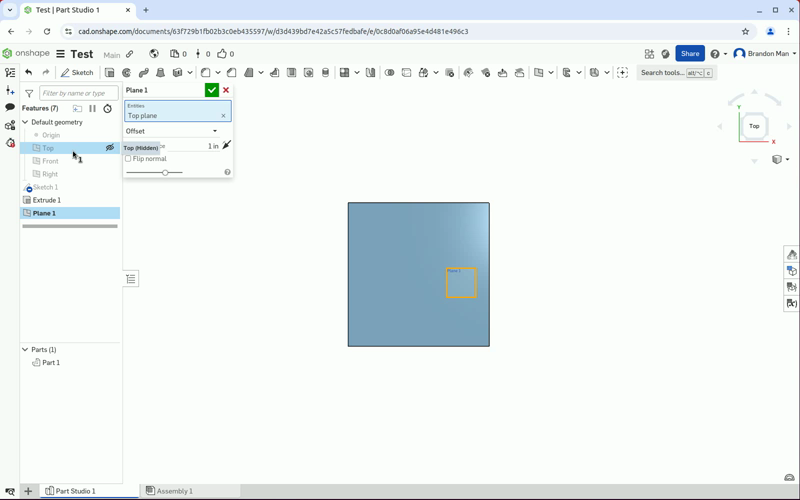
key(tab, 2)
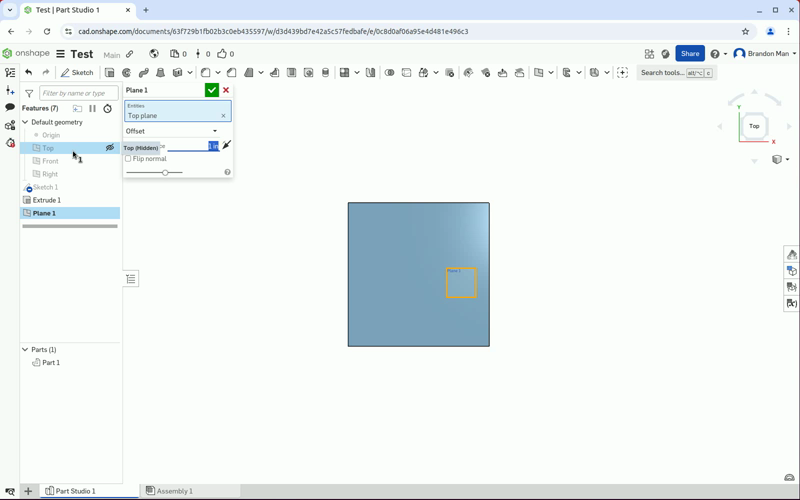
text(0.955)
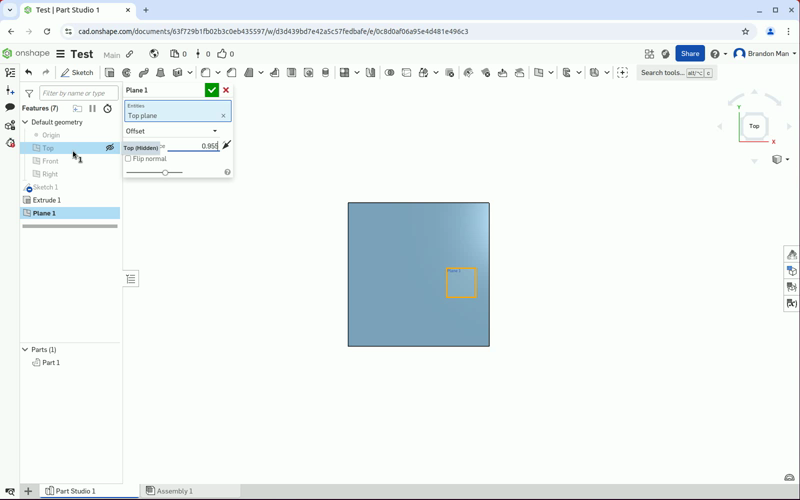
key(enter, 2)
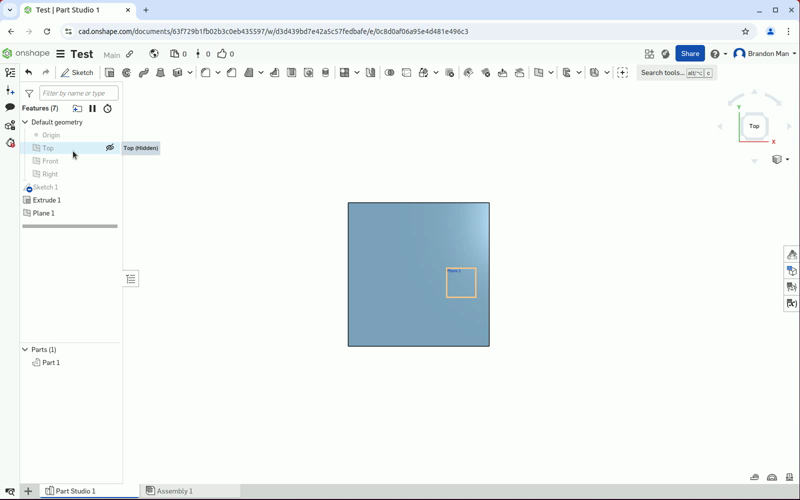
key(shift+s)
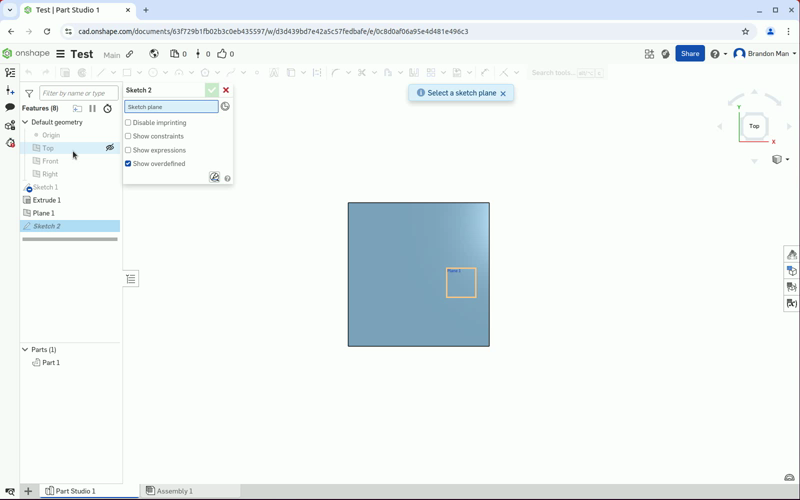
mouse_move(73, 215)
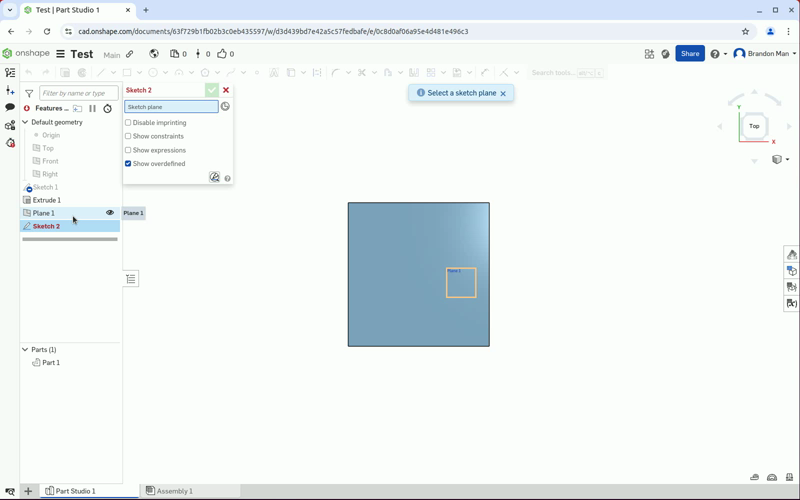
click(73, 215)
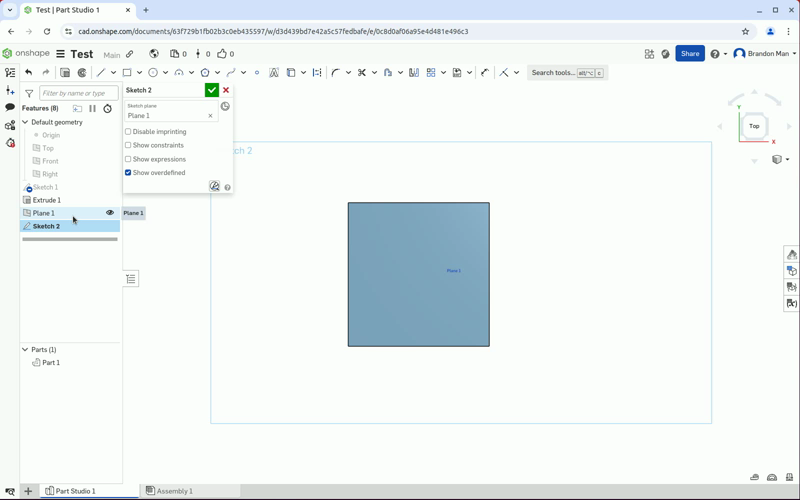
mouse_move(73, 352)
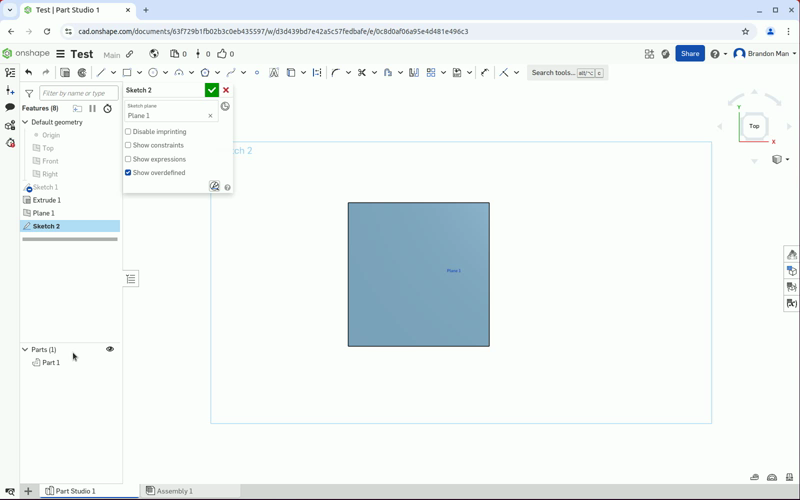
key(y)
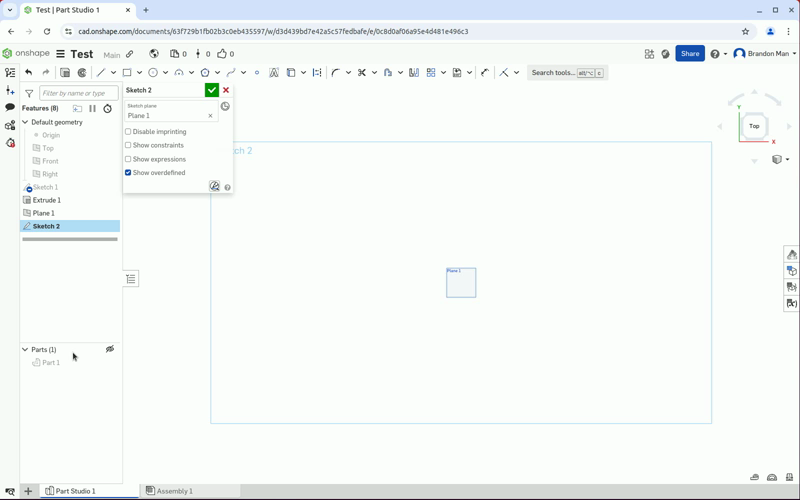
key(l)
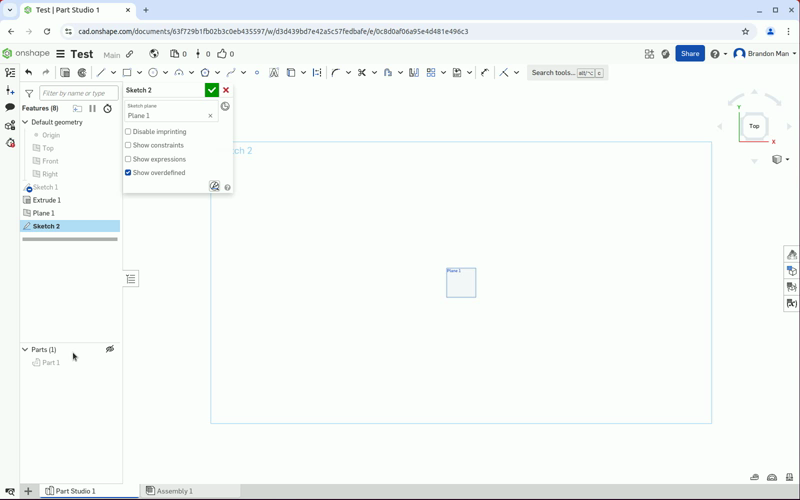
key_down(shift)
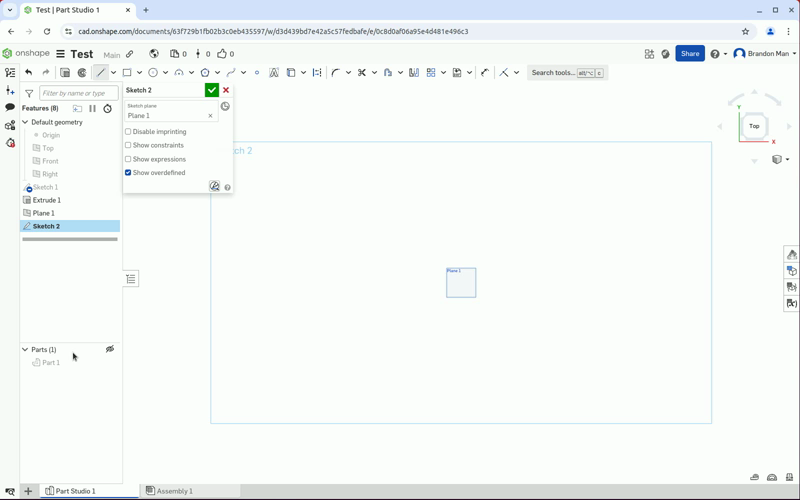
mouse_move(364, 278)
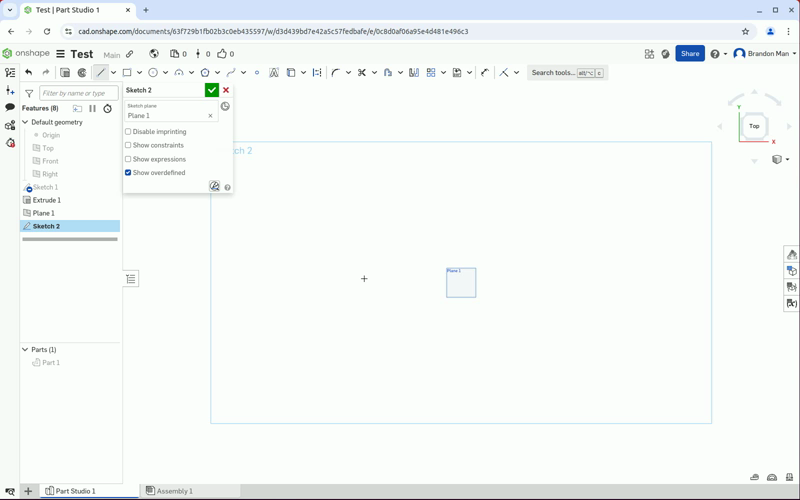
click(364, 278)
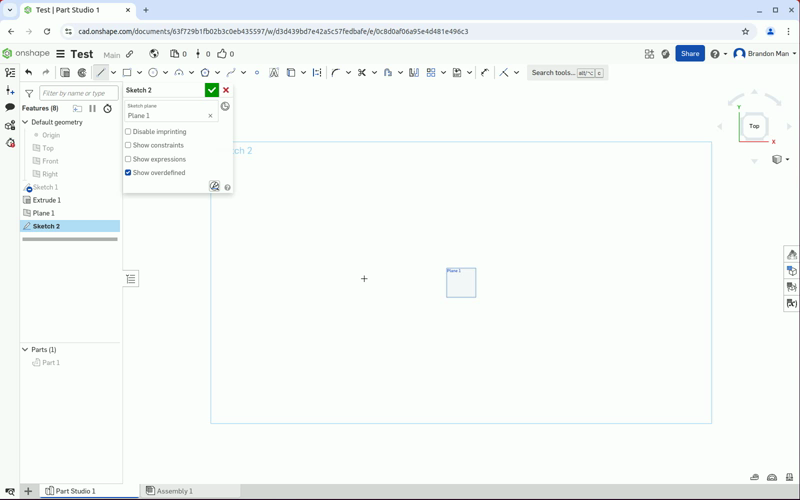
key_up(shift)
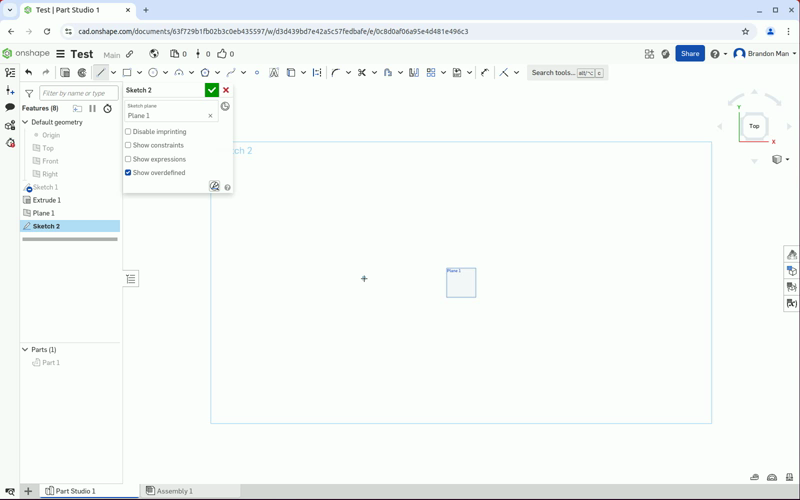
key_down(shift)
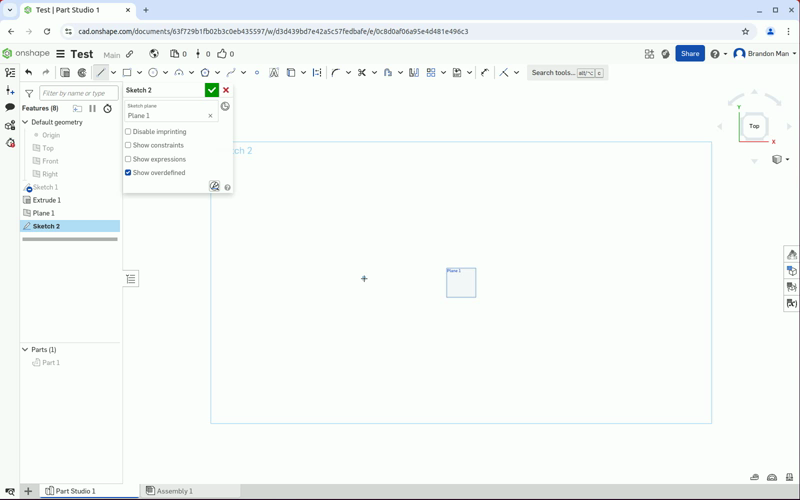
mouse_move(394, 278)
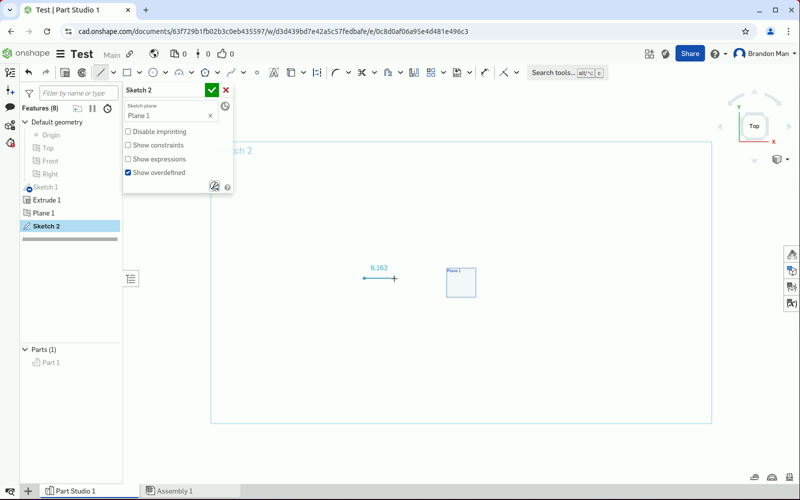
mouse_move(369, 278)
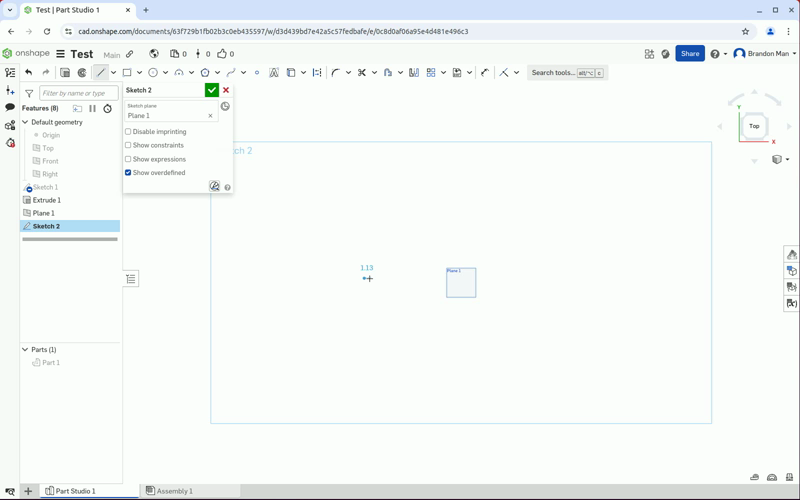
scroll(6)
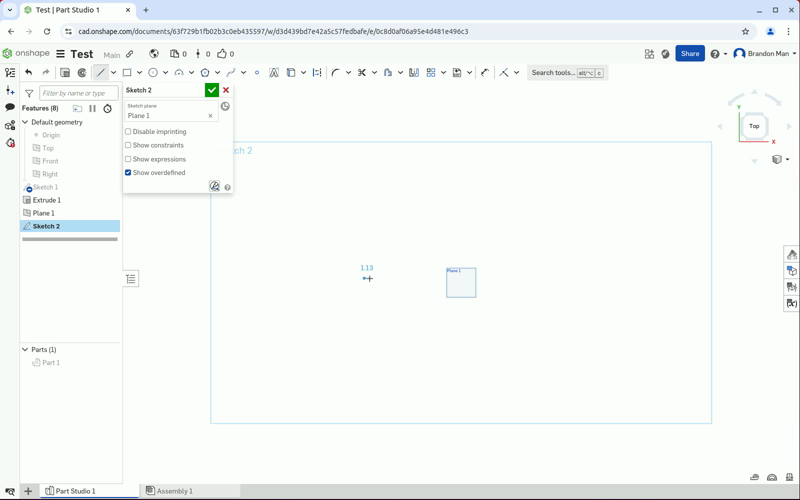
scroll(6)
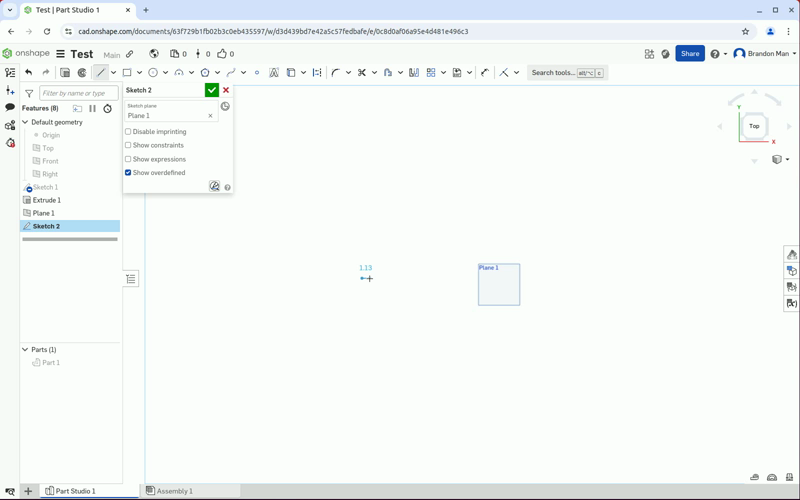
scroll(6)
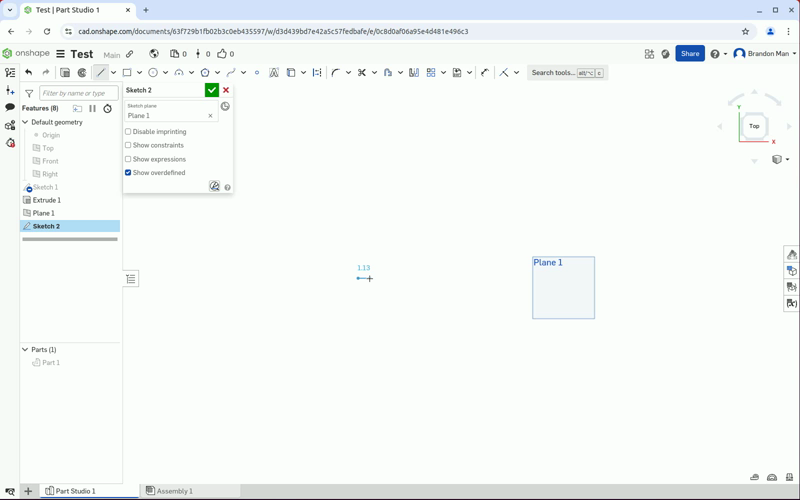
scroll(6)
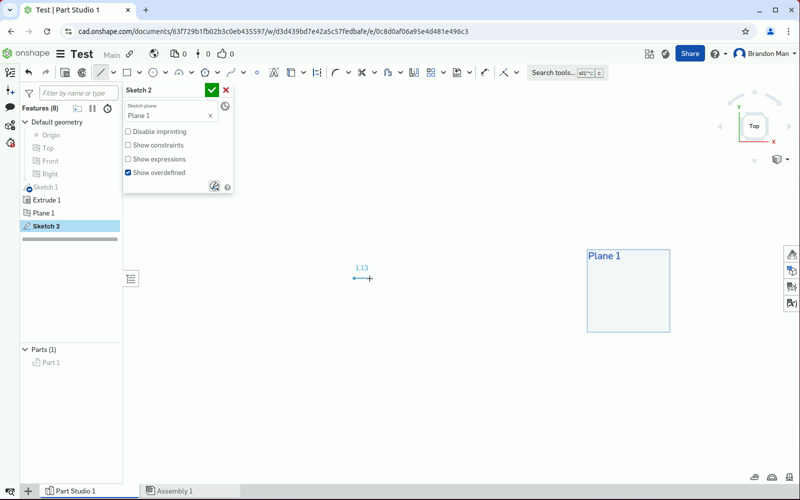
scroll(6)
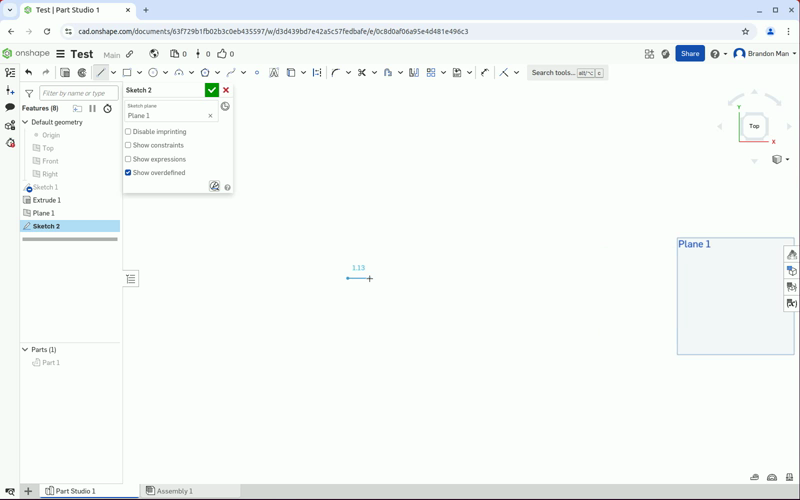
scroll(6)
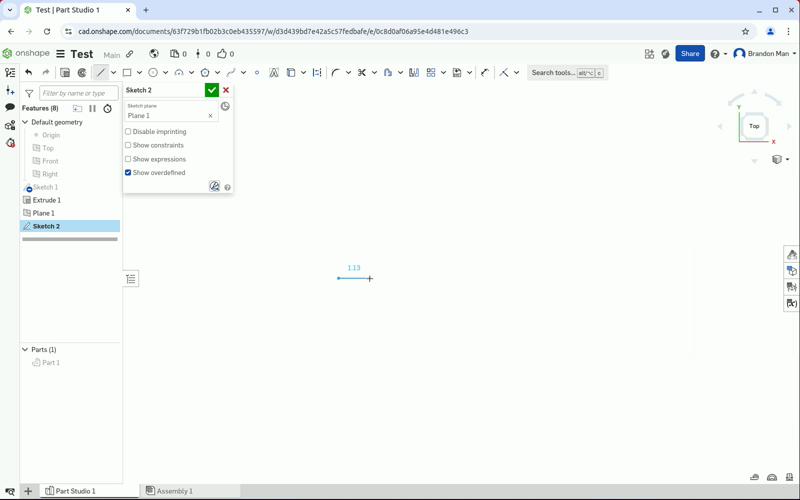
scroll(6)
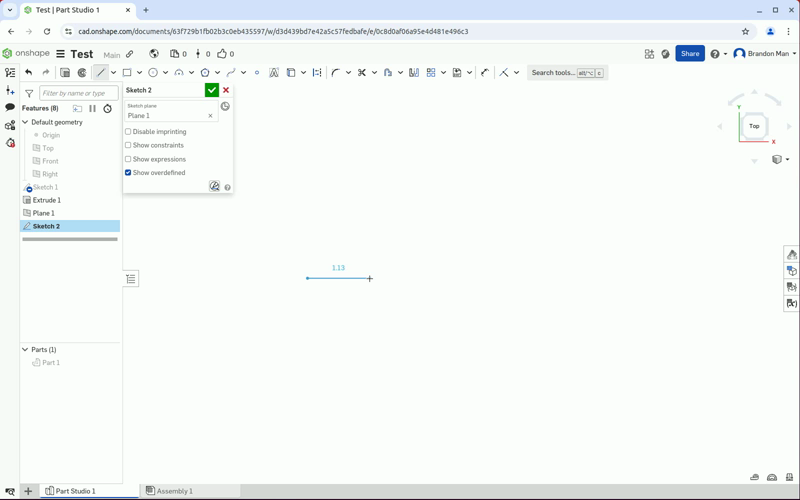
click(369, 278)
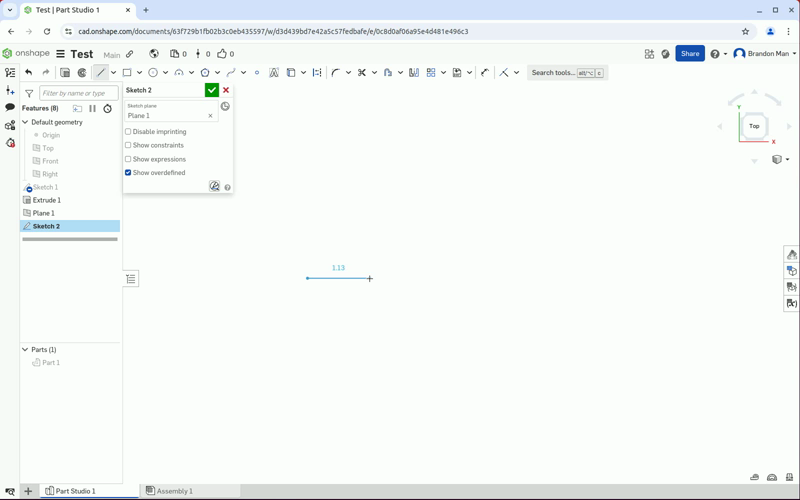
scroll(-6)
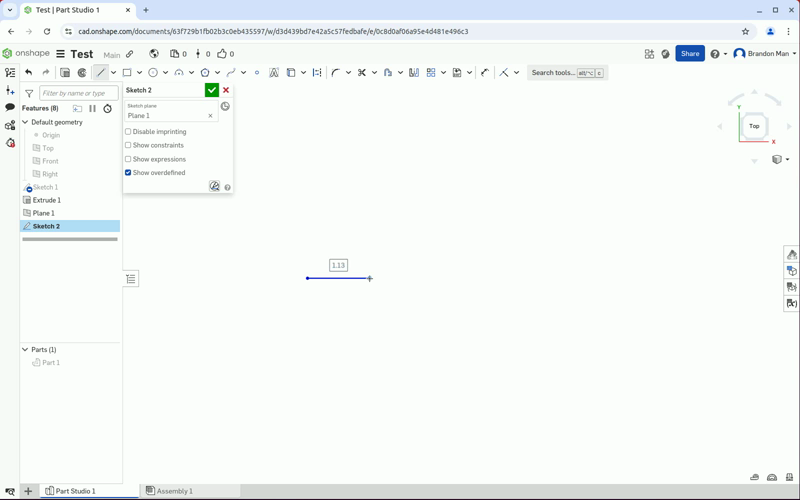
scroll(-6)
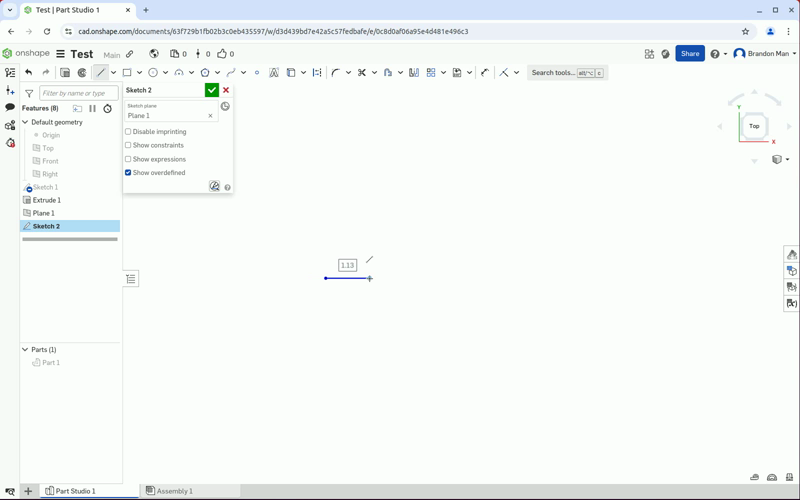
scroll(-6)
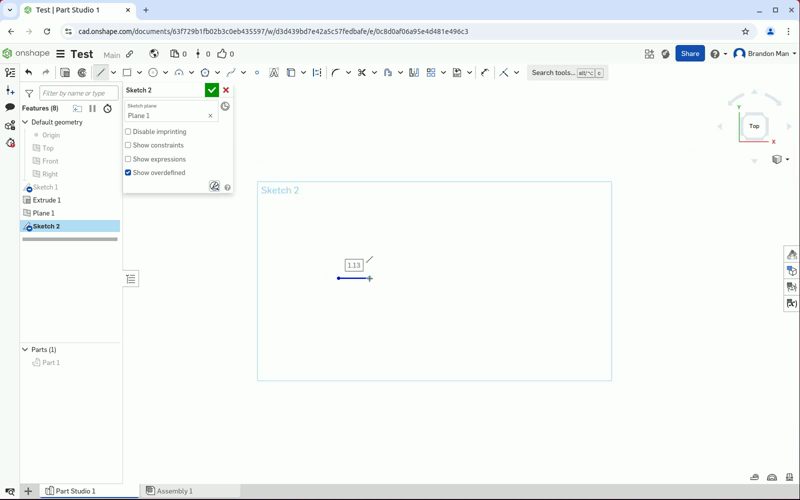
scroll(-6)
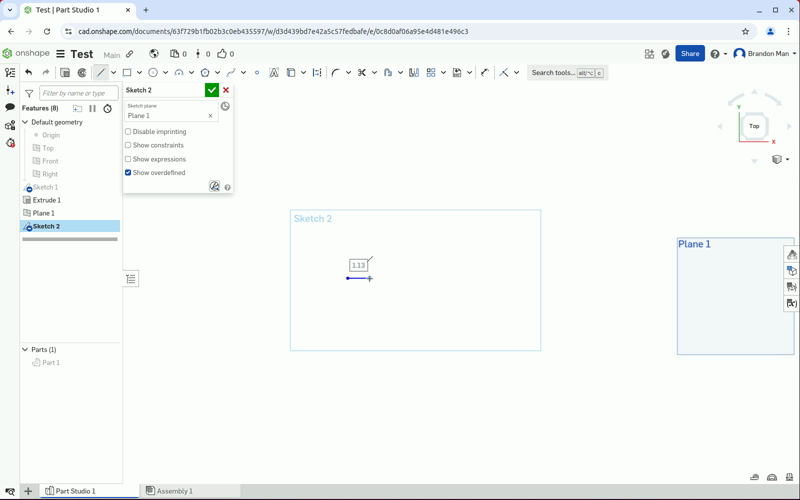
scroll(-6)
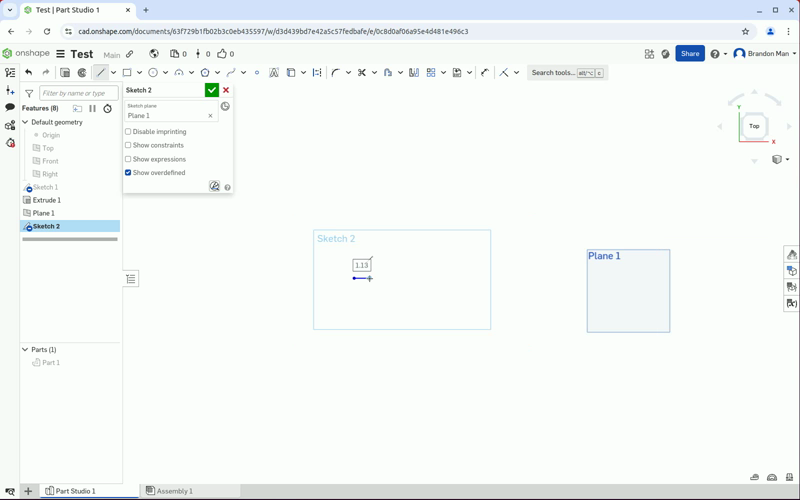
scroll(-6)
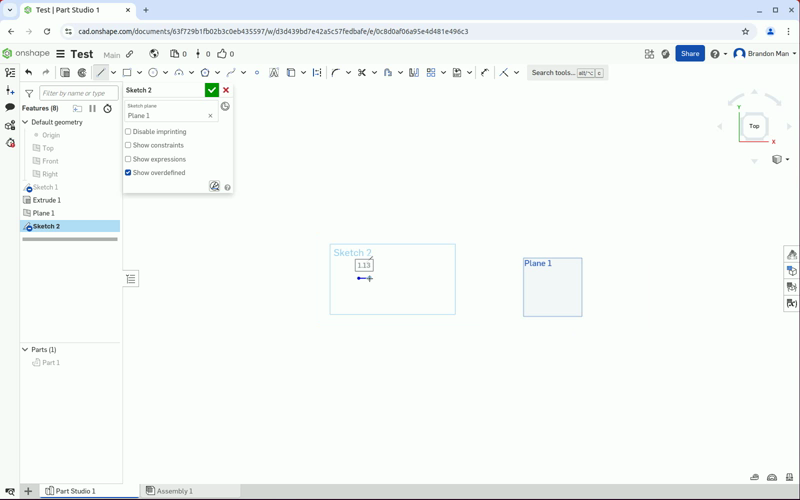
scroll(-6)
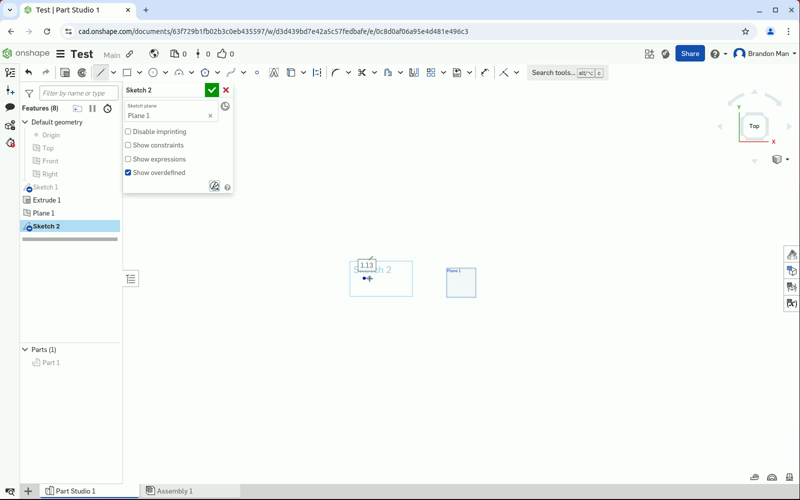
key_up(shift)
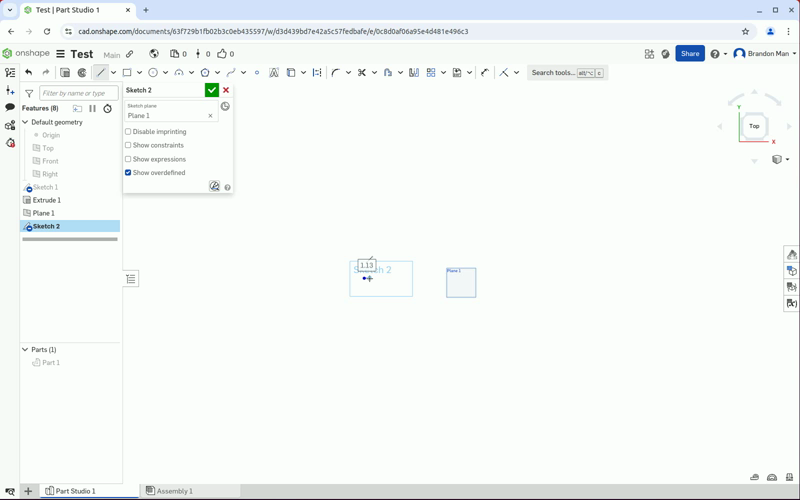
key_down(shift)
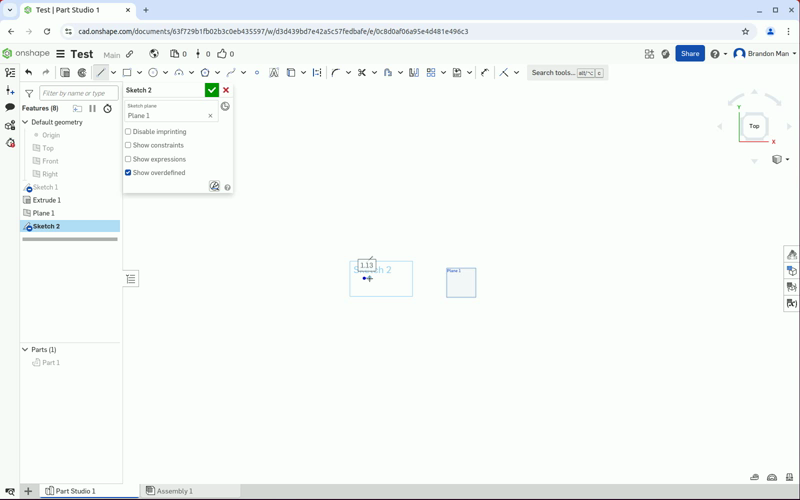
mouse_move(399, 278)
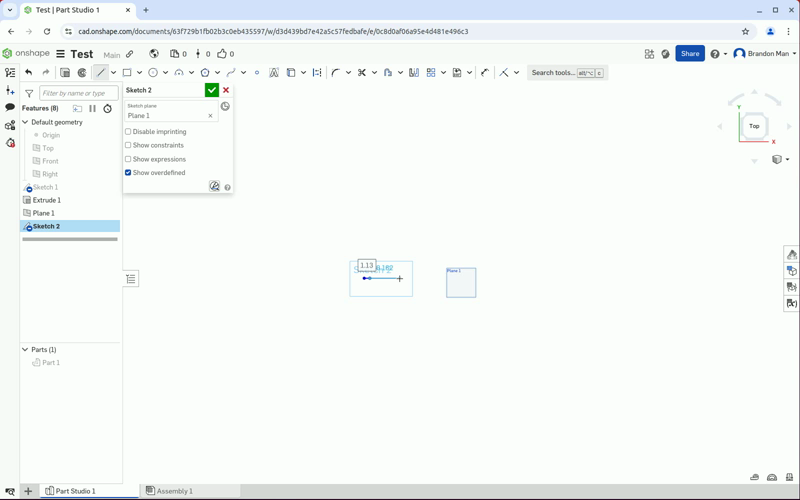
mouse_move(369, 267)
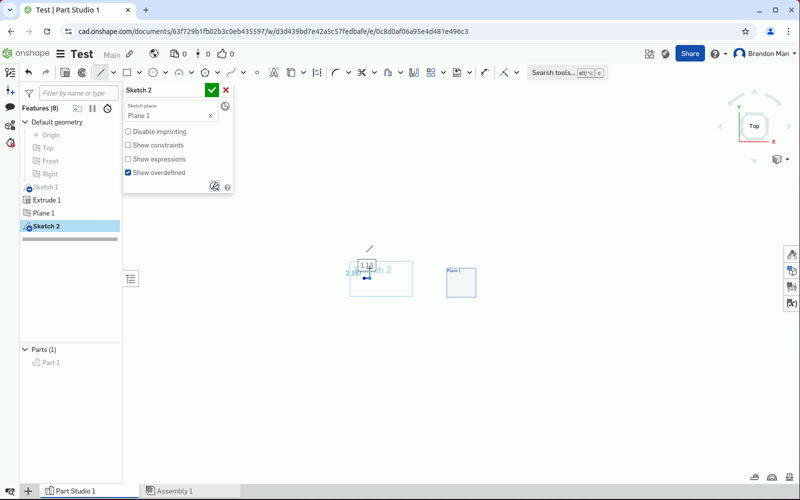
click(369, 267)
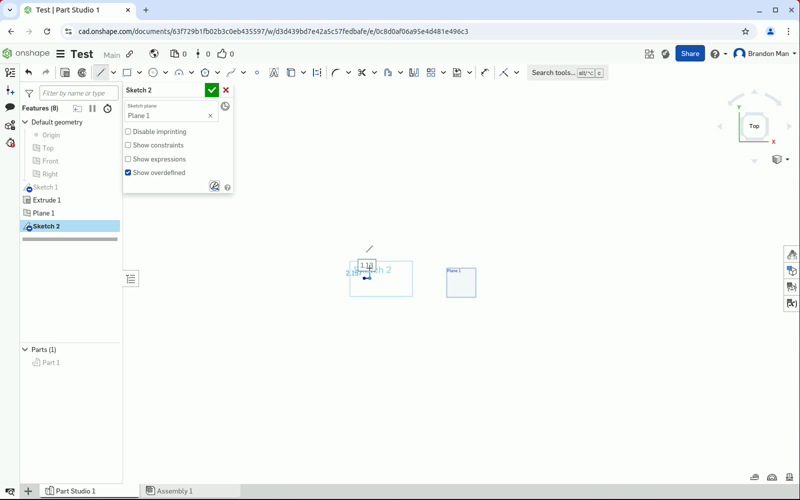
key_up(shift)
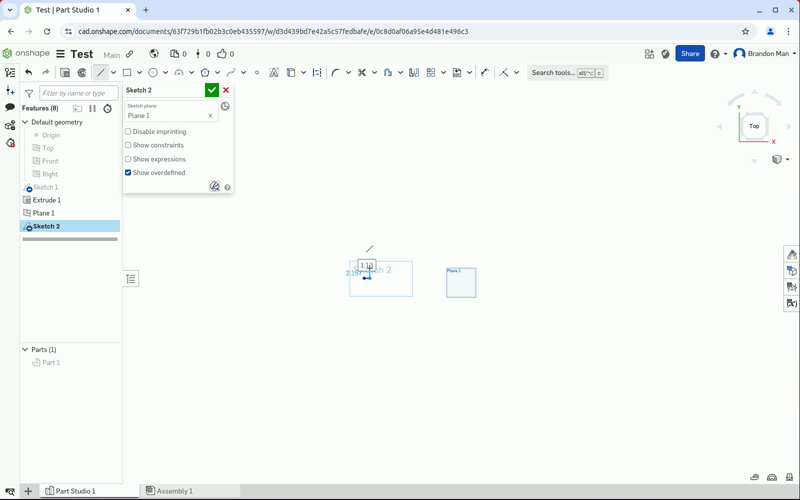
key_down(shift)
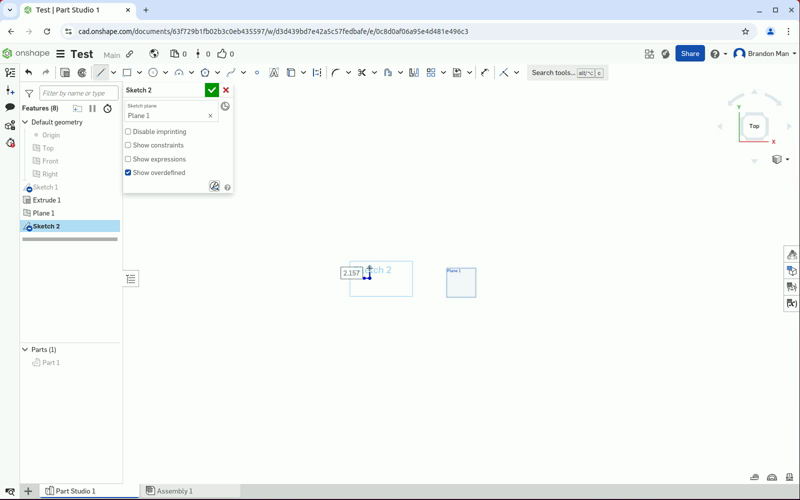
mouse_move(399, 267)
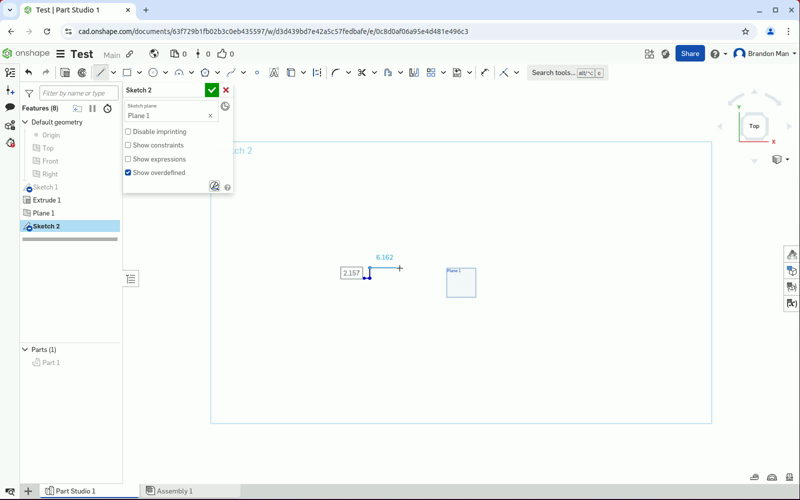
mouse_move(364, 267)
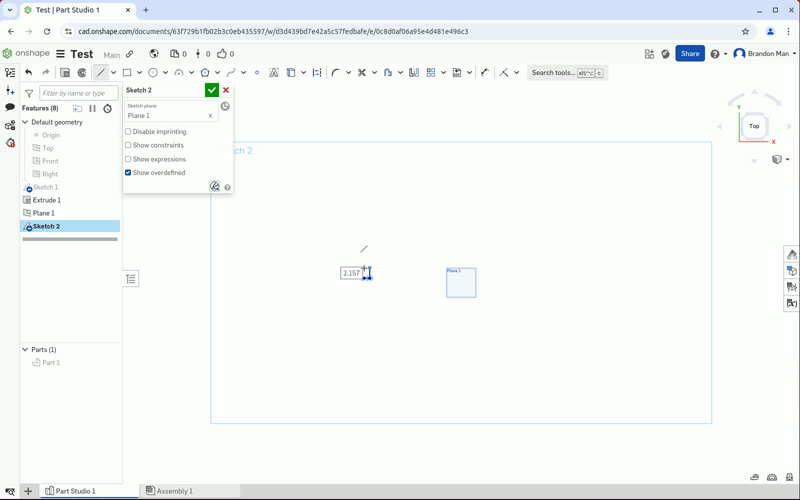
scroll(6)
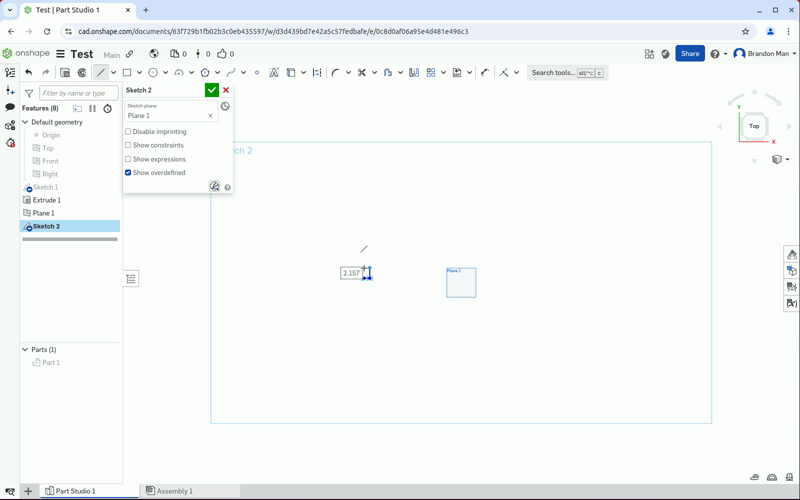
scroll(6)
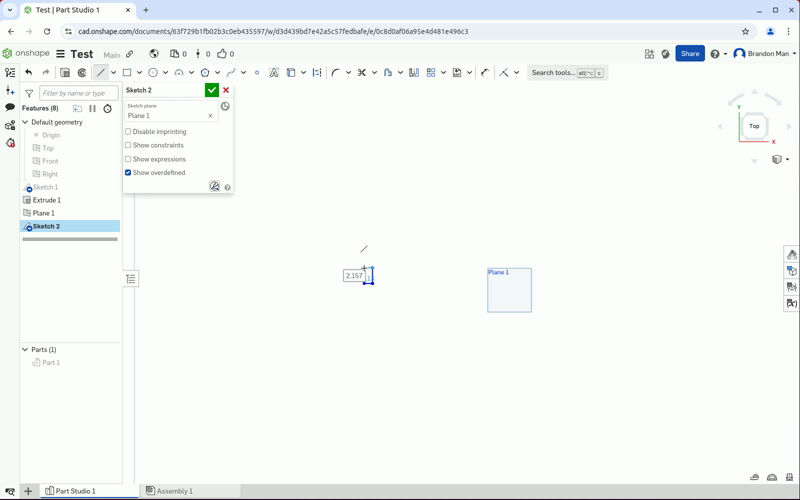
scroll(6)
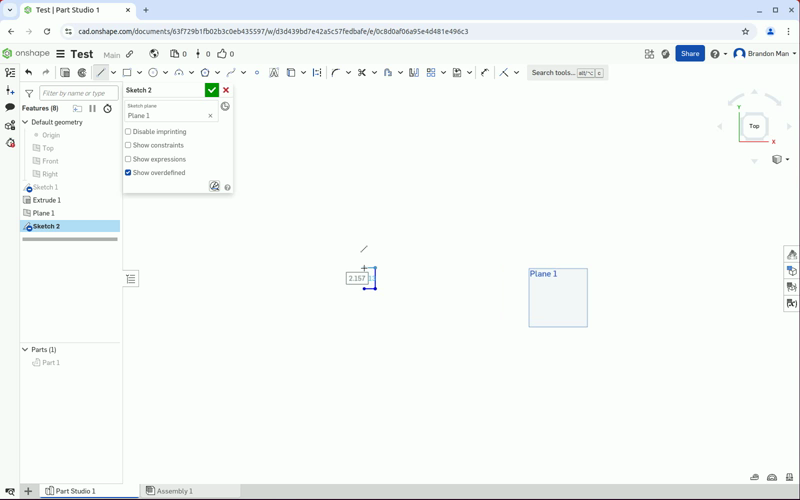
scroll(6)
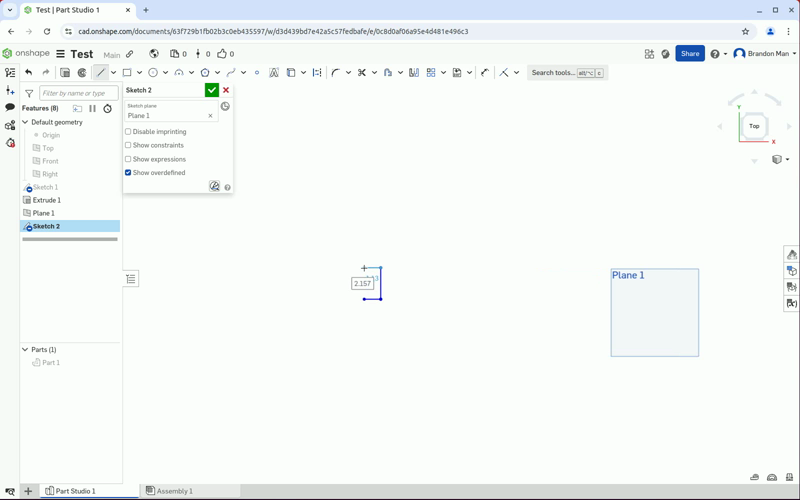
scroll(6)
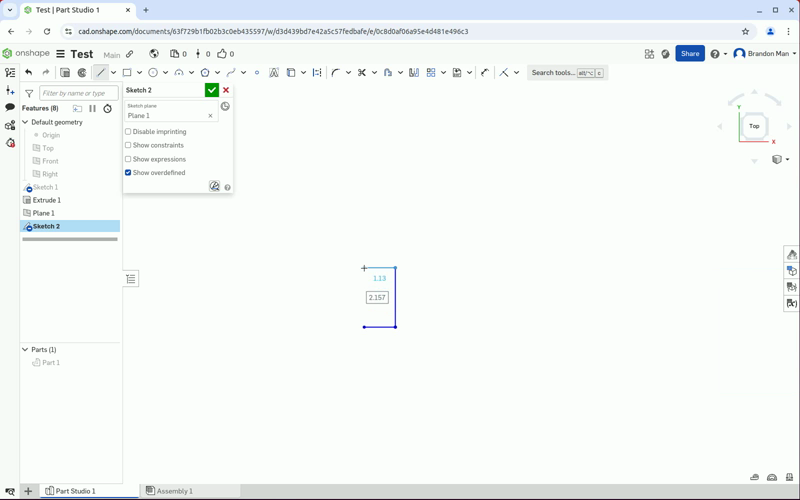
scroll(6)
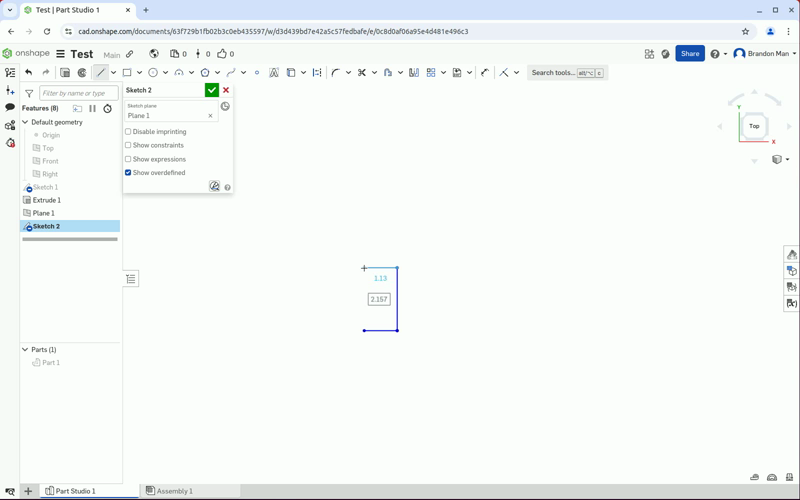
scroll(6)
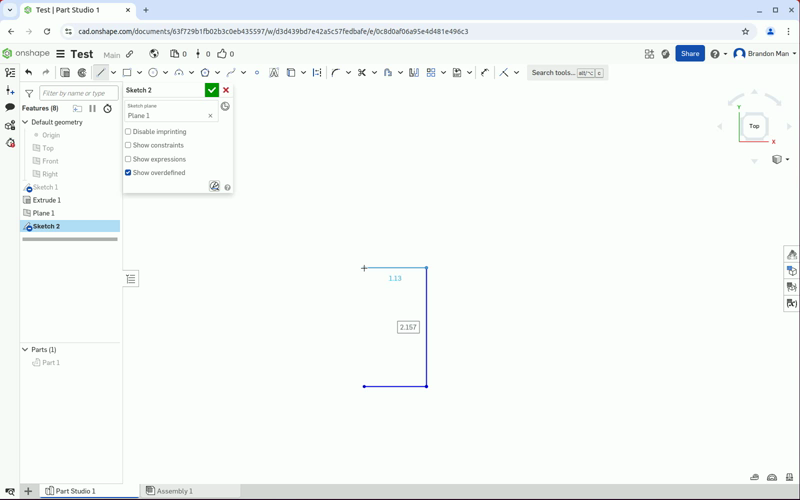
click(364, 267)
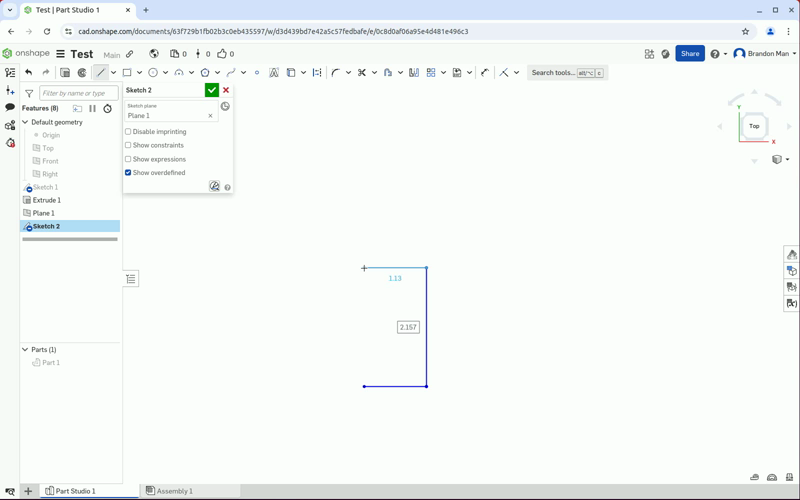
scroll(-6)
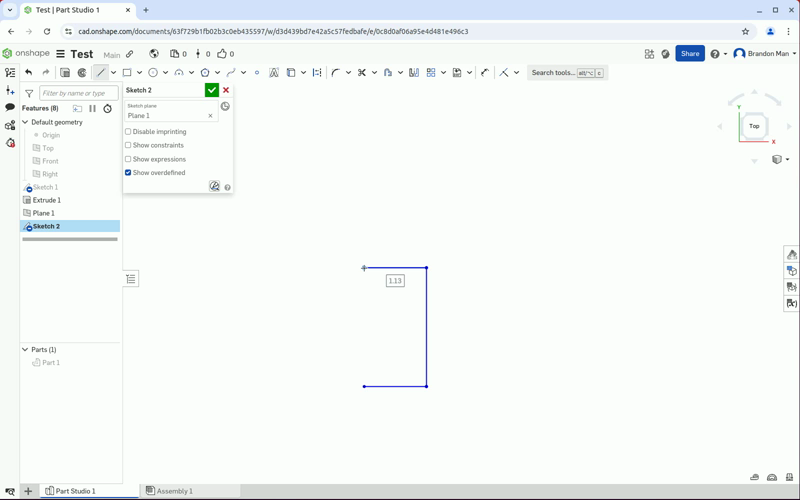
scroll(-6)
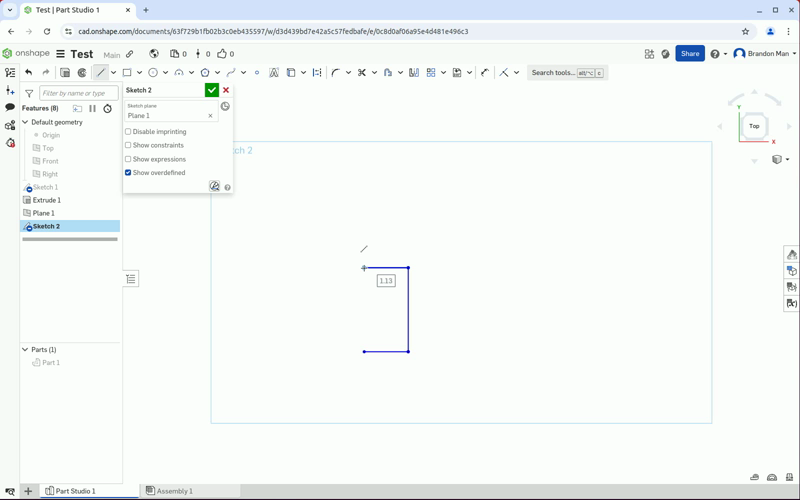
scroll(-6)
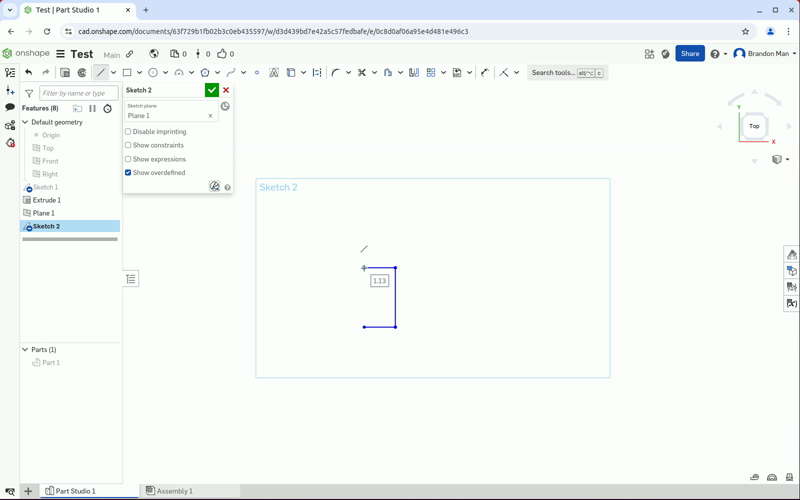
scroll(-6)
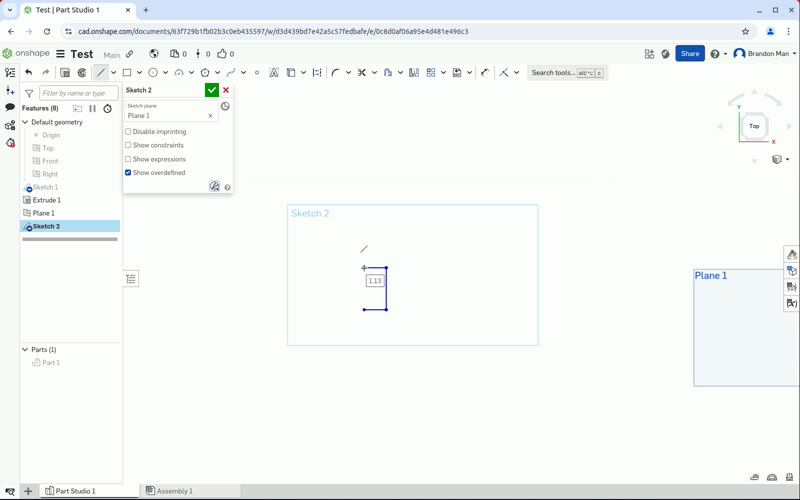
scroll(-6)
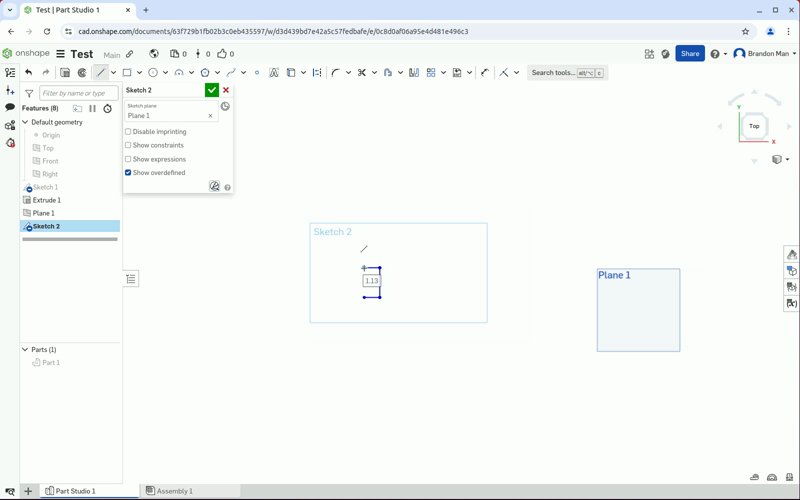
scroll(-6)
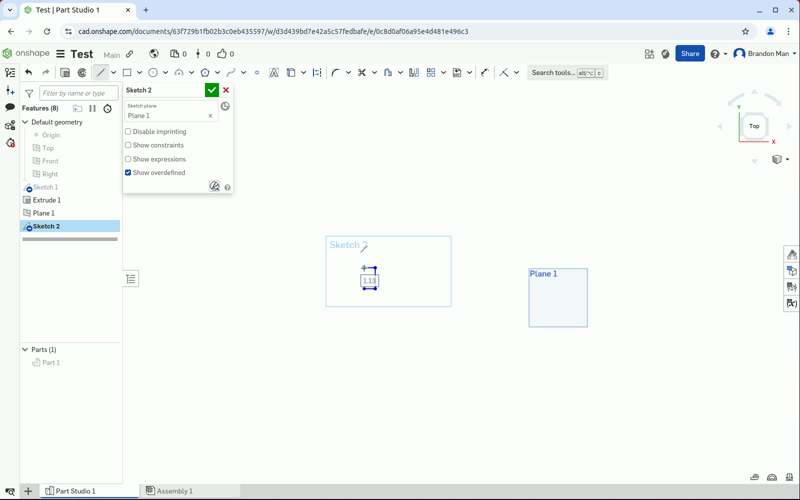
scroll(-6)
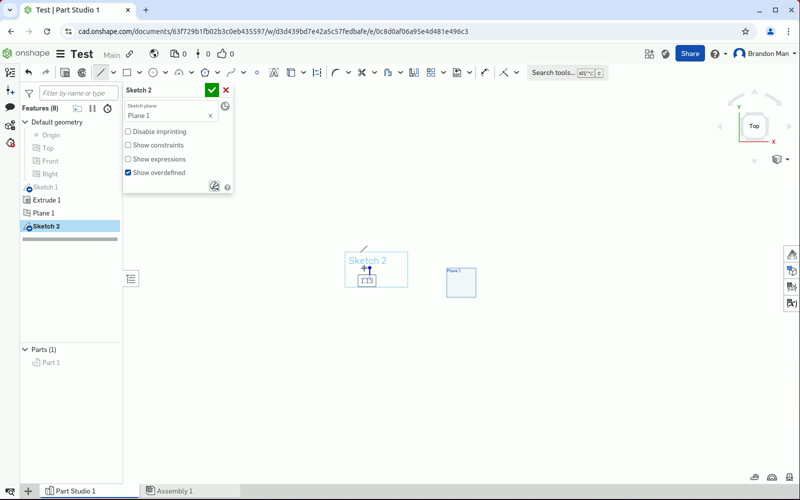
key_up(shift)
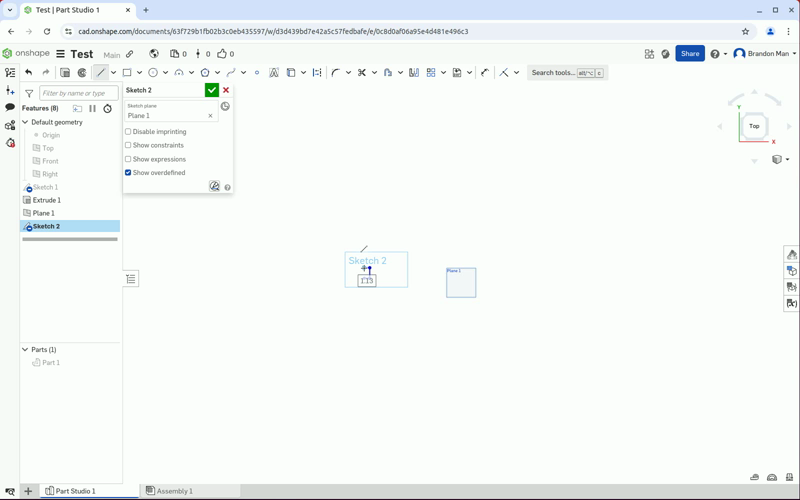
mouse_move(394, 267)
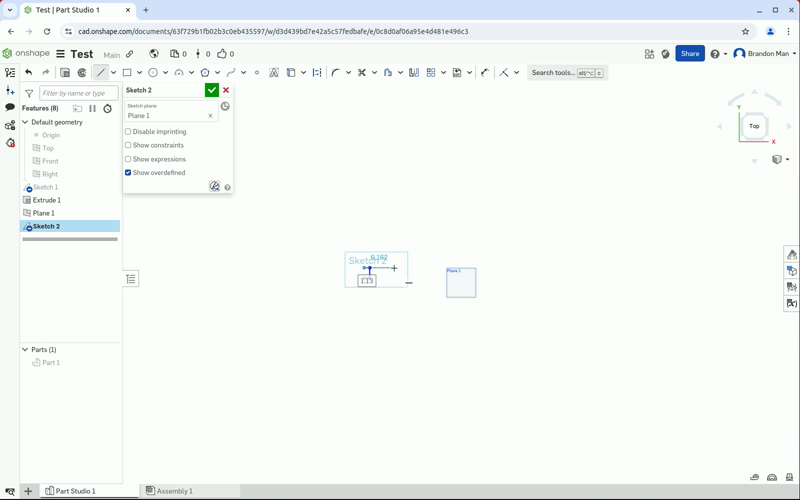
key_down(shift)
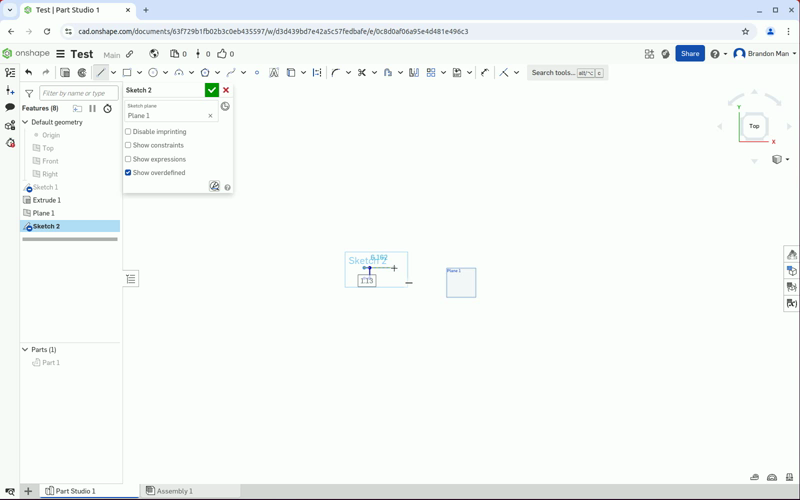
mouse_move(364, 278)
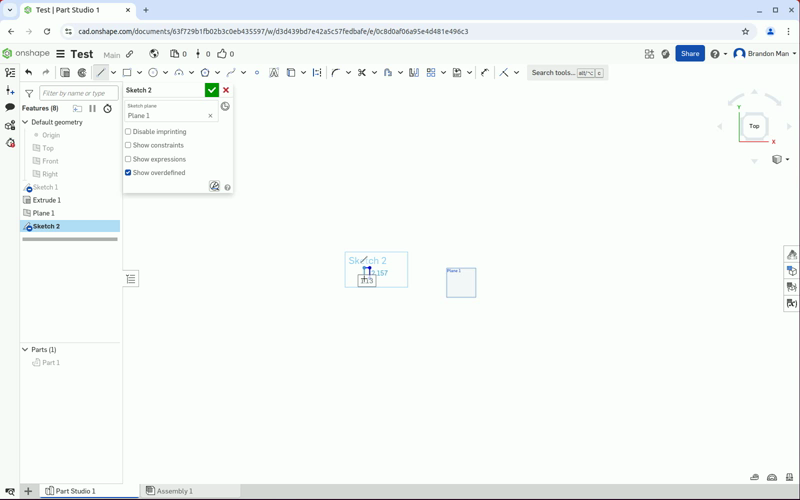
key_up(shift)
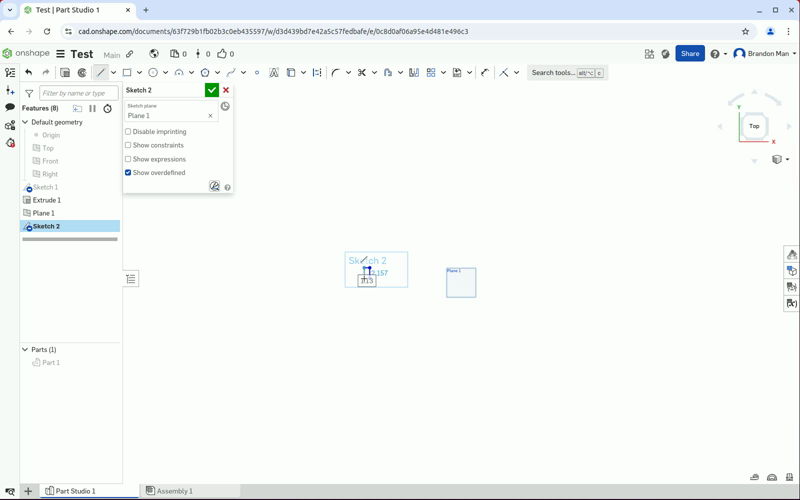
click(364, 278)
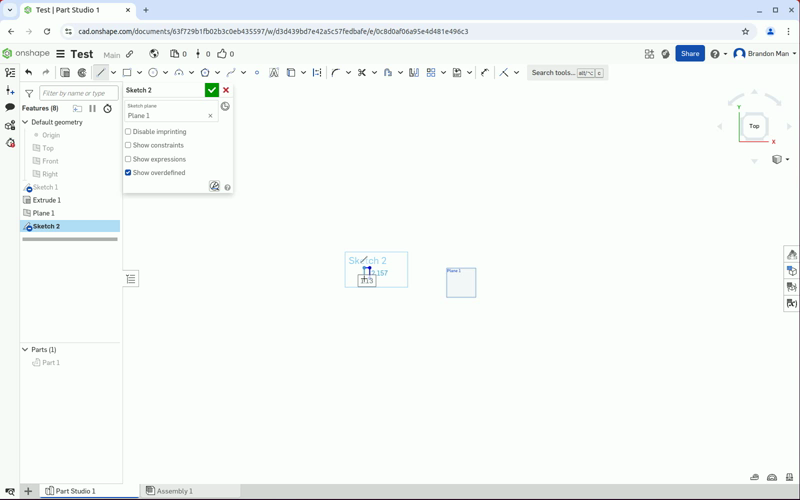
key(esc)
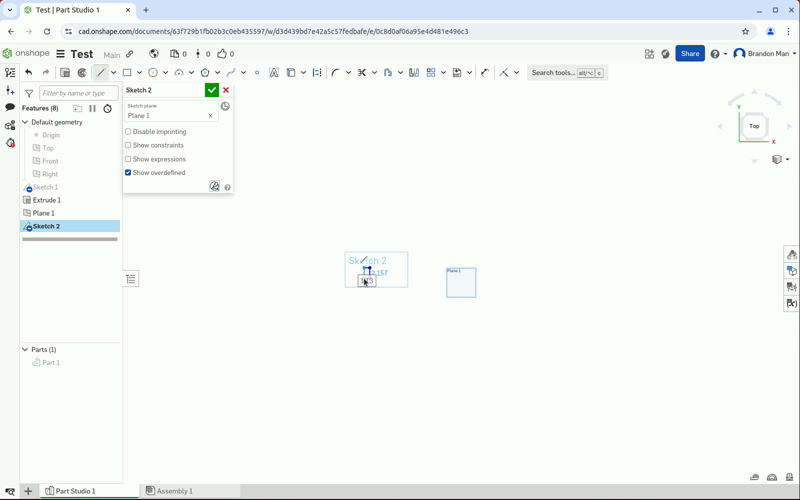
mouse_move(367, 268)
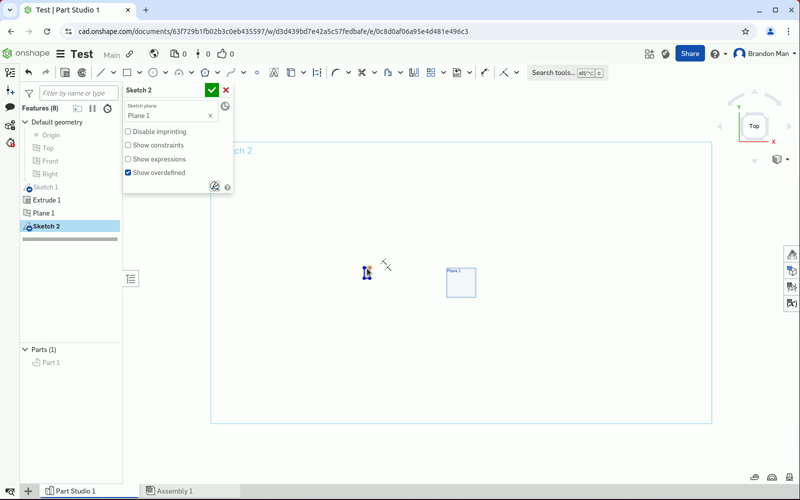
scroll(6)
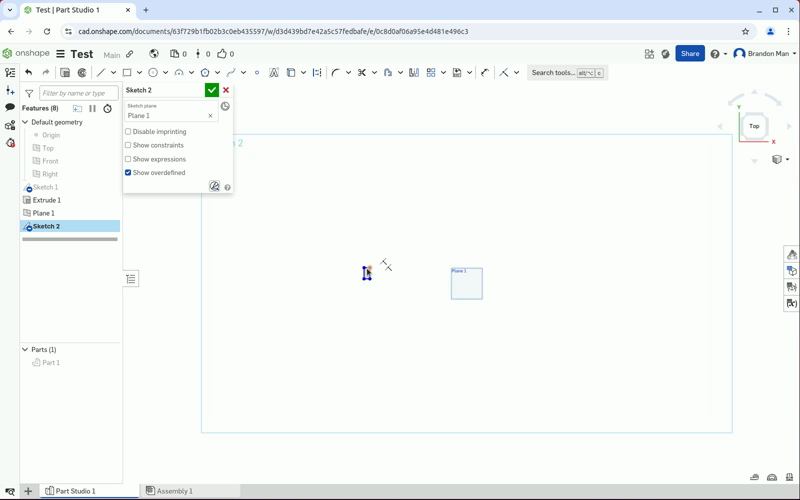
scroll(6)
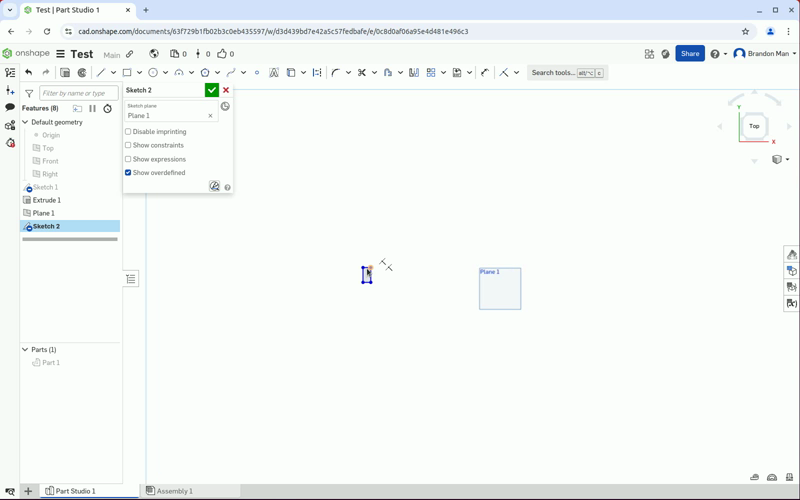
scroll(6)
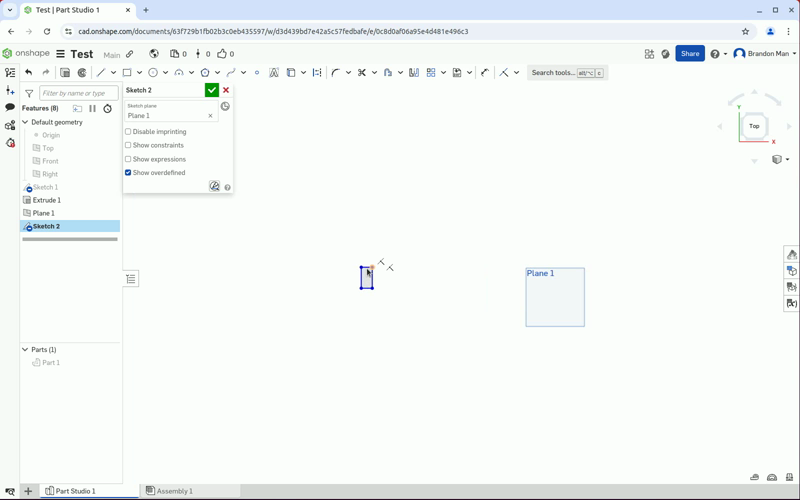
scroll(6)
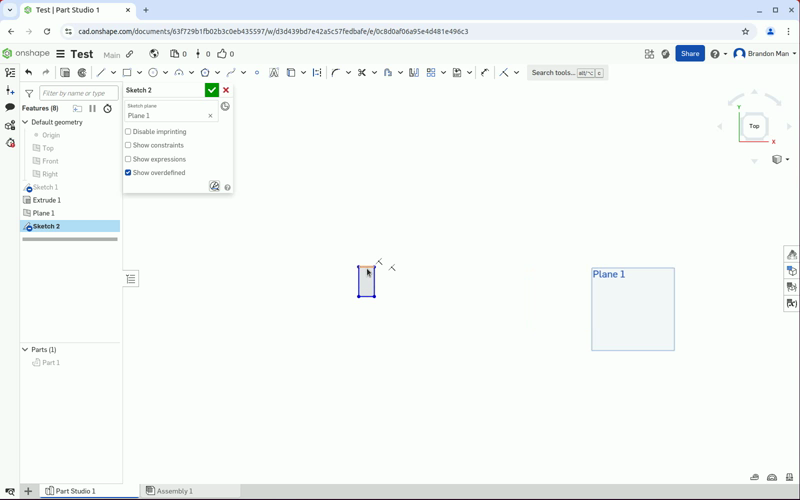
scroll(6)
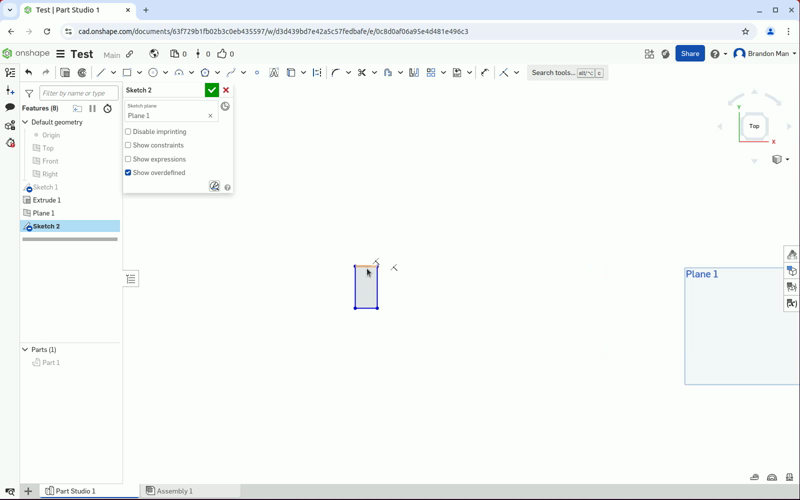
scroll(6)
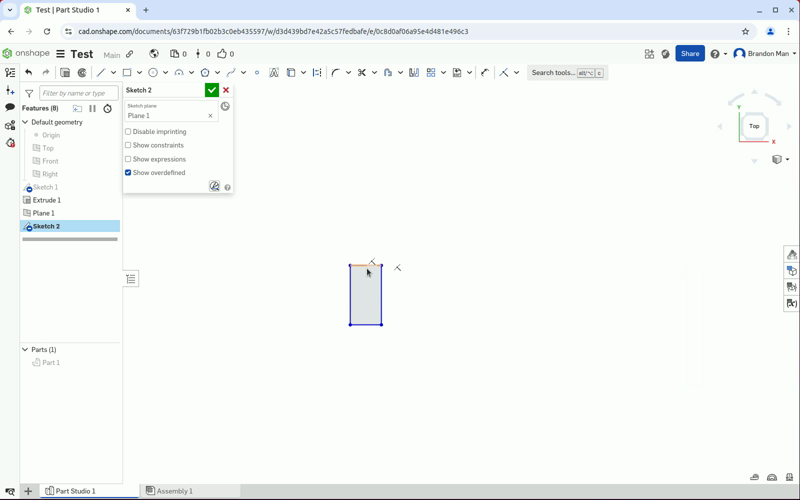
scroll(6)
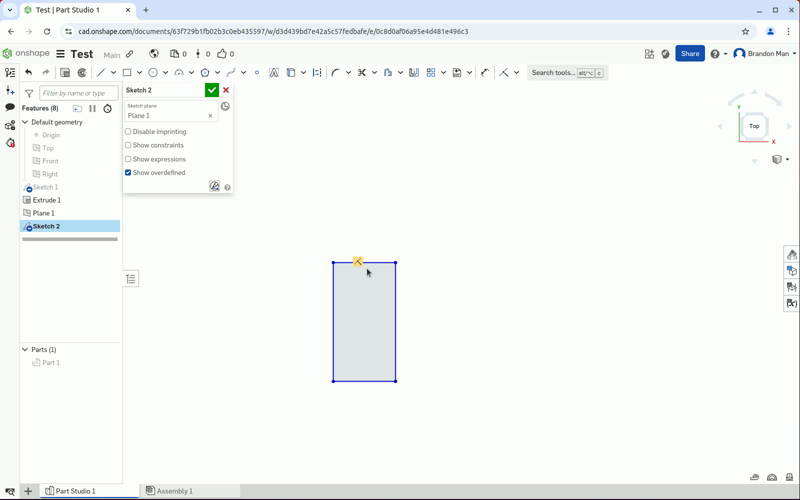
click(367, 268)
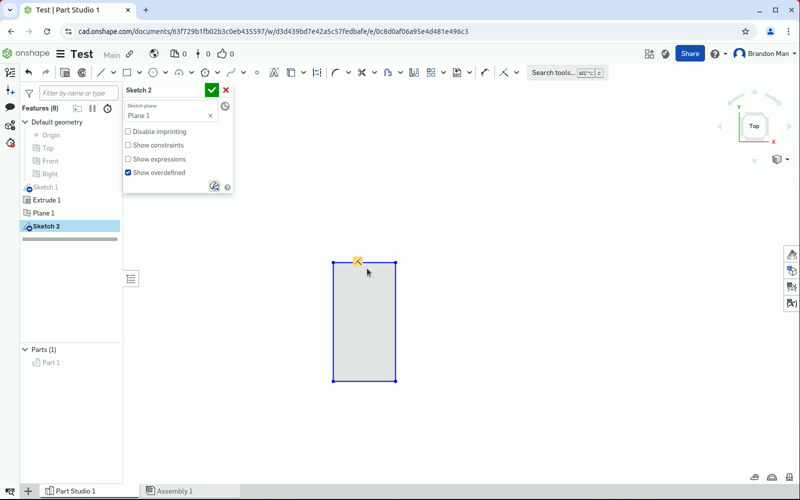
scroll(-6)
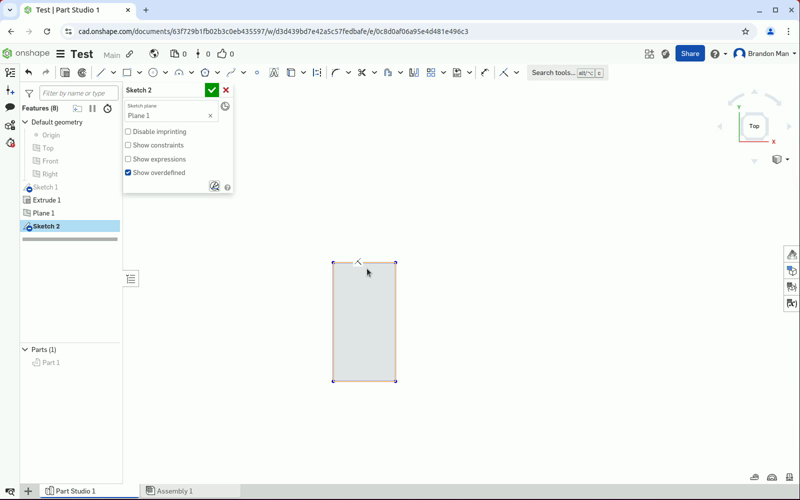
scroll(-6)
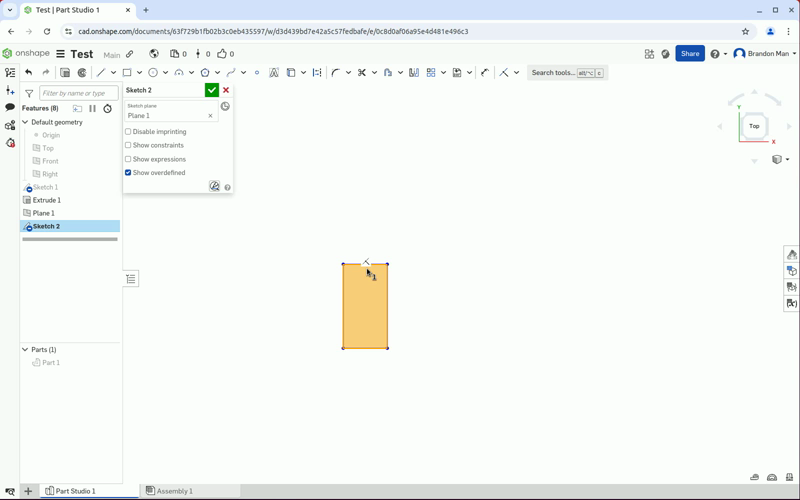
scroll(-6)
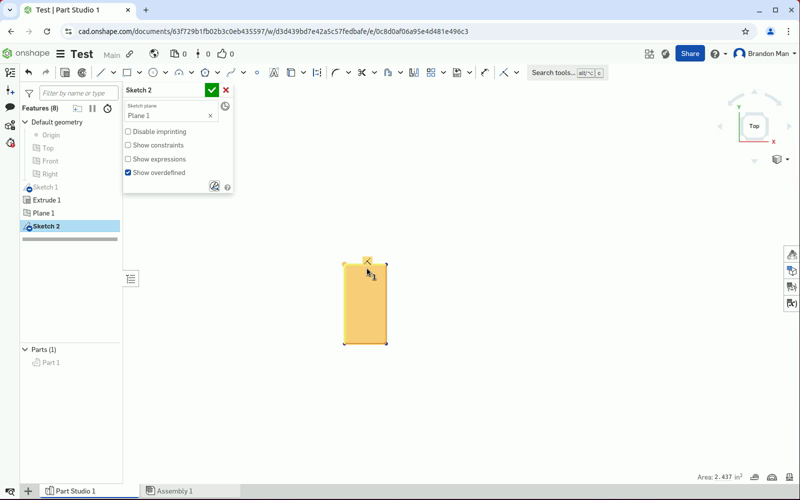
scroll(-6)
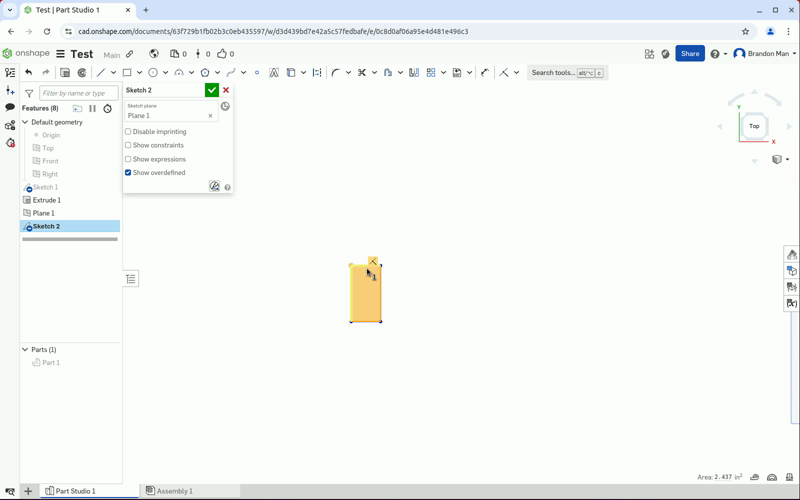
scroll(-6)
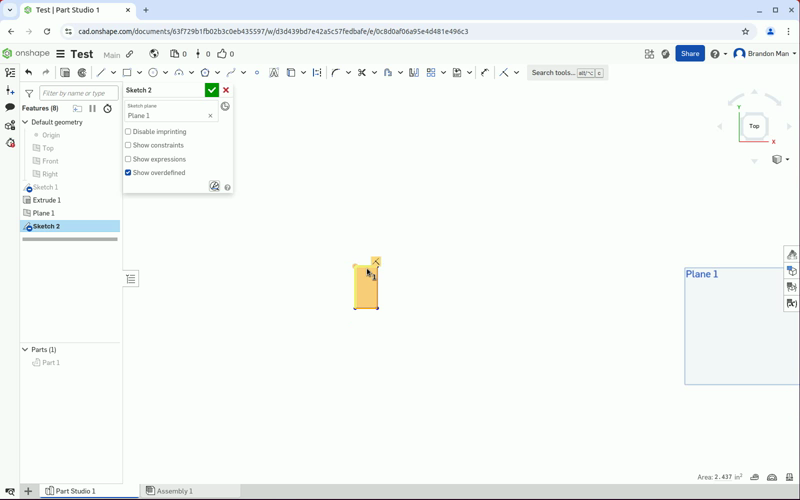
scroll(-6)
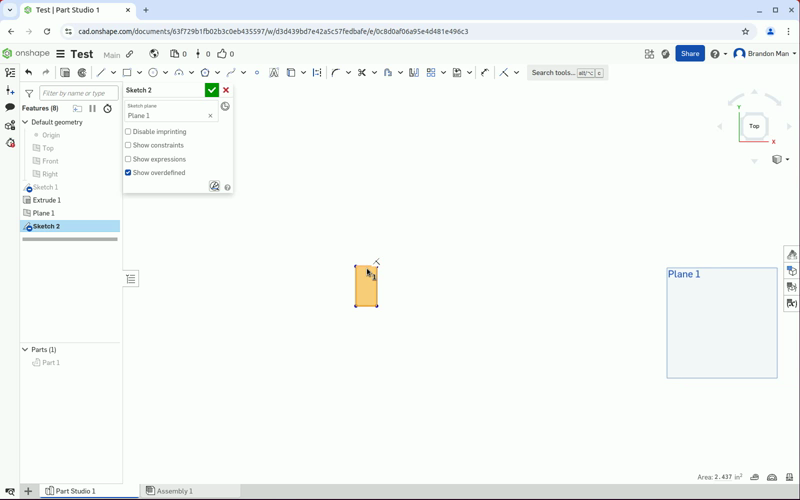
scroll(-6)
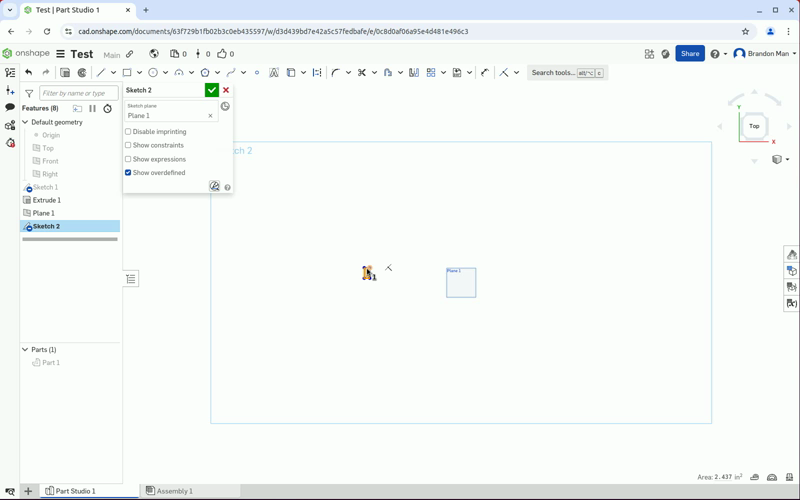
mouse_move(73, 352)
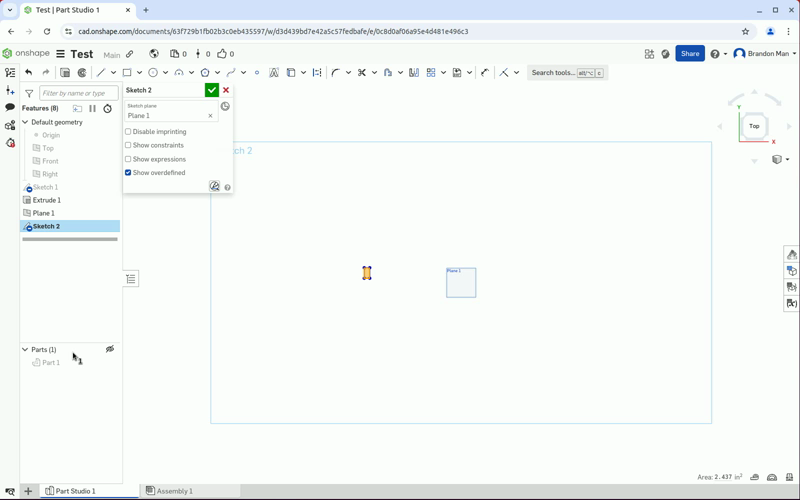
key(shift+y)
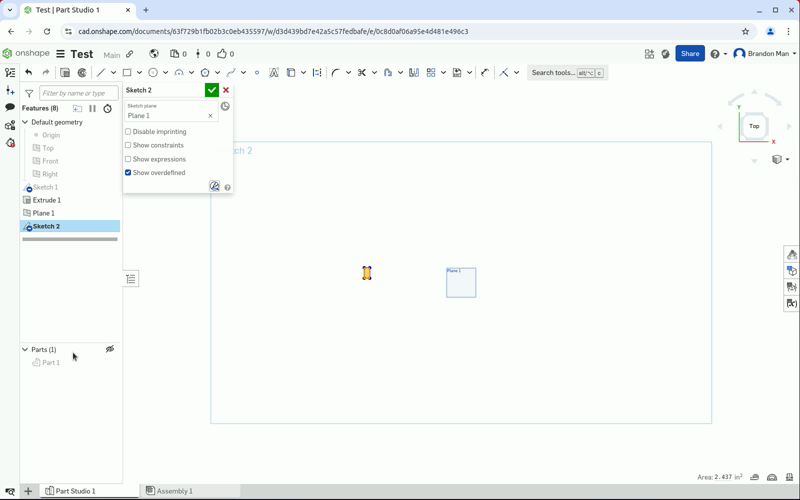
key(shift+e)
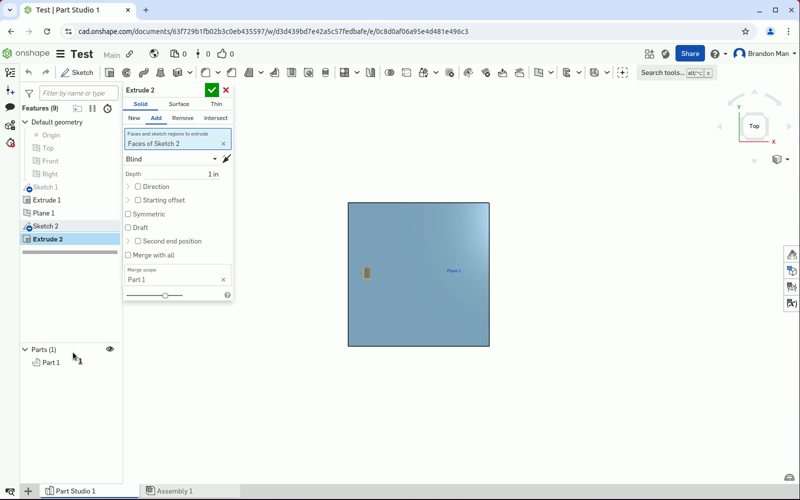
mouse_move(143, 106)
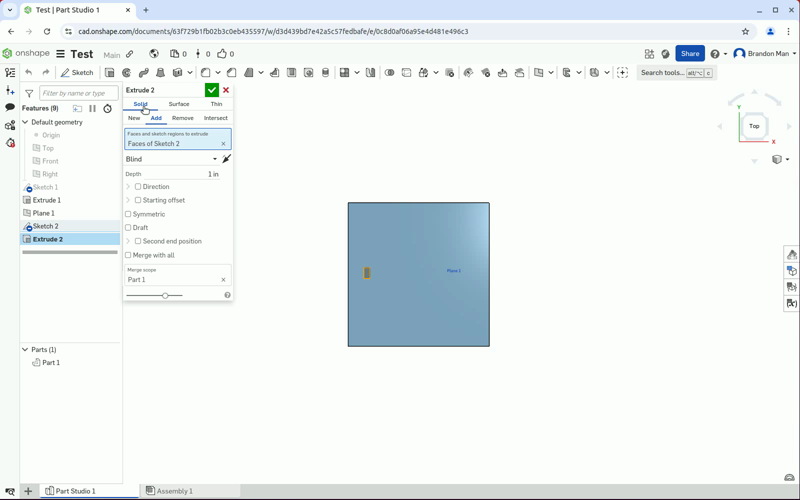
click(143, 106)
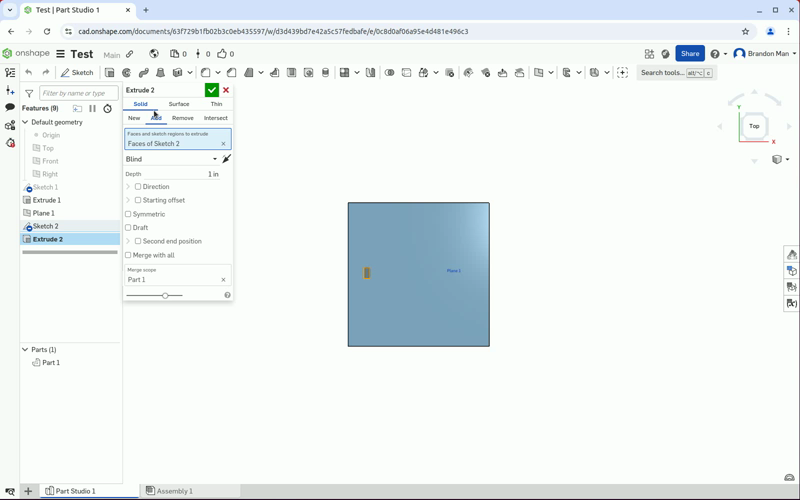
mouse_move(186, 120)
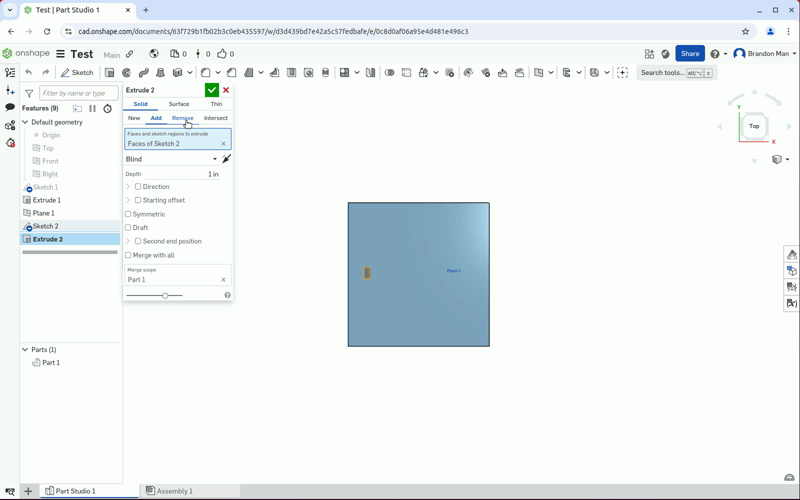
click(186, 120)
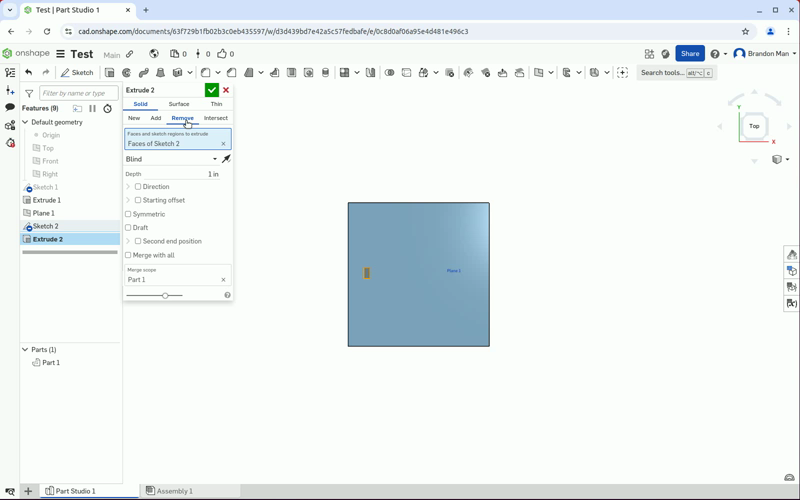
key(tab, 4)
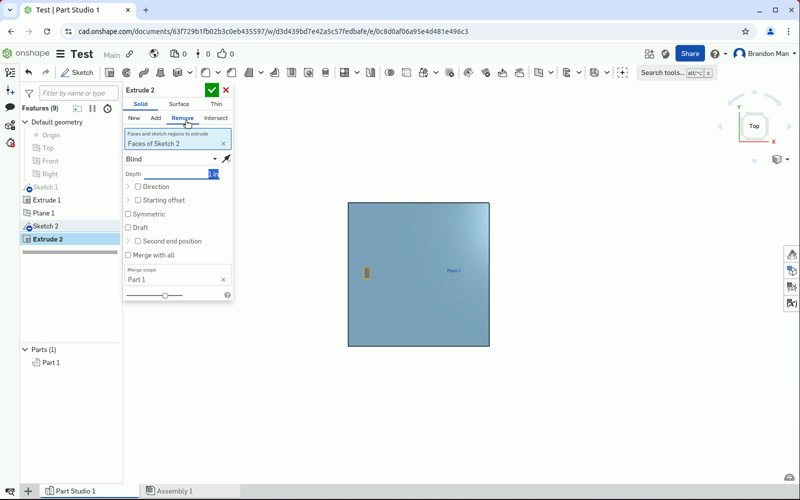
text(1.204)
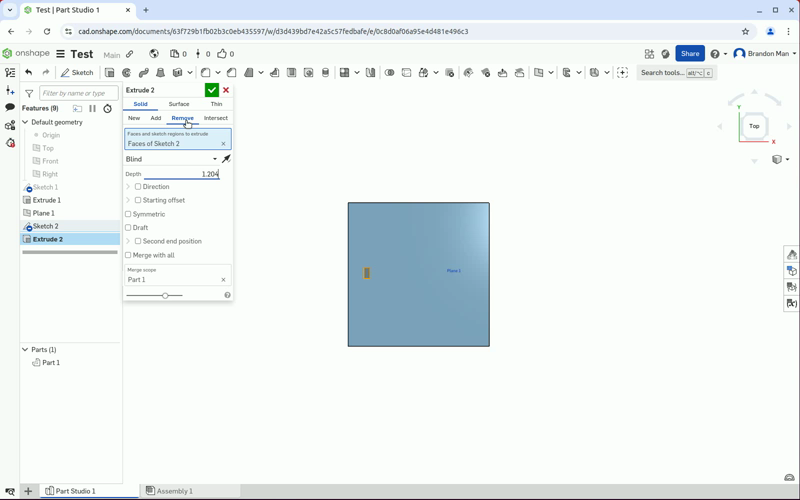
key(tab, 6)
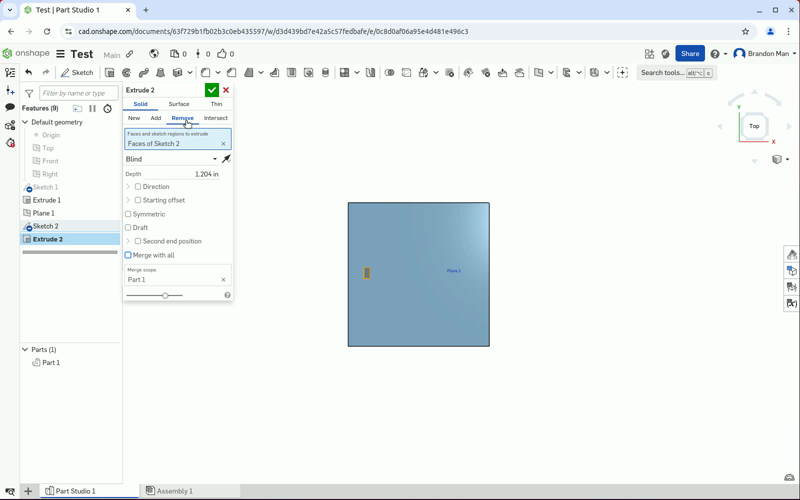
key(space)
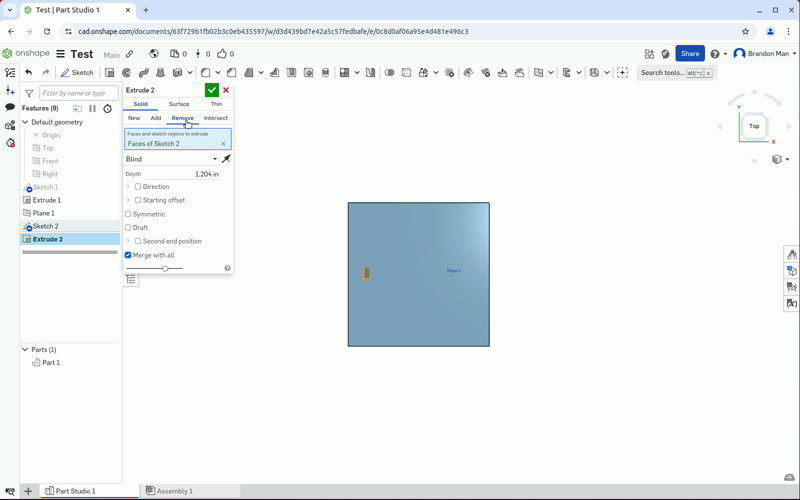
key(enter)
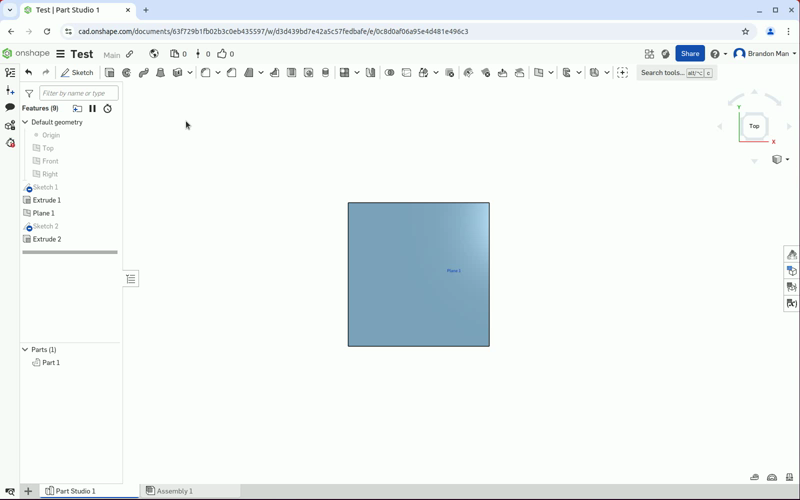
key(shift+h)
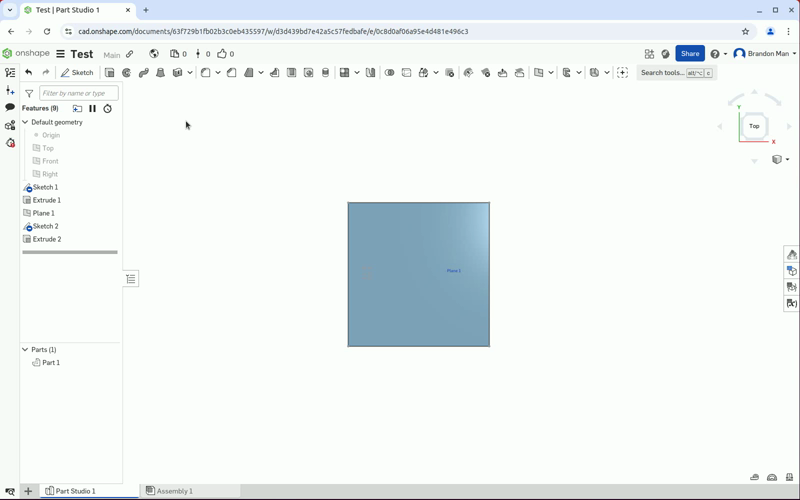
key(shift+h)
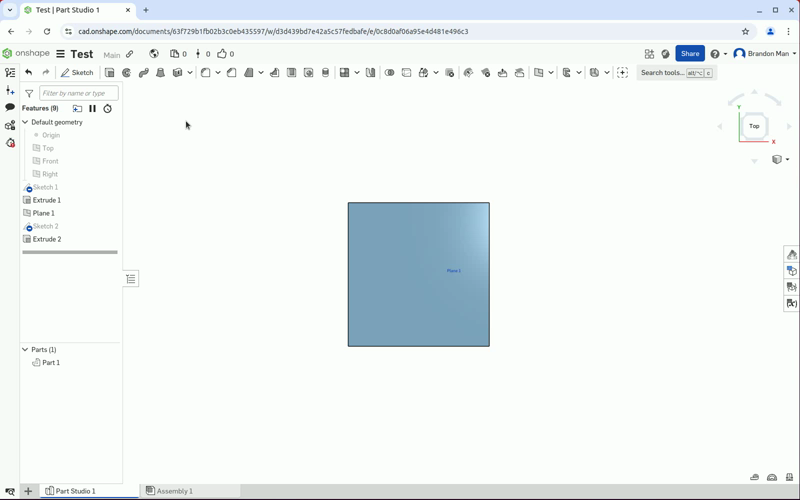
mouse_move(73, 189)
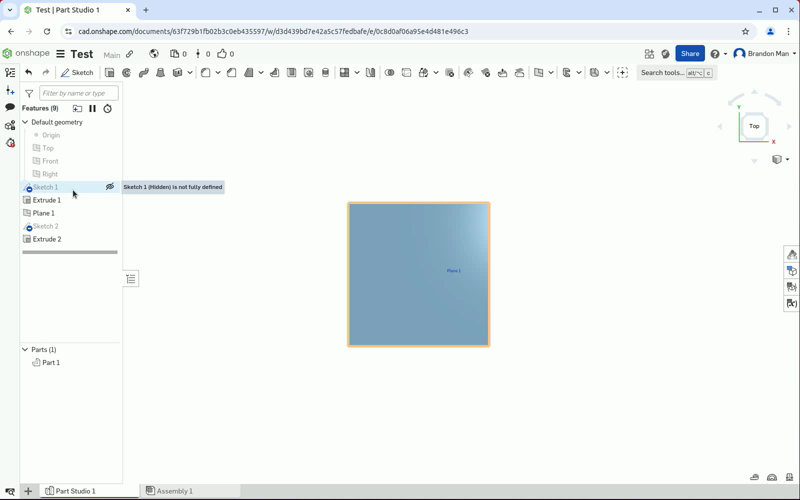
click(73, 189)
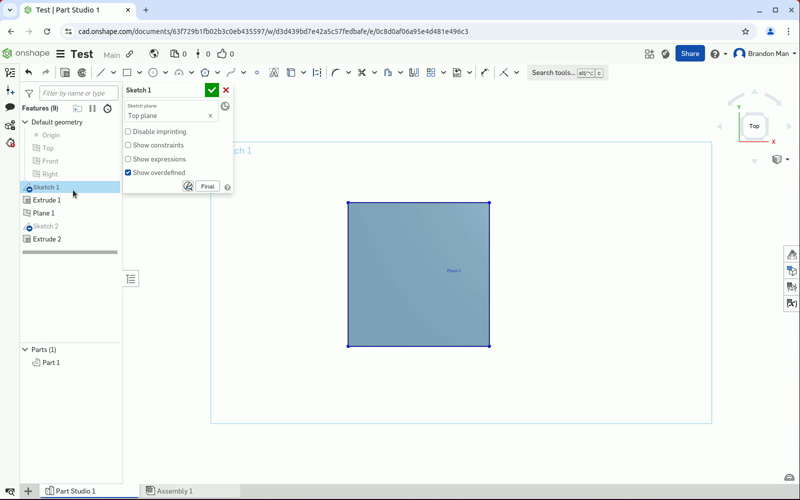
mouse_move(229, 92)
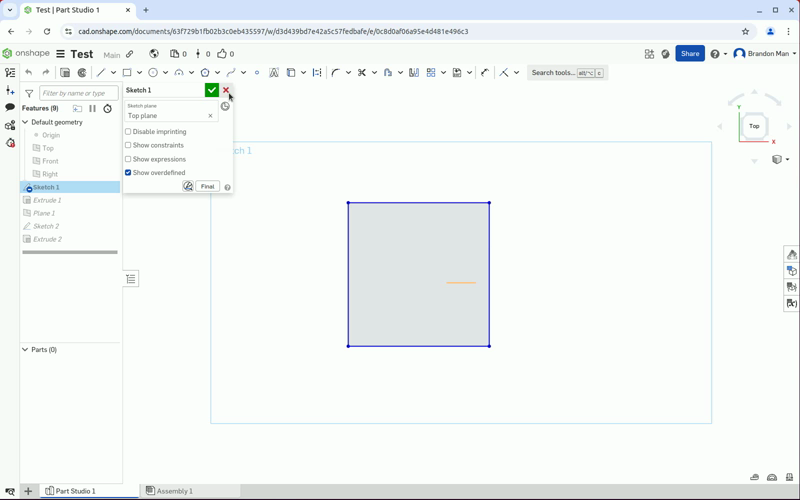
click(229, 92)
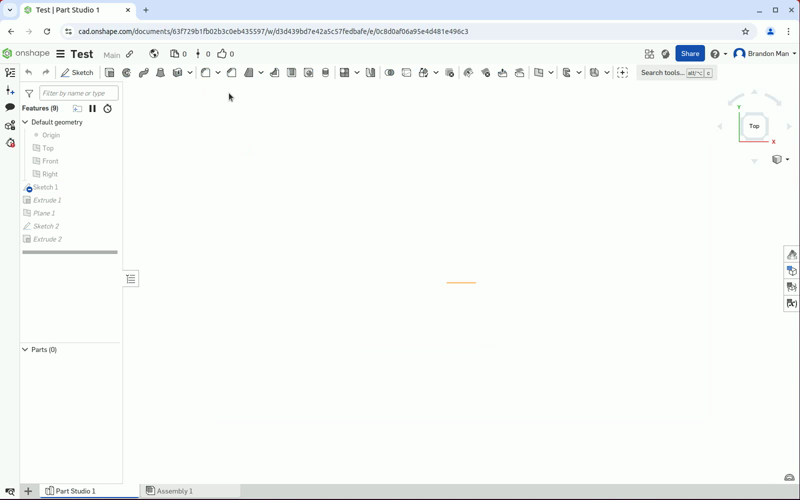
key(shift+s)
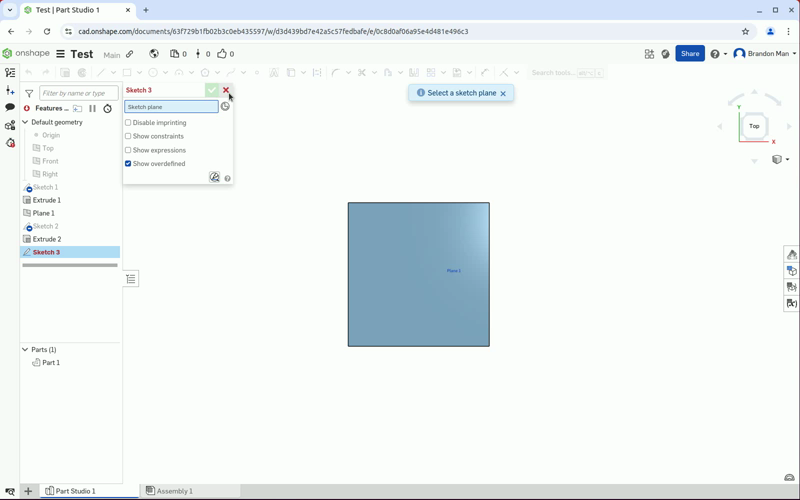
mouse_move(73, 215)
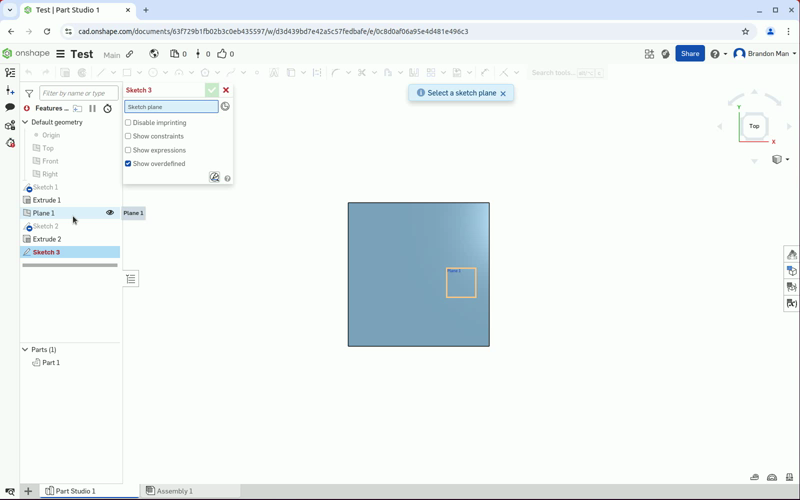
click(73, 215)
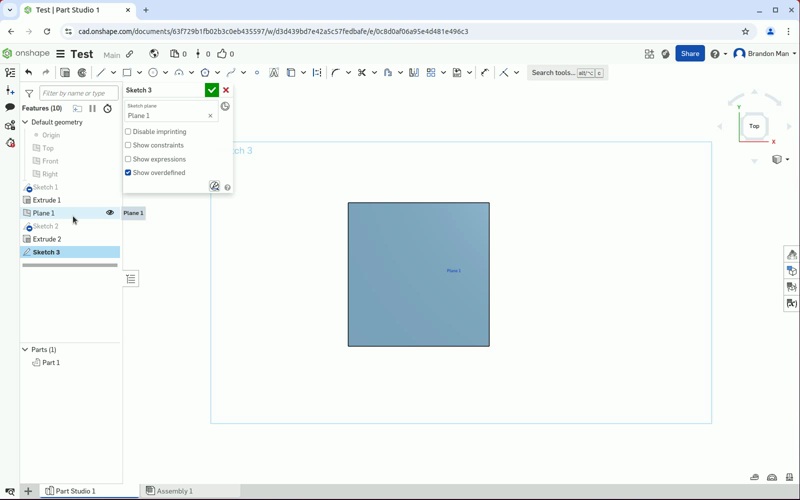
mouse_move(73, 352)
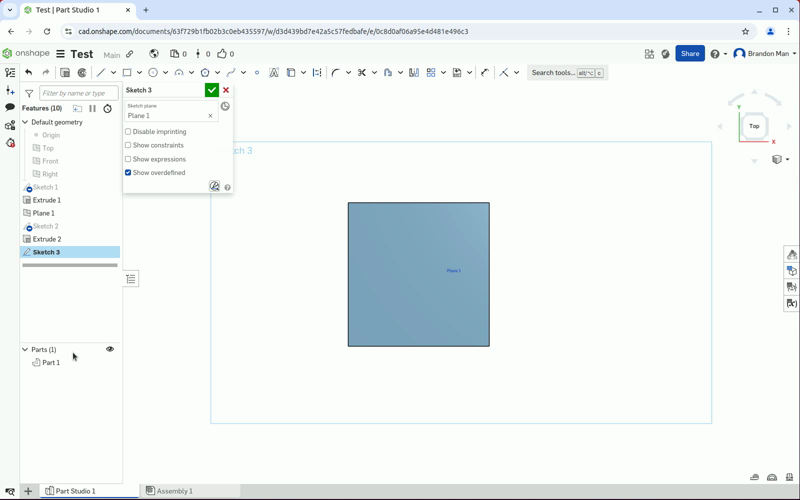
key(y)
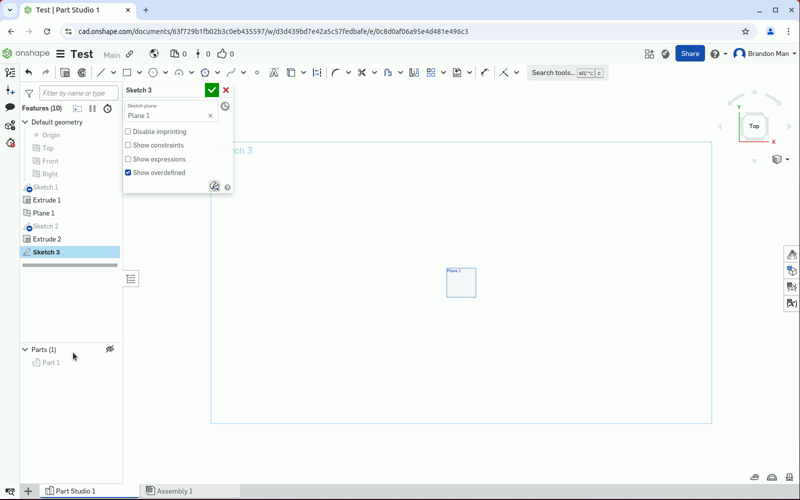
key(l)
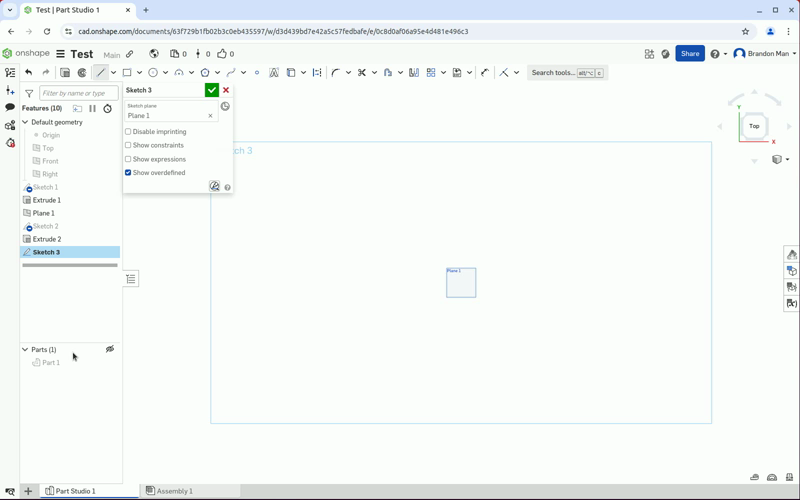
key_down(shift)
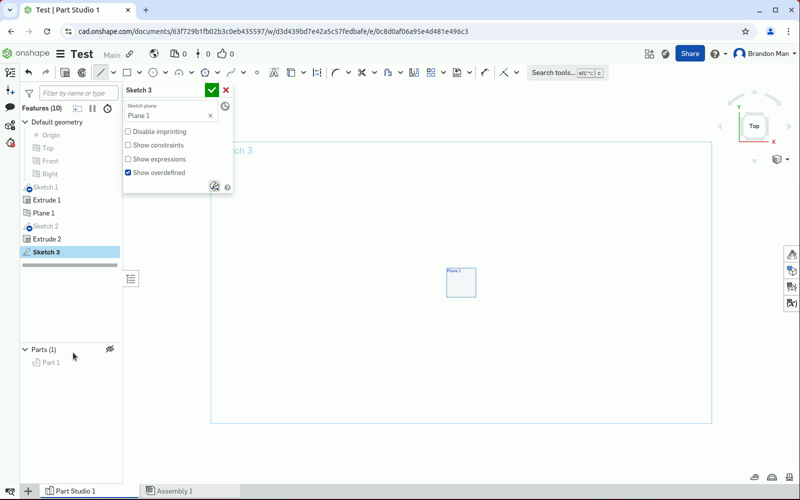
mouse_move(467, 278)
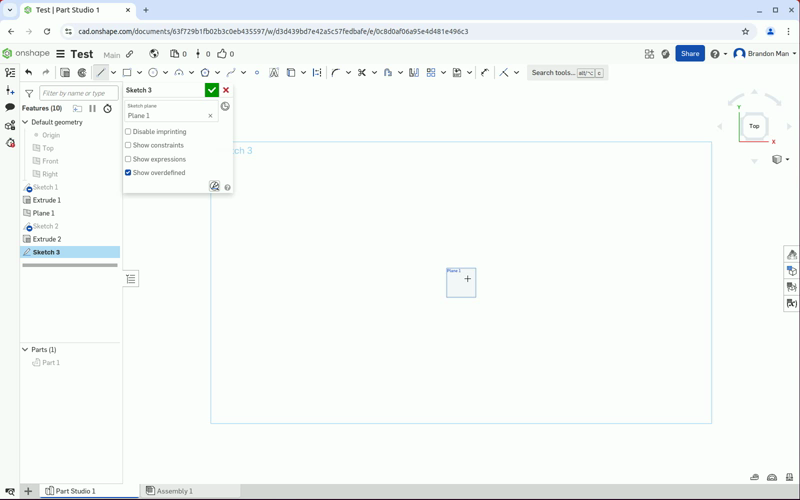
click(467, 278)
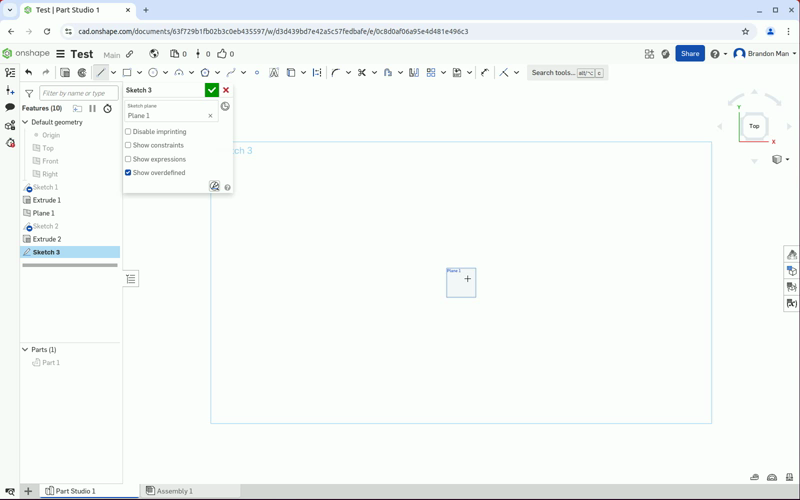
key_up(shift)
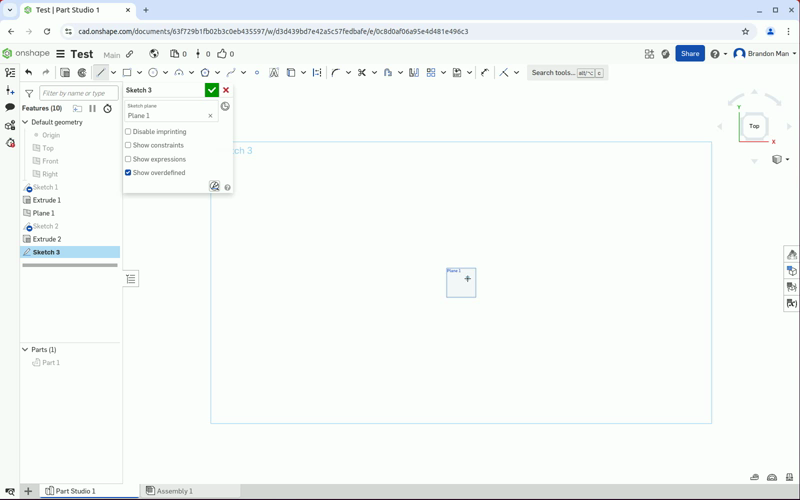
key_down(shift)
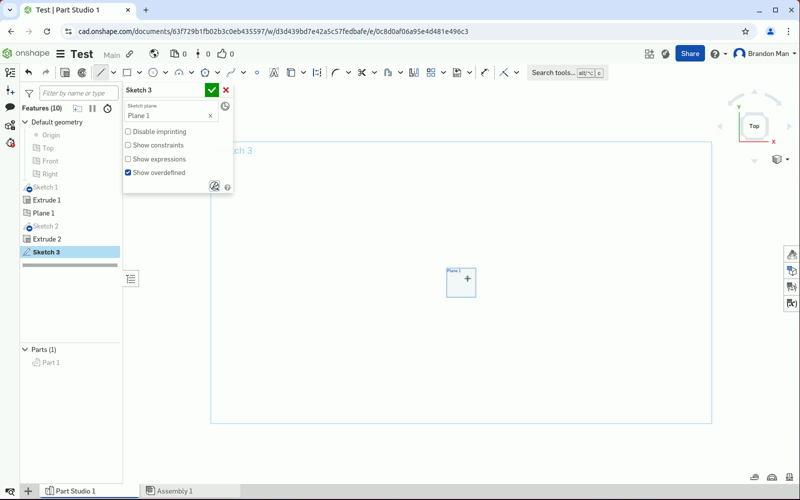
mouse_move(497, 278)
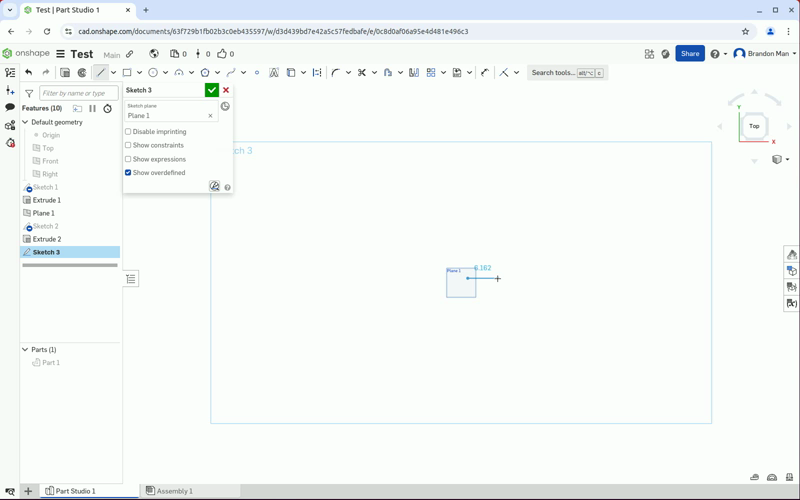
mouse_move(473, 278)
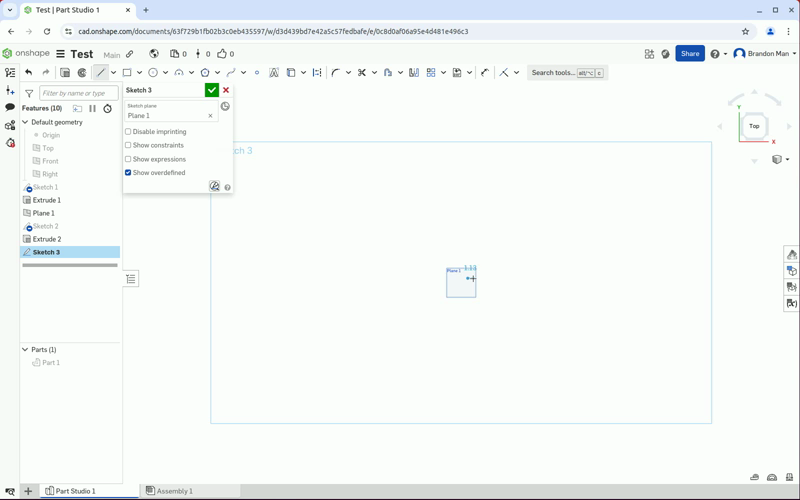
scroll(6)
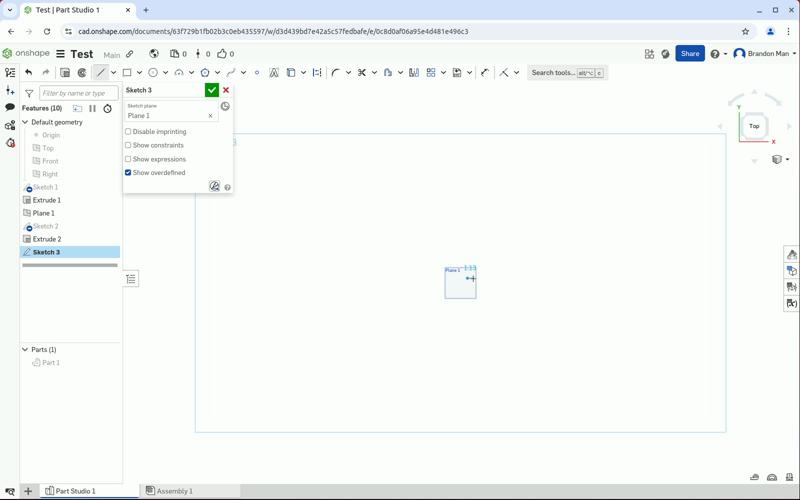
scroll(6)
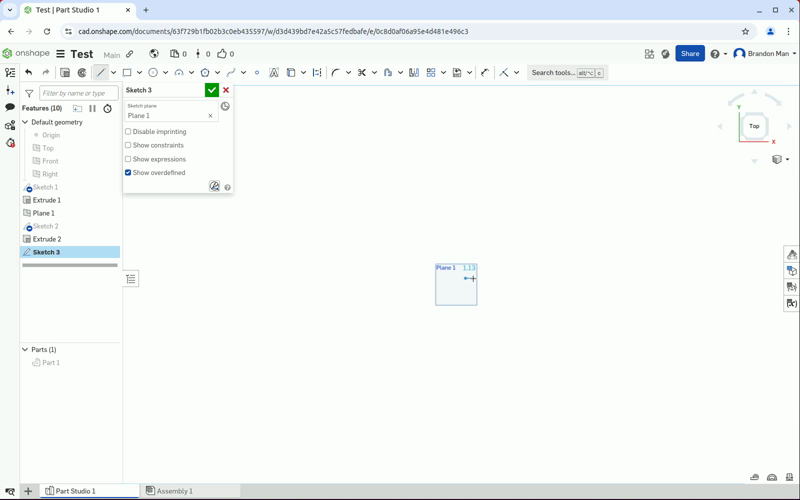
scroll(6)
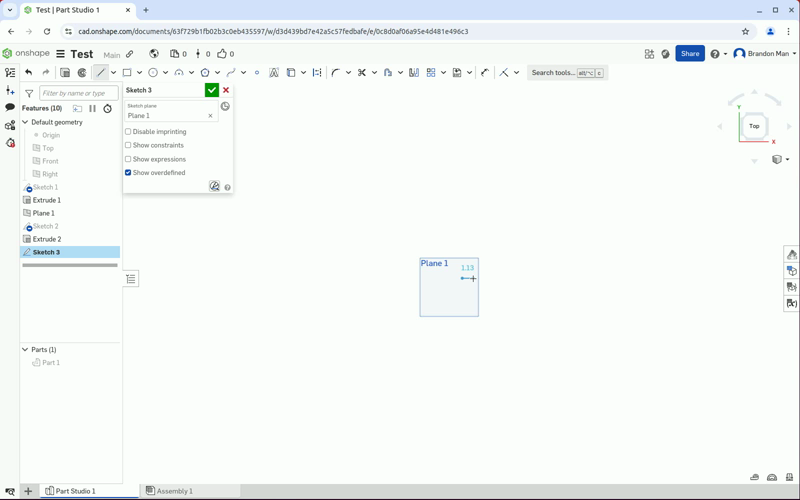
scroll(6)
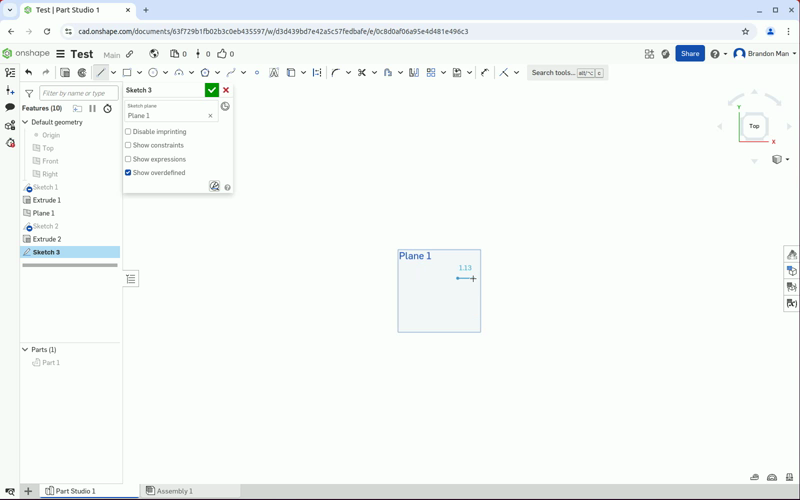
scroll(6)
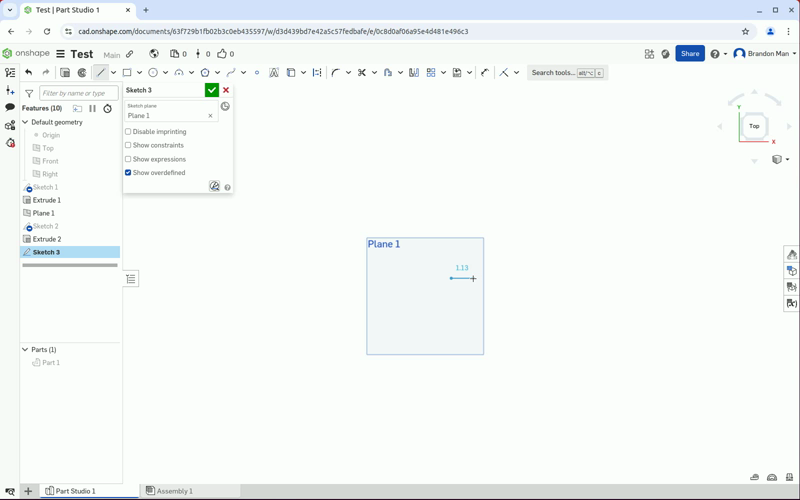
scroll(6)
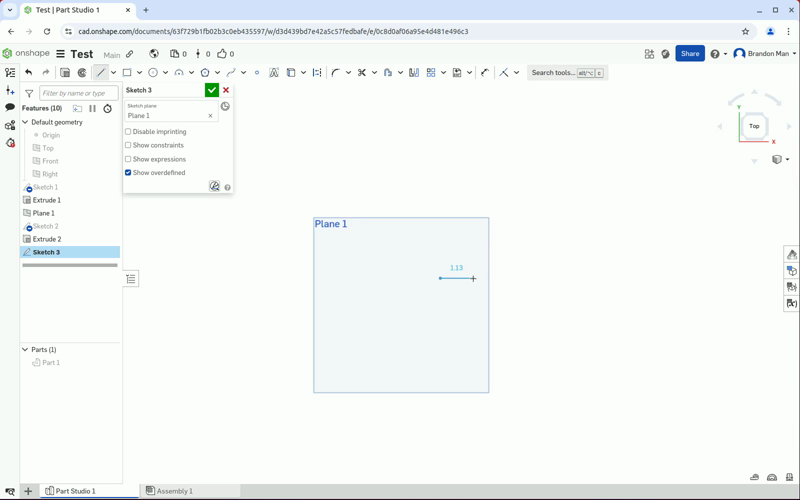
scroll(6)
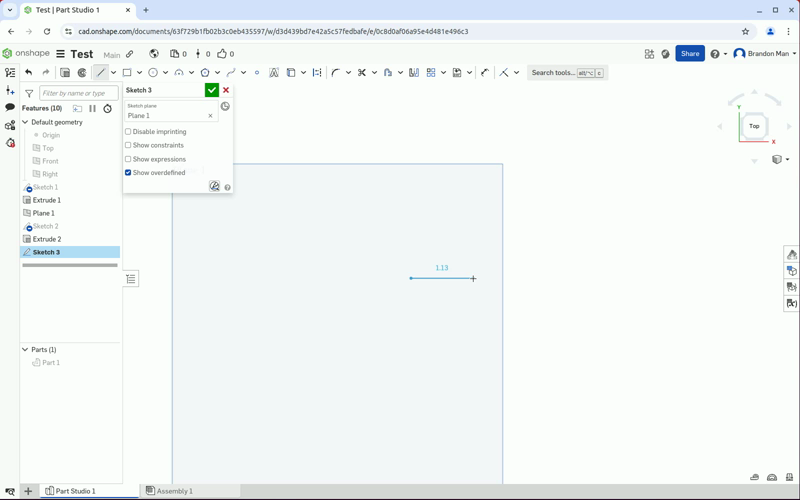
click(473, 278)
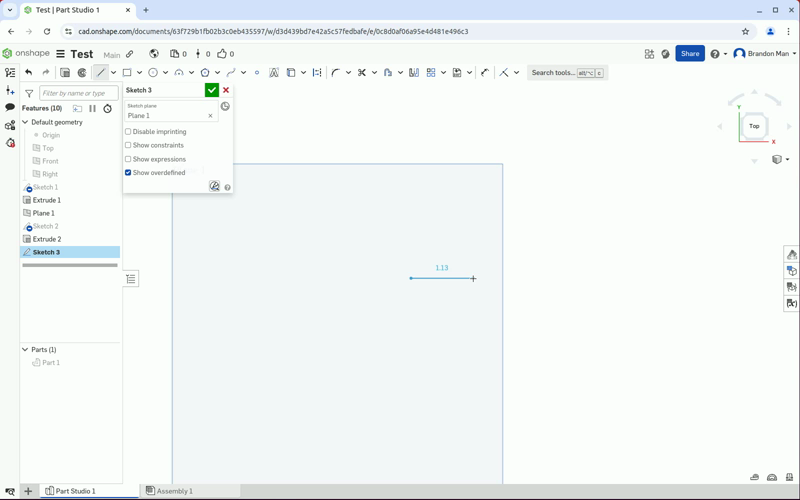
scroll(-6)
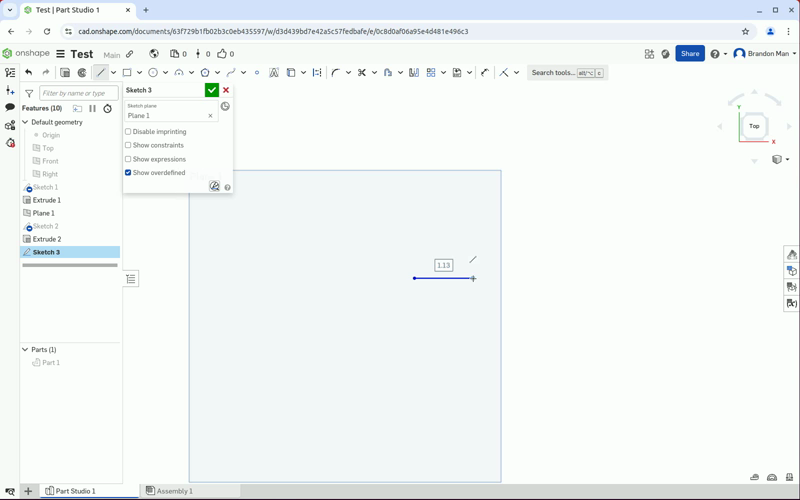
scroll(-6)
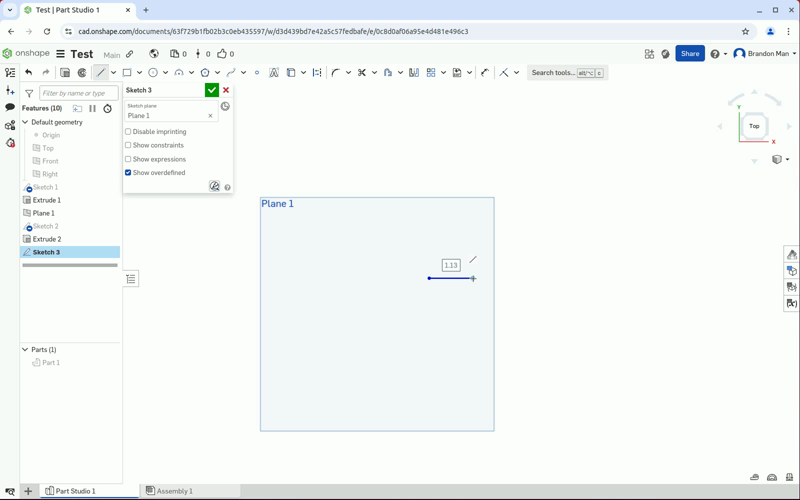
scroll(-6)
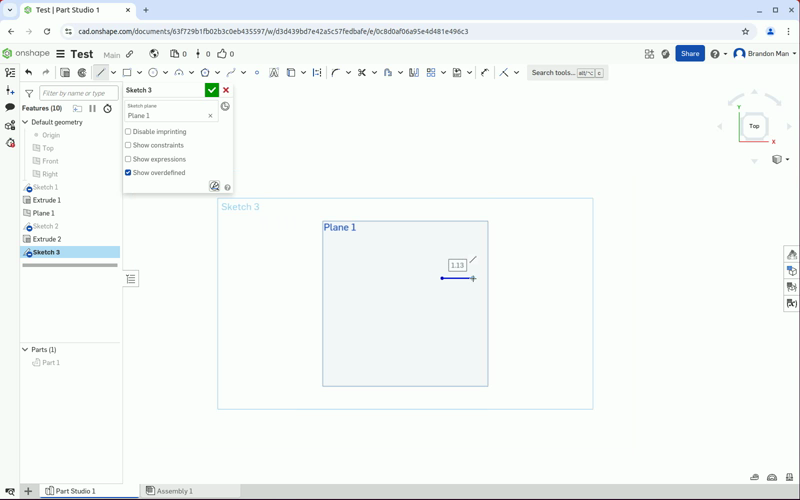
scroll(-6)
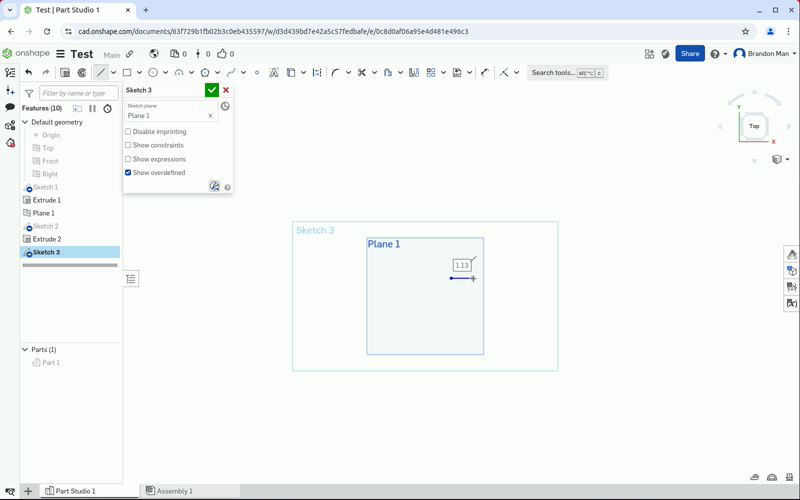
scroll(-6)
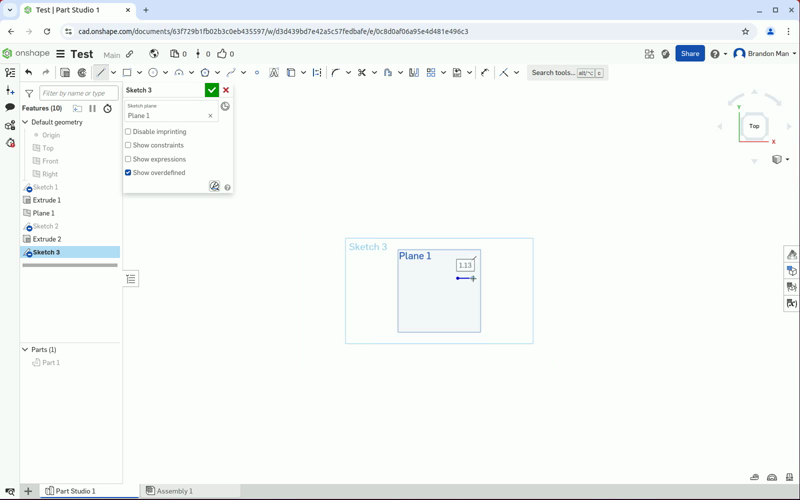
scroll(-6)
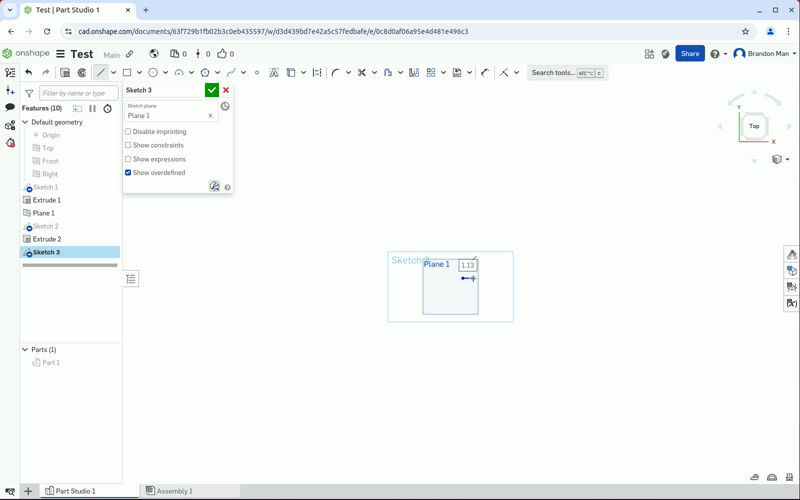
scroll(-6)
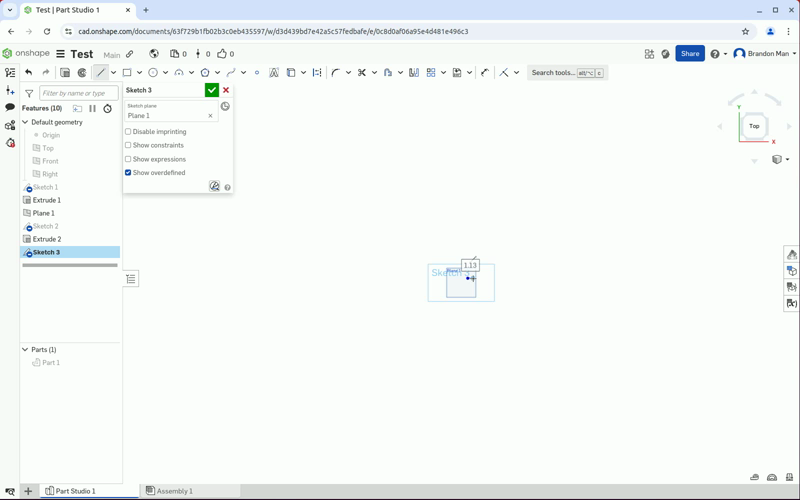
key_up(shift)
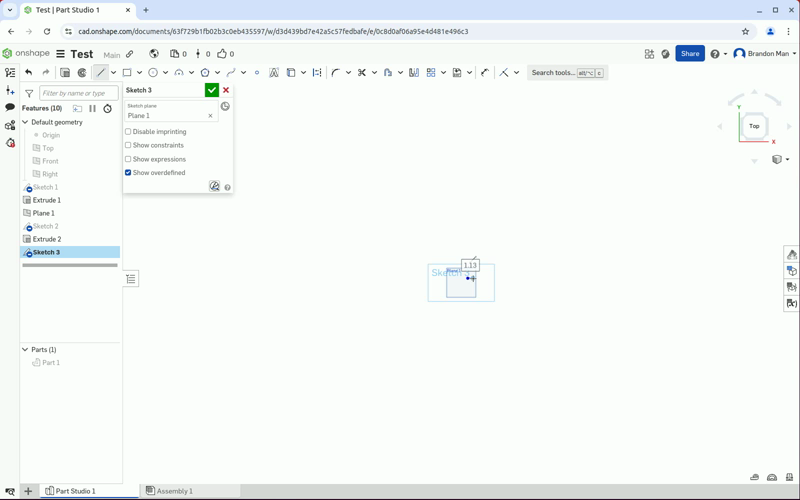
key_down(shift)
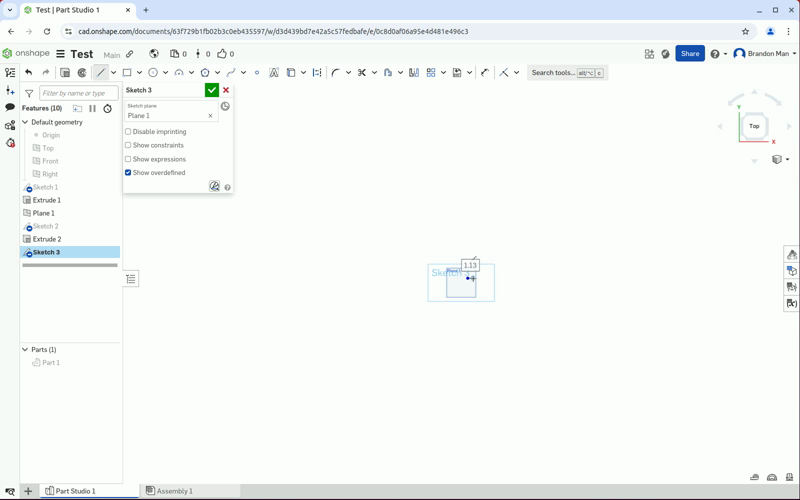
mouse_move(503, 278)
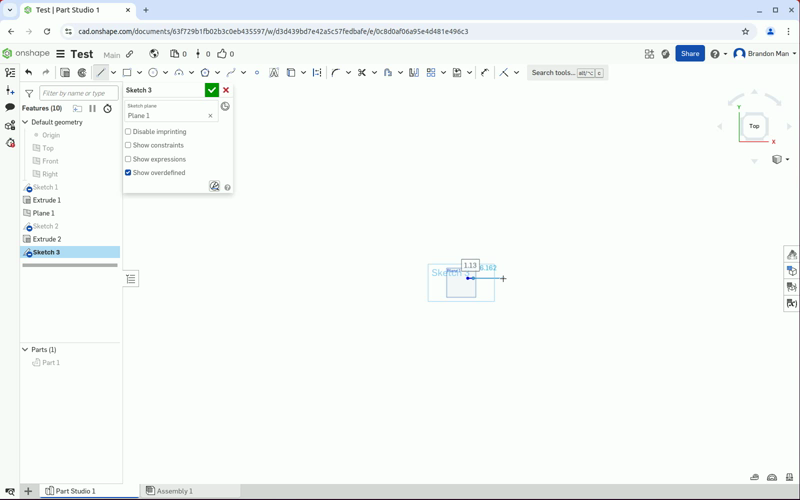
mouse_move(473, 267)
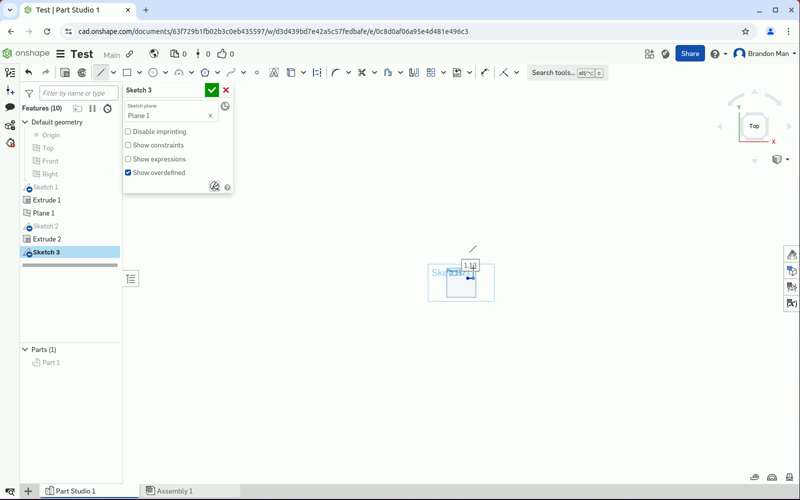
click(473, 267)
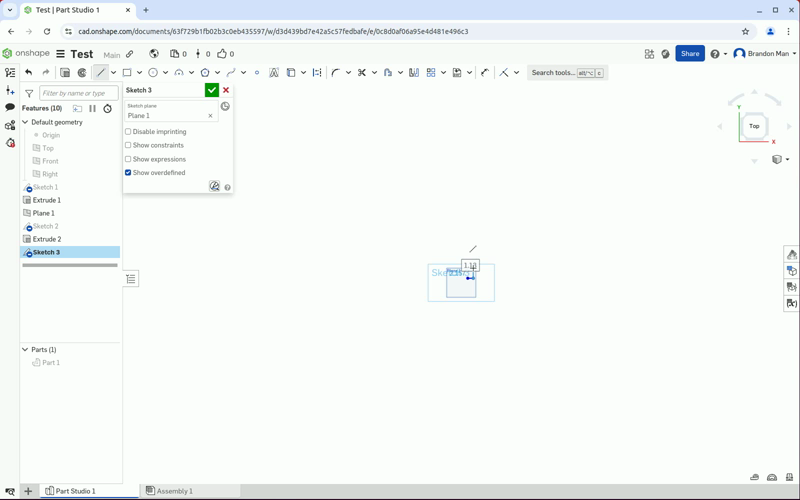
key_up(shift)
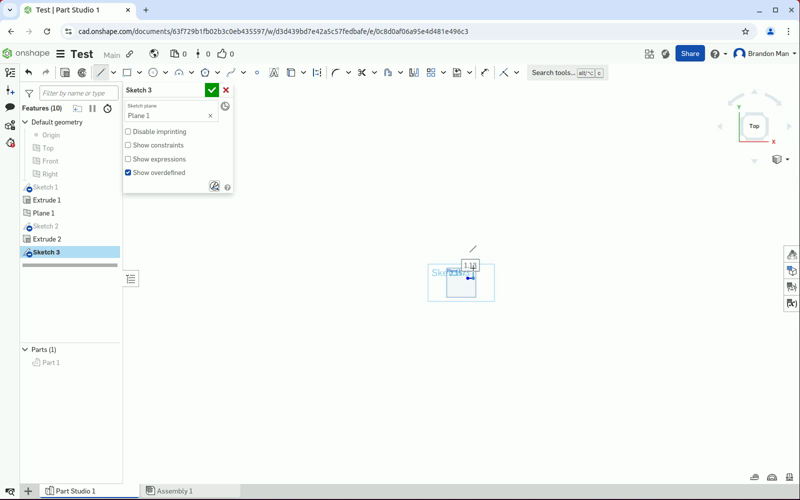
key_down(shift)
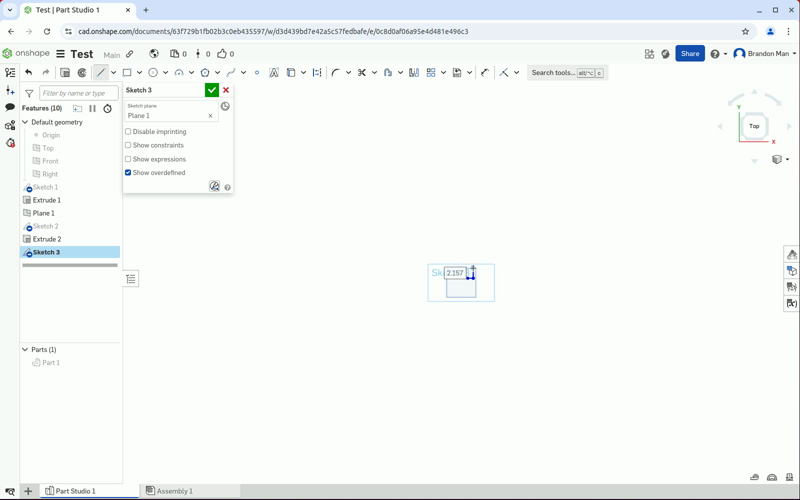
mouse_move(503, 267)
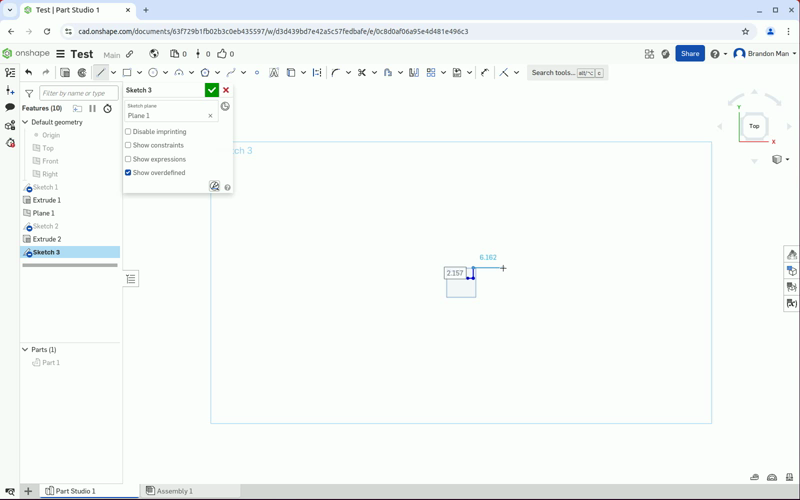
mouse_move(467, 267)
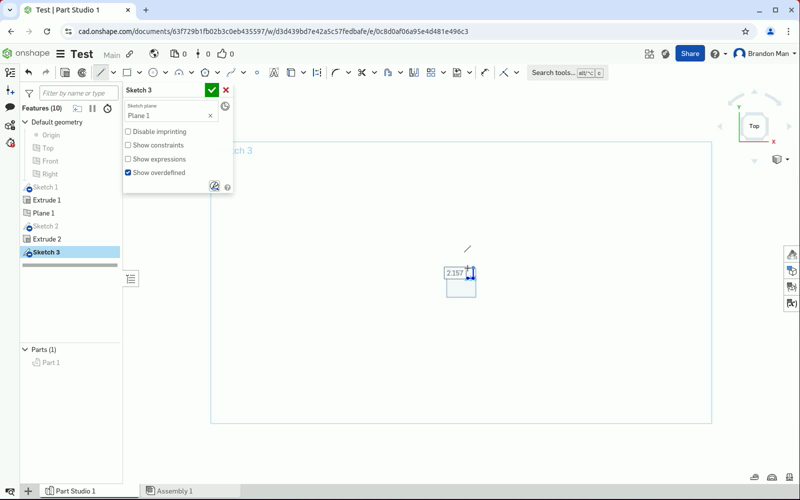
scroll(6)
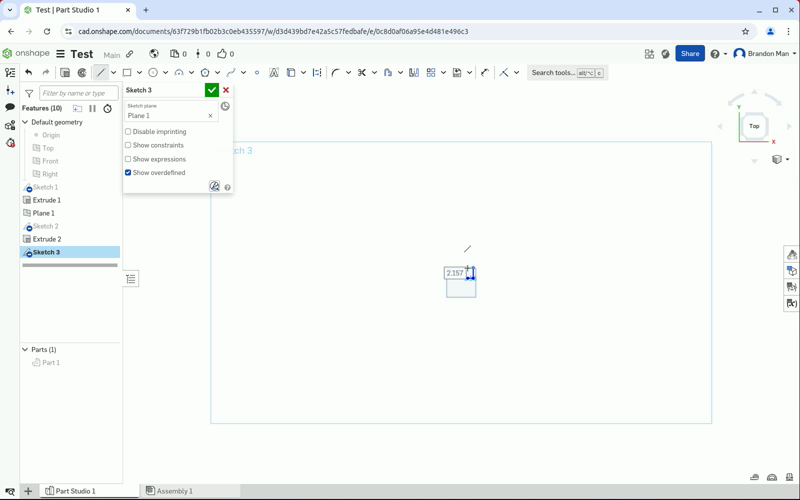
scroll(6)
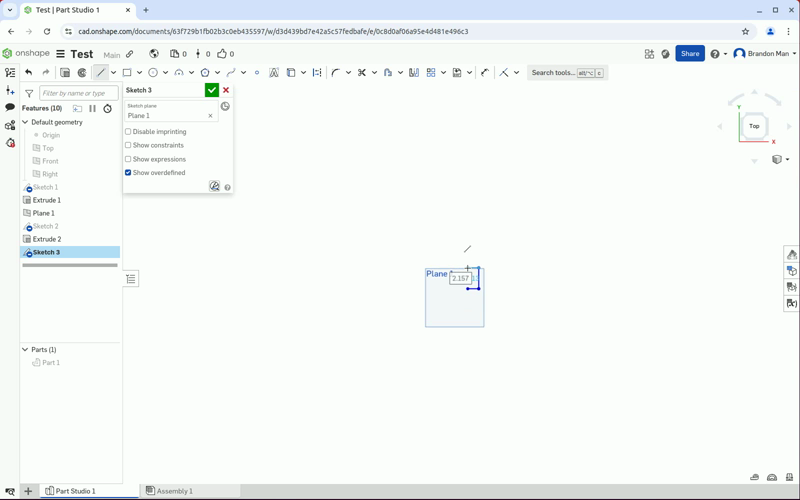
scroll(6)
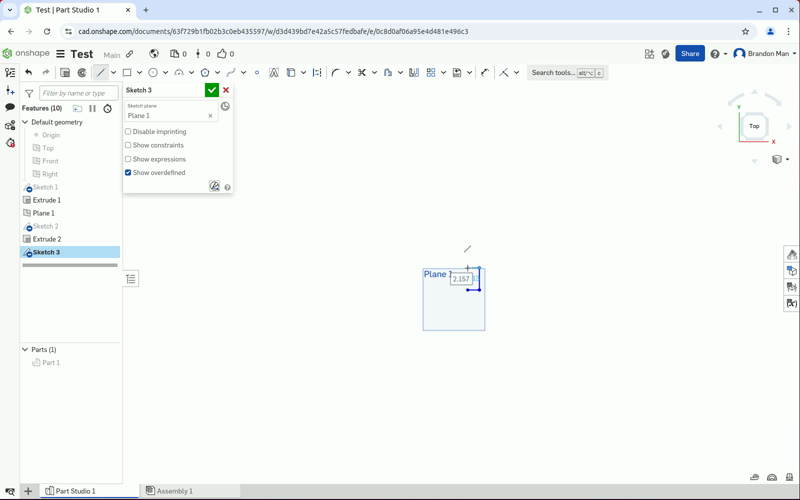
scroll(6)
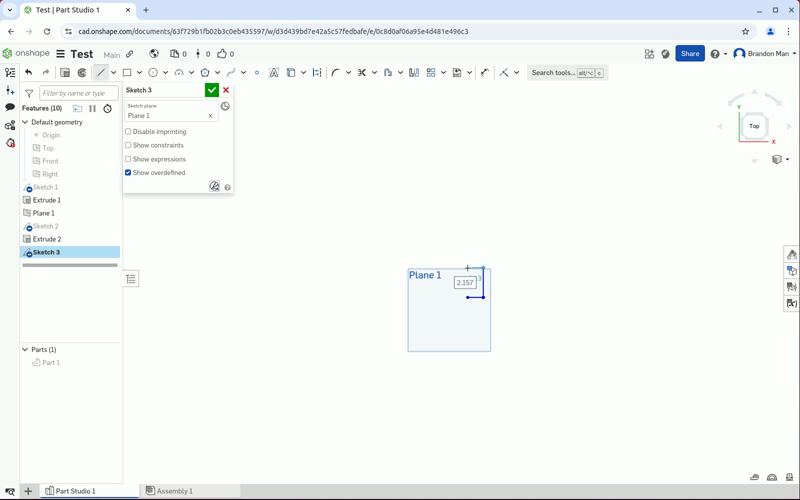
scroll(6)
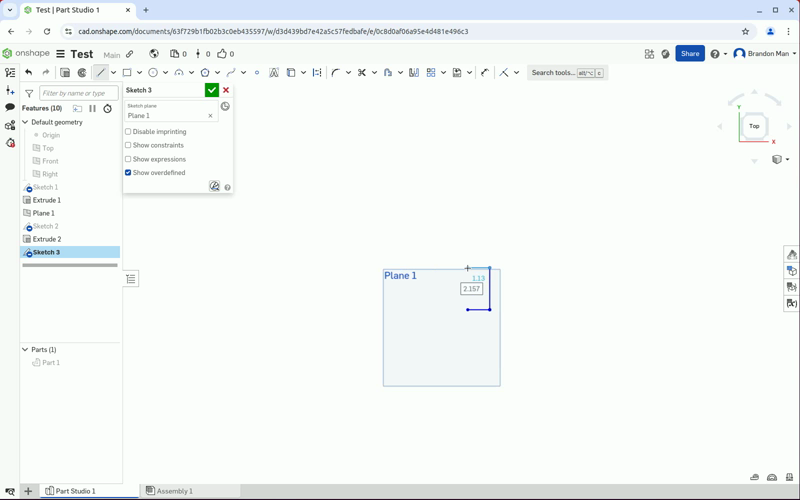
scroll(6)
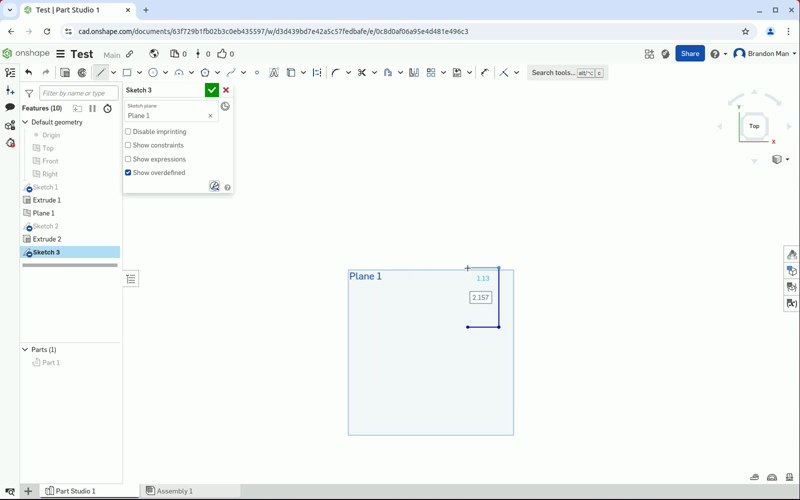
scroll(6)
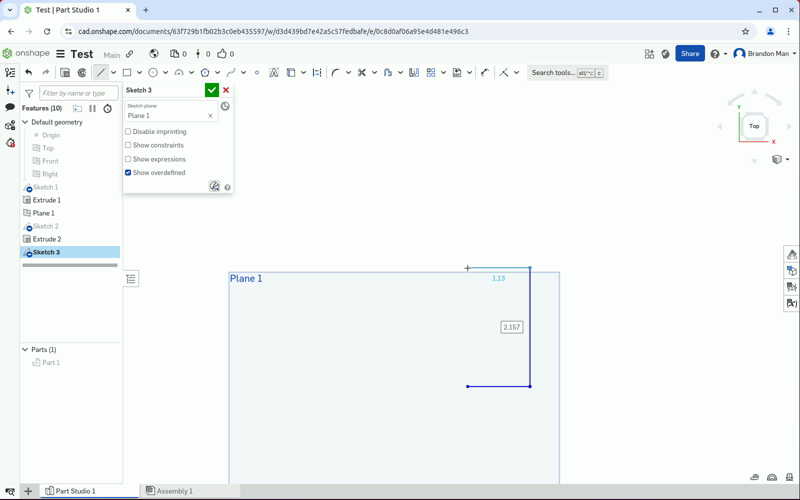
click(467, 267)
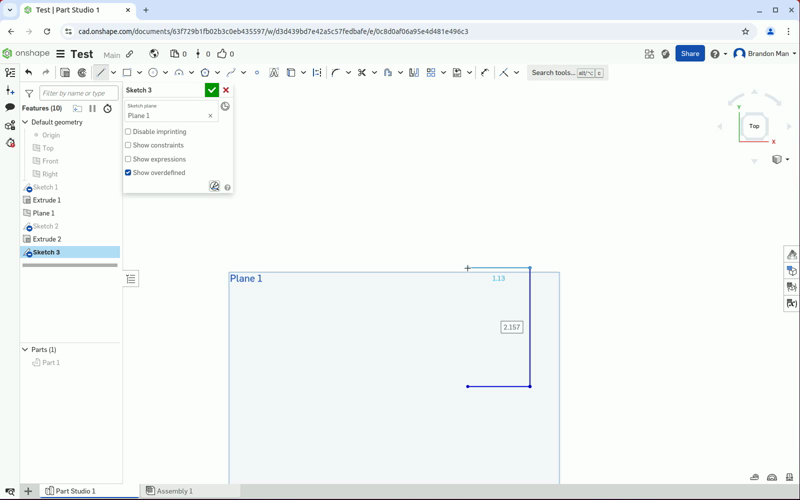
scroll(-6)
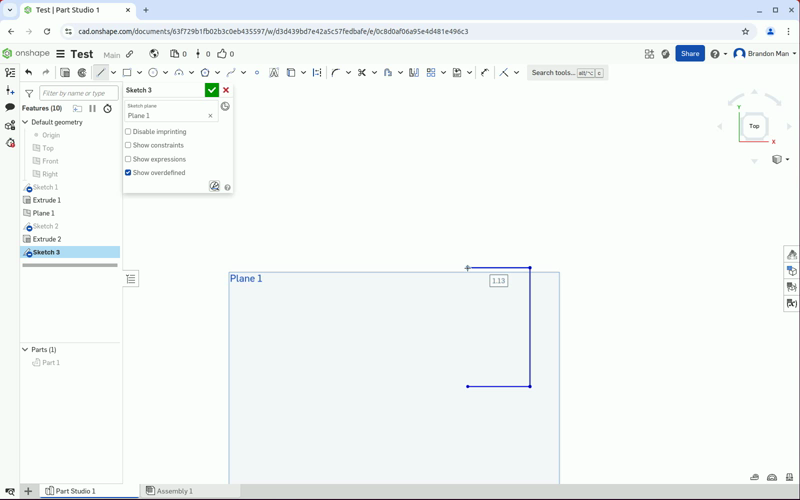
scroll(-6)
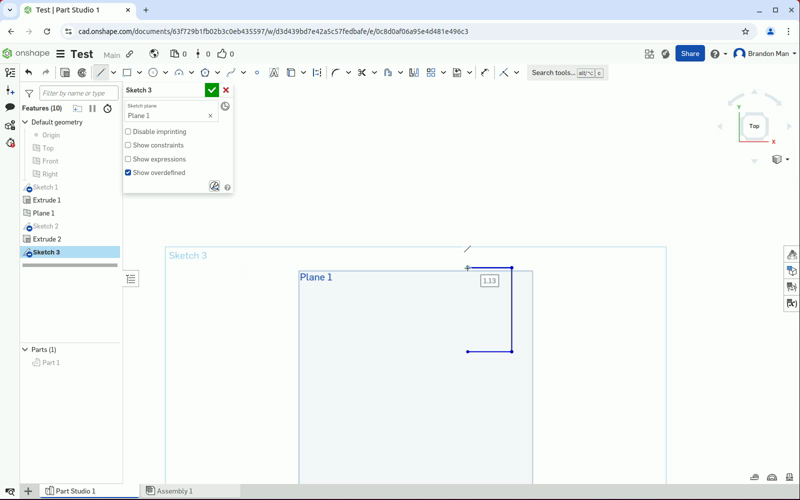
scroll(-6)
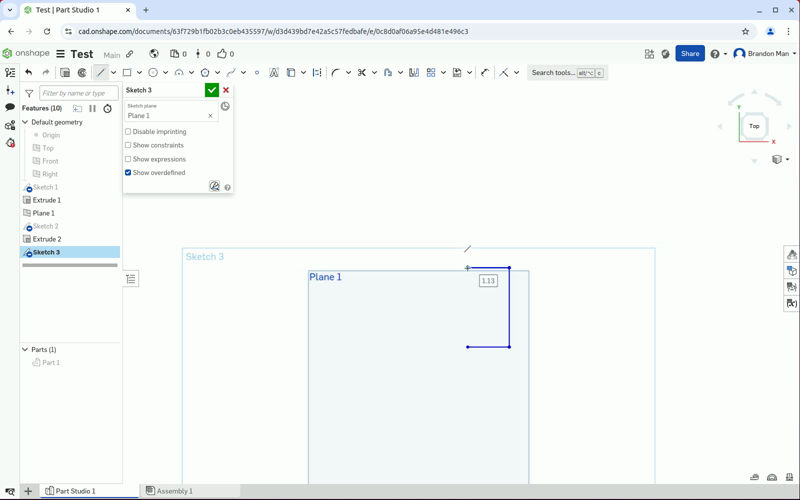
scroll(-6)
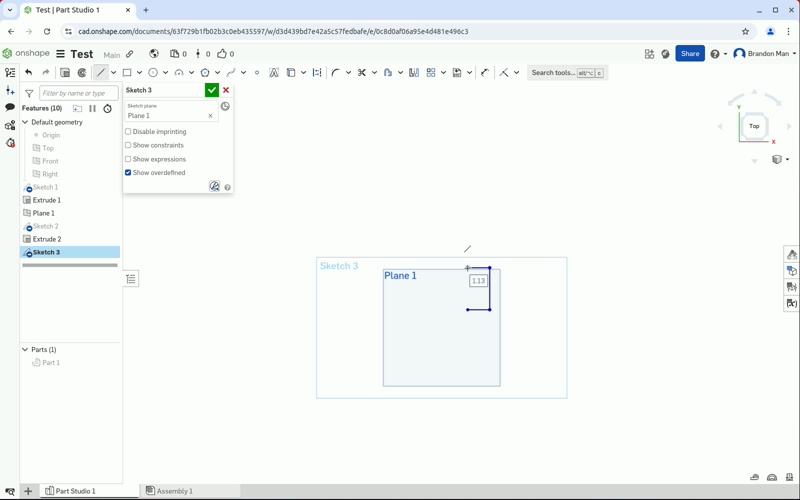
scroll(-6)
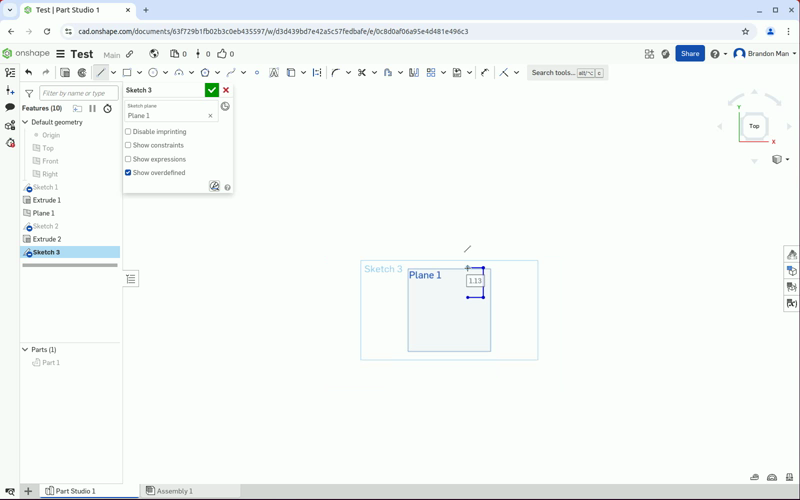
scroll(-6)
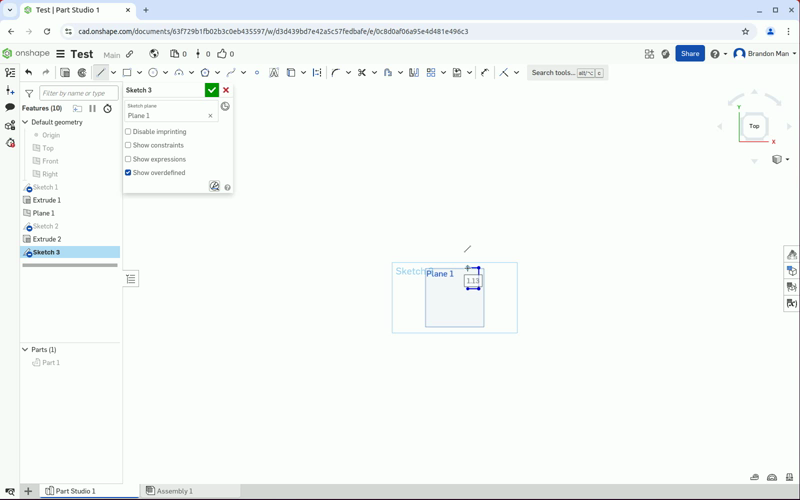
scroll(-6)
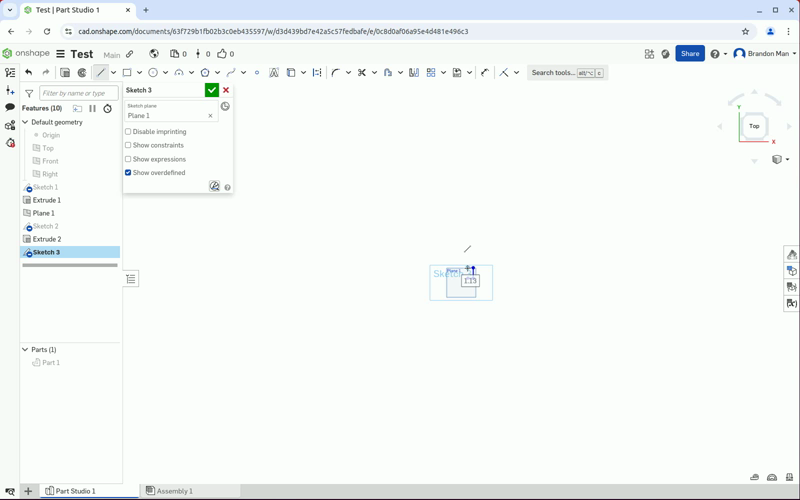
key_up(shift)
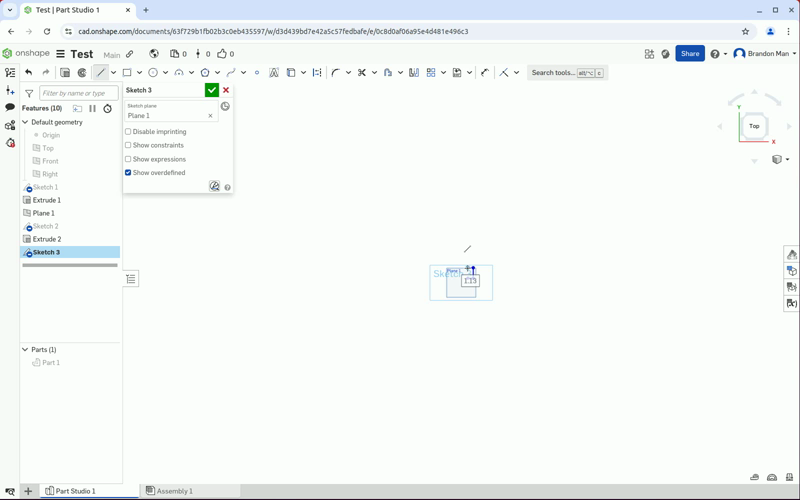
mouse_move(497, 267)
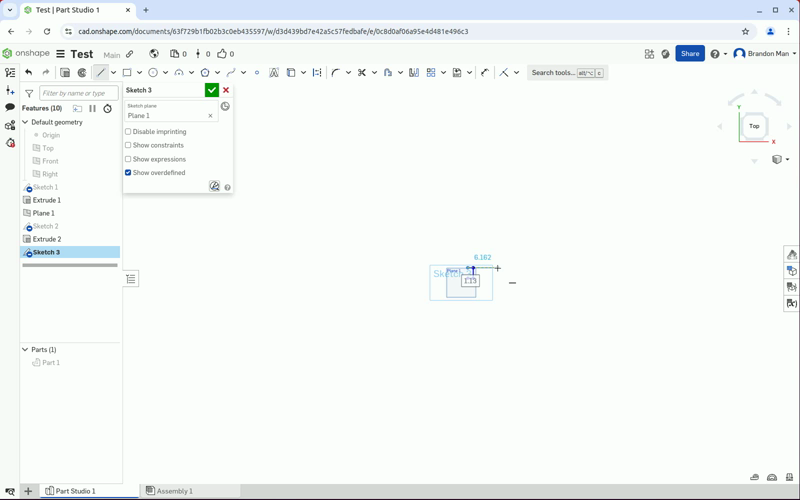
key_down(shift)
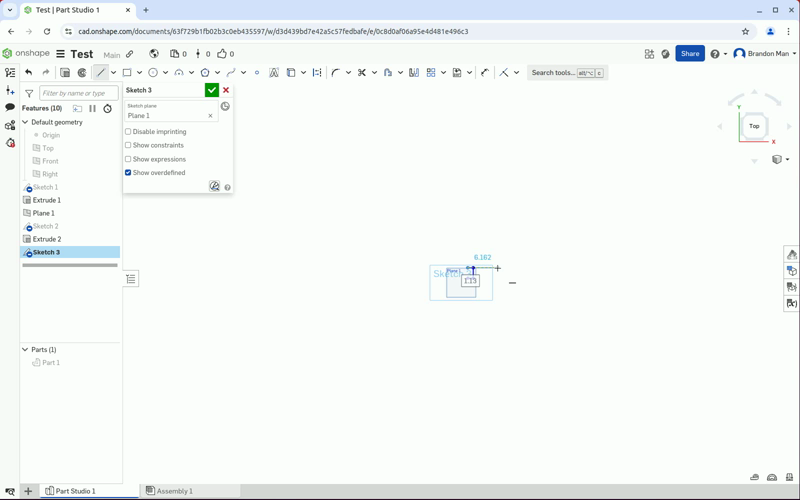
mouse_move(467, 278)
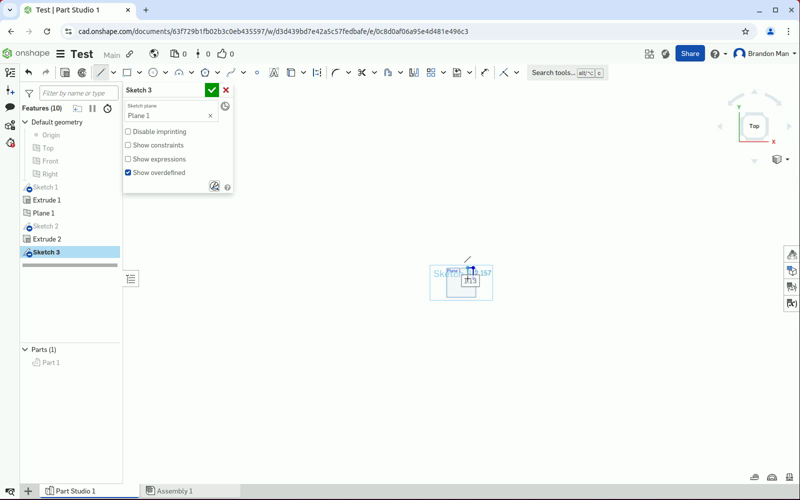
key_up(shift)
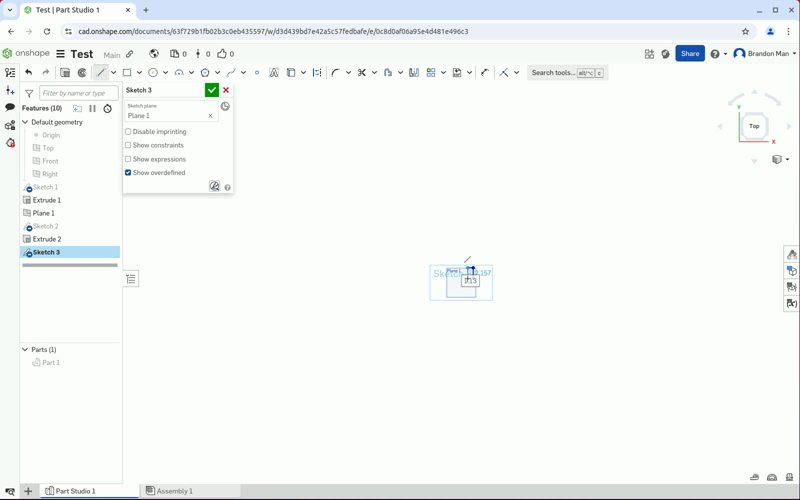
click(467, 278)
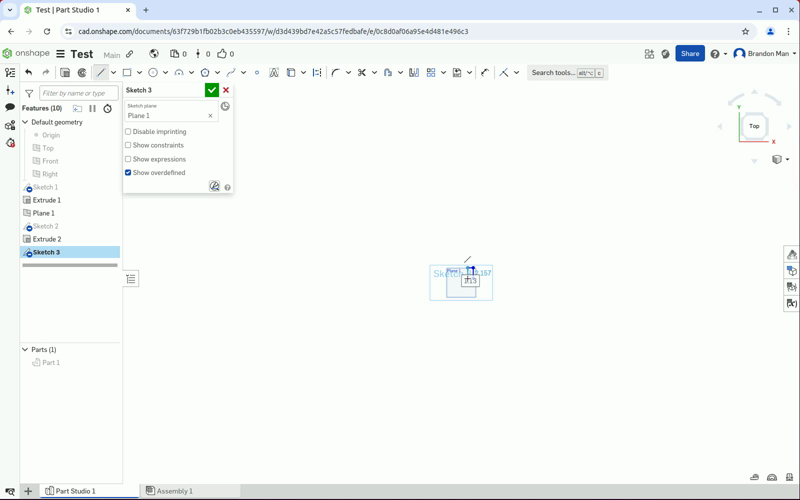
key(esc)
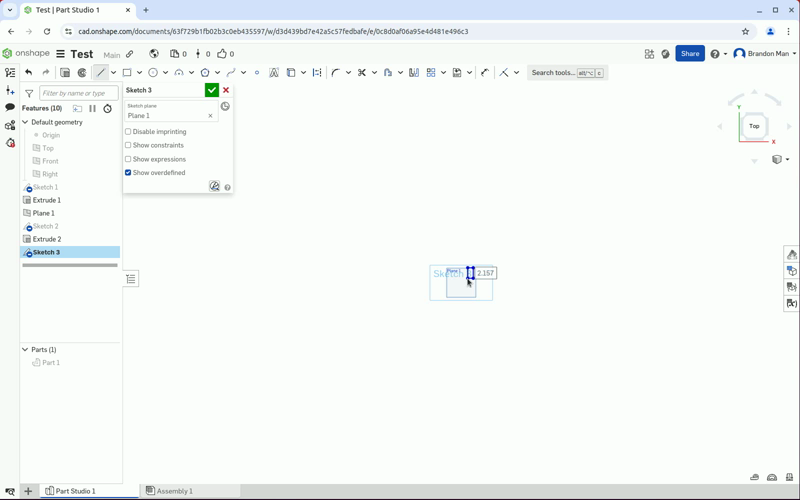
mouse_move(470, 275)
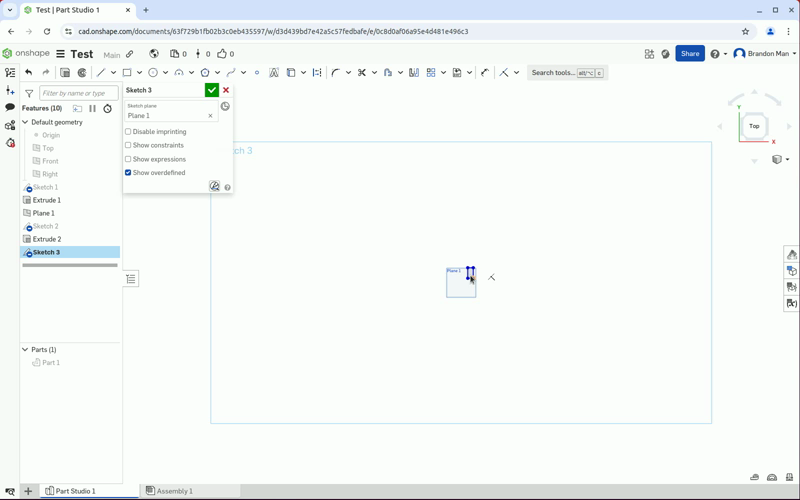
scroll(6)
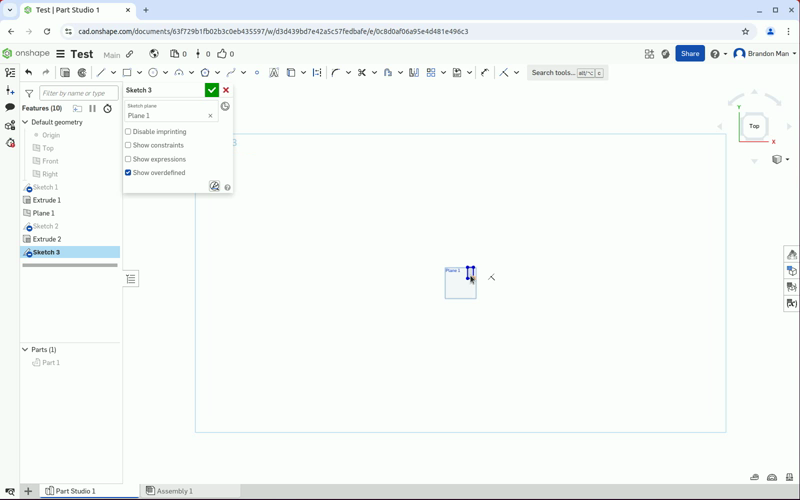
scroll(6)
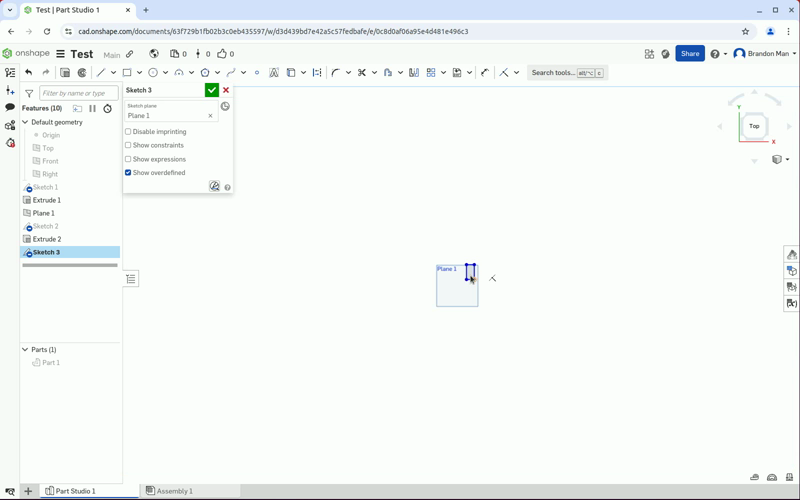
scroll(6)
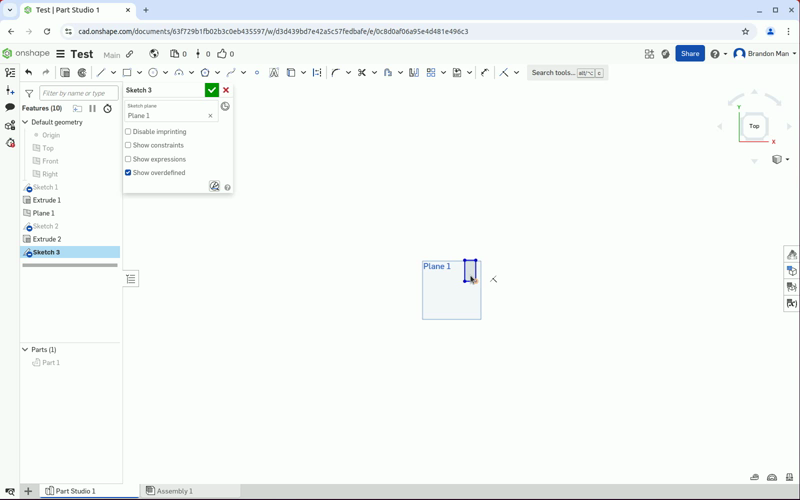
scroll(6)
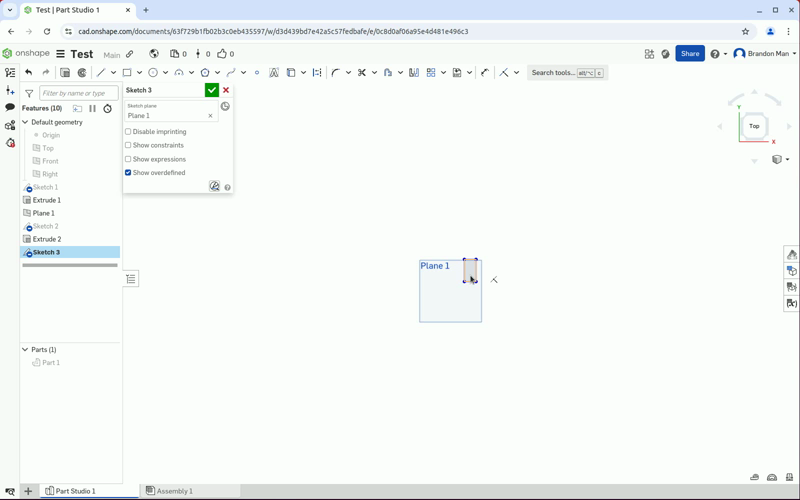
scroll(6)
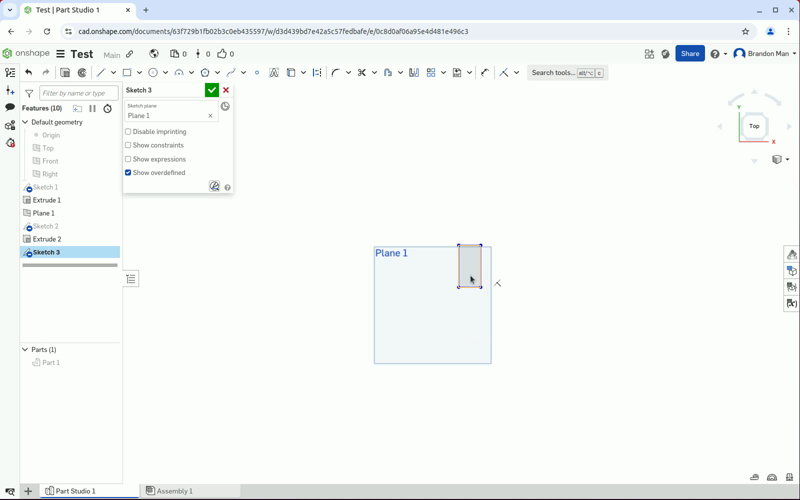
scroll(6)
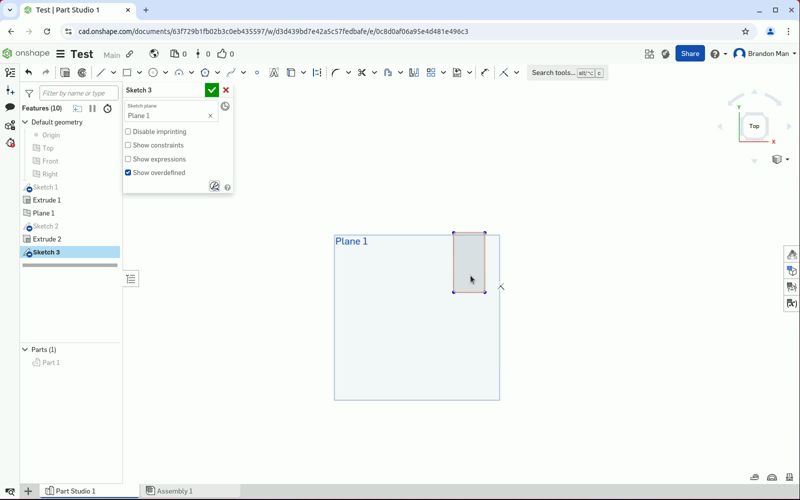
scroll(6)
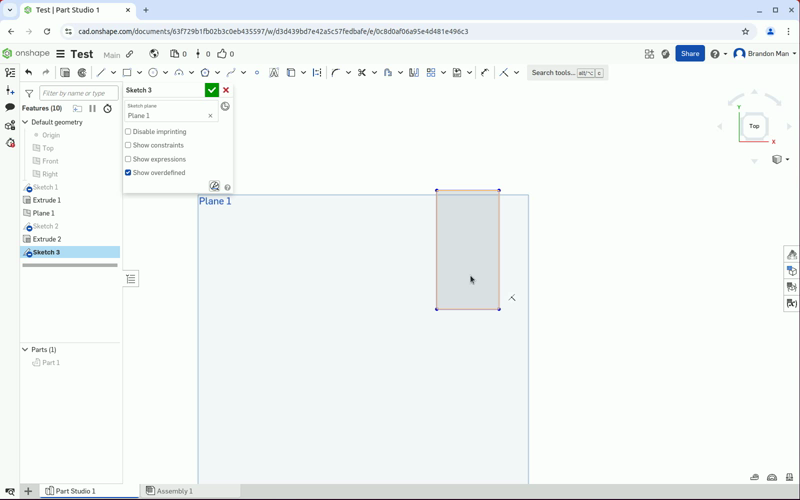
click(470, 275)
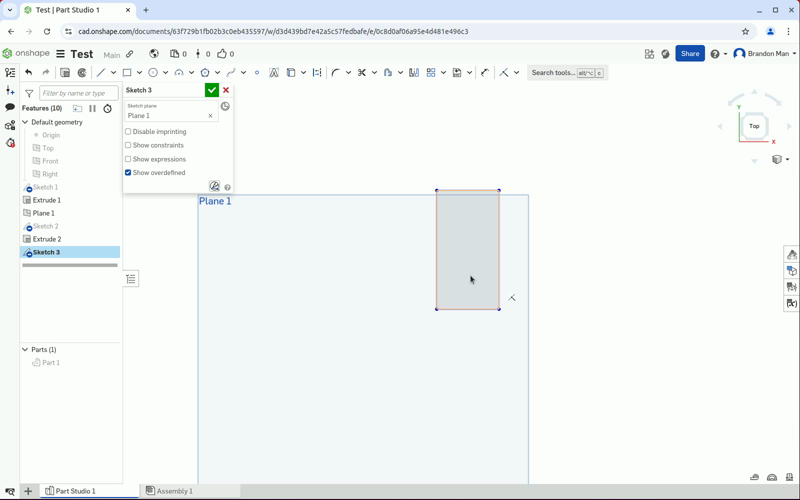
scroll(-6)
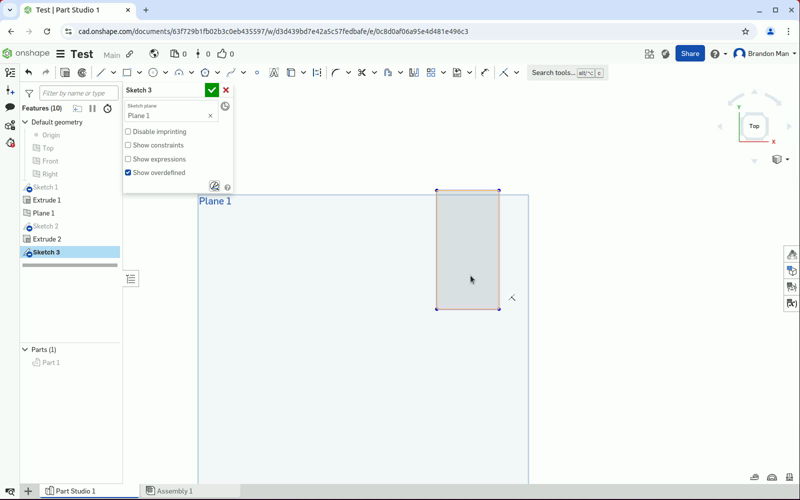
scroll(-6)
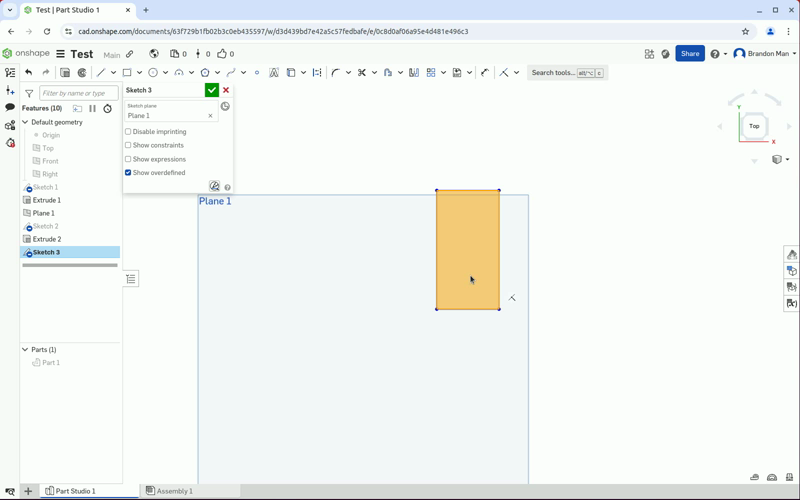
scroll(-6)
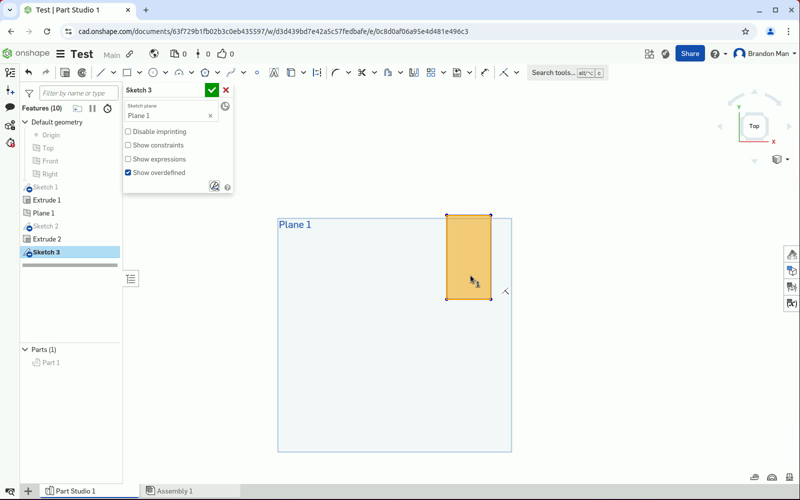
scroll(-6)
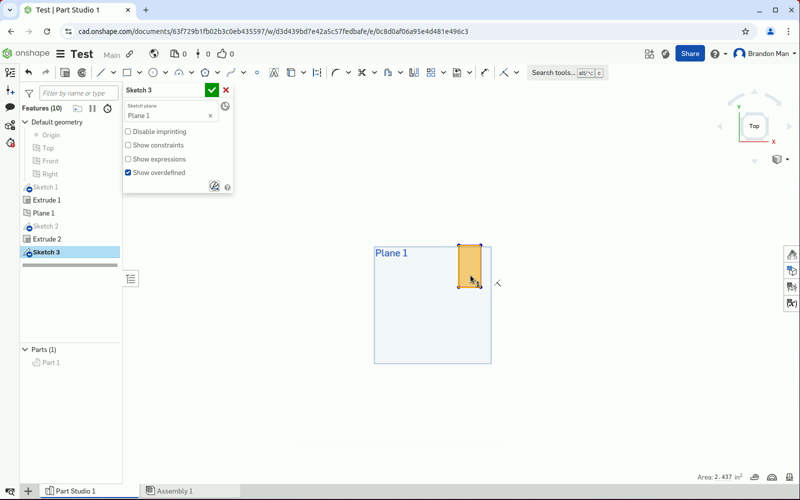
scroll(-6)
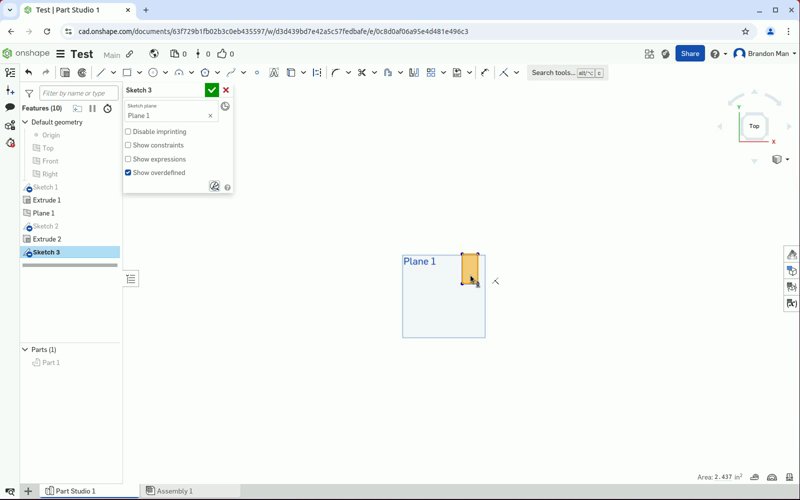
scroll(-6)
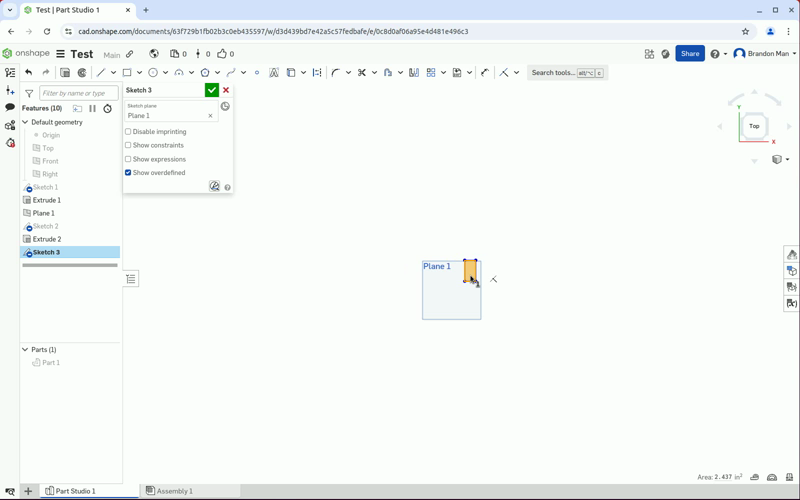
scroll(-6)
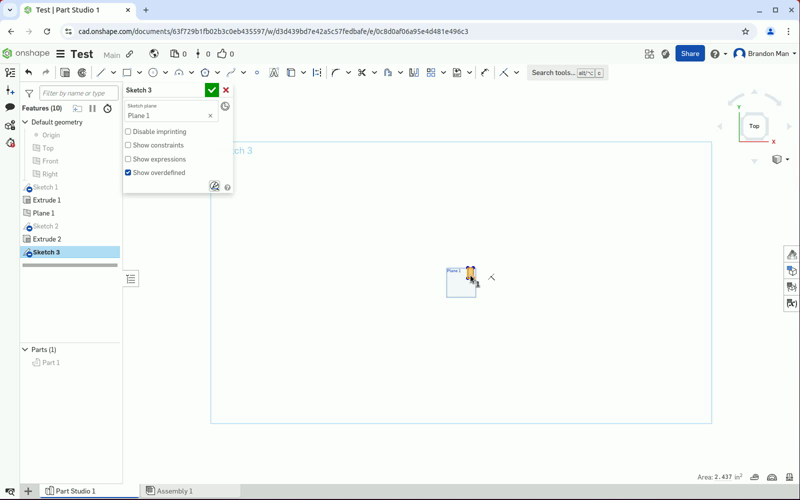
mouse_move(73, 352)
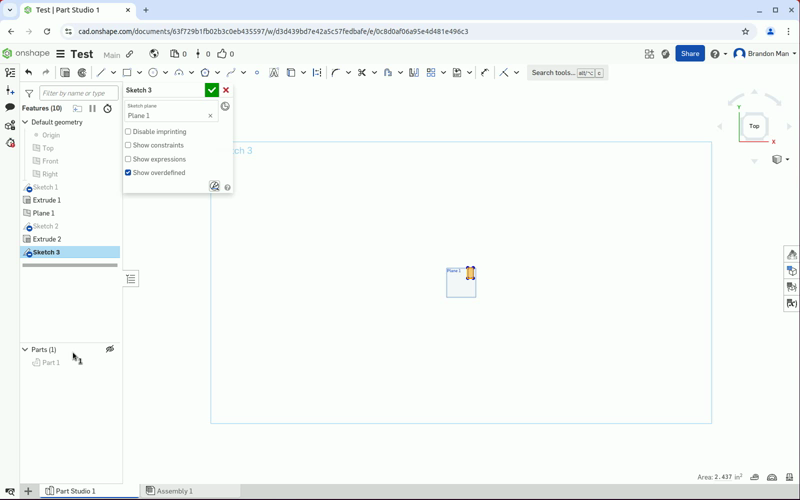
key(shift+y)
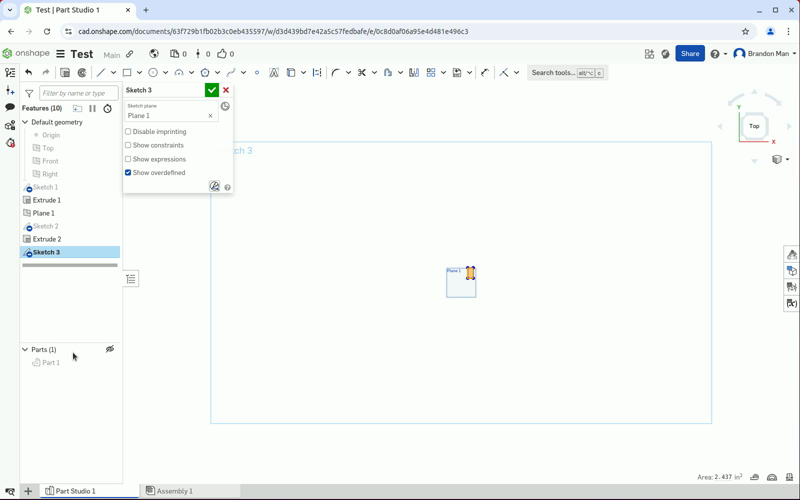
key(shift+e)
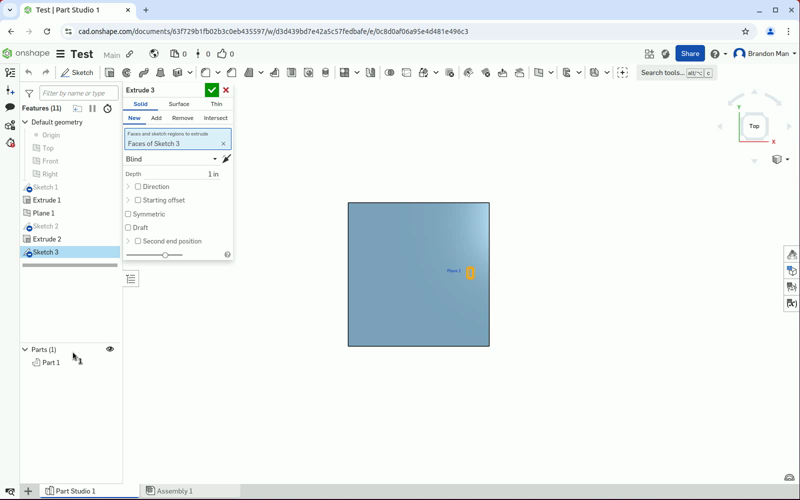
mouse_move(143, 106)
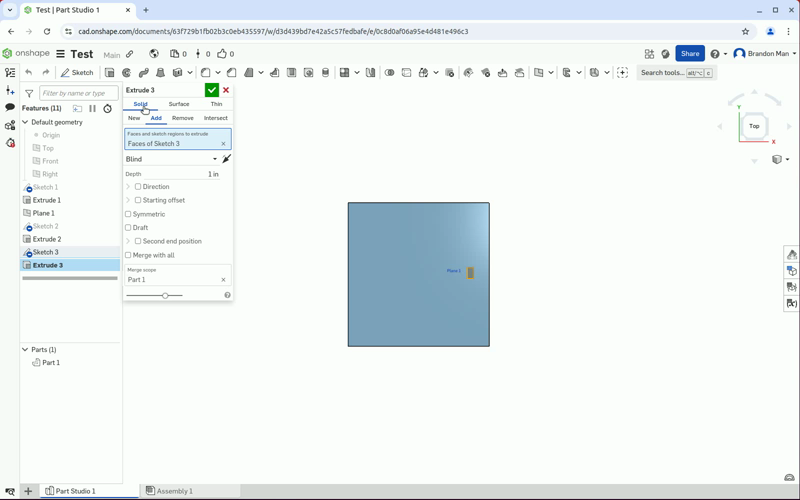
click(143, 106)
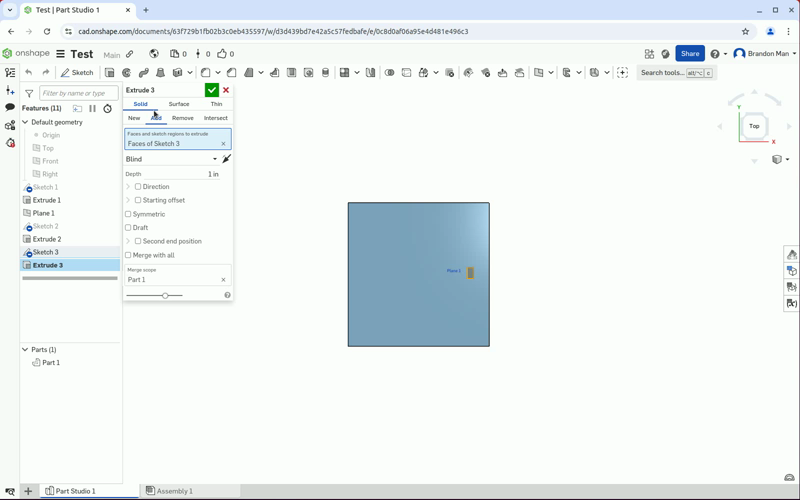
mouse_move(186, 120)
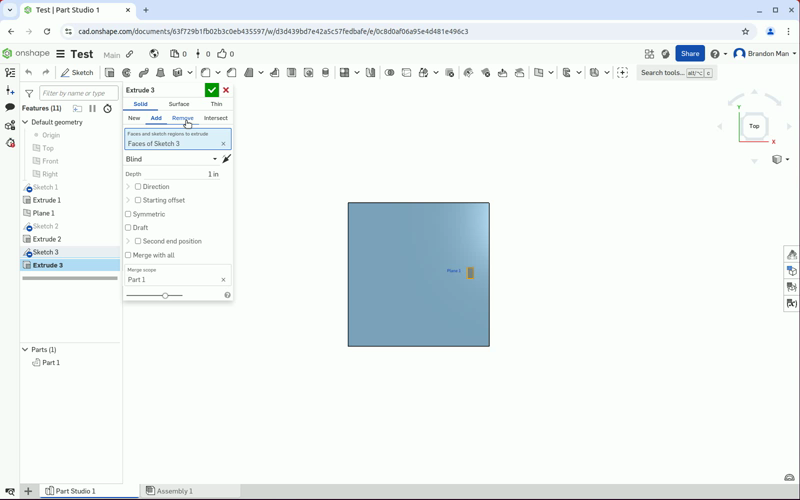
click(186, 120)
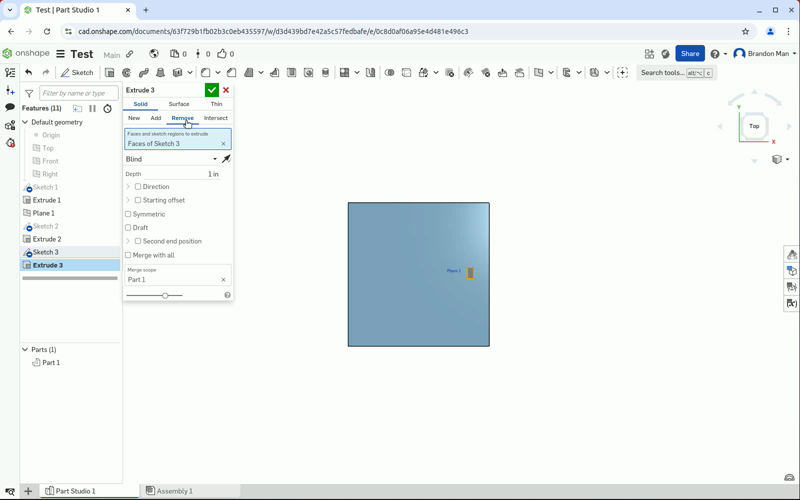
key(tab, 4)
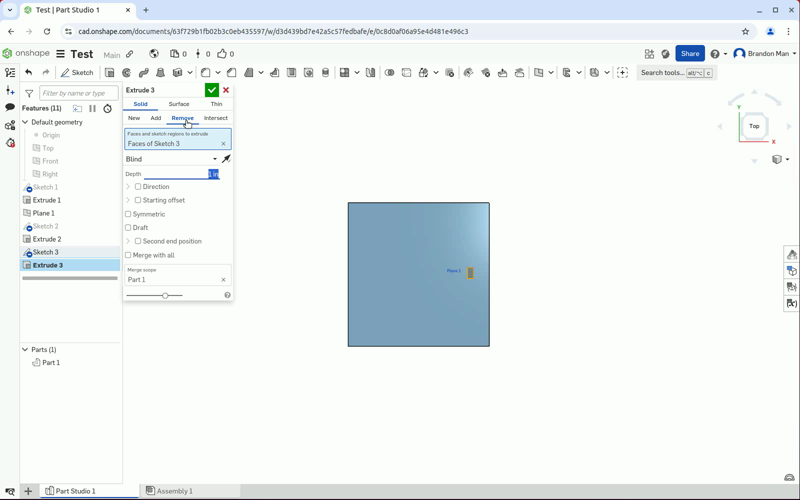
text(1.204)
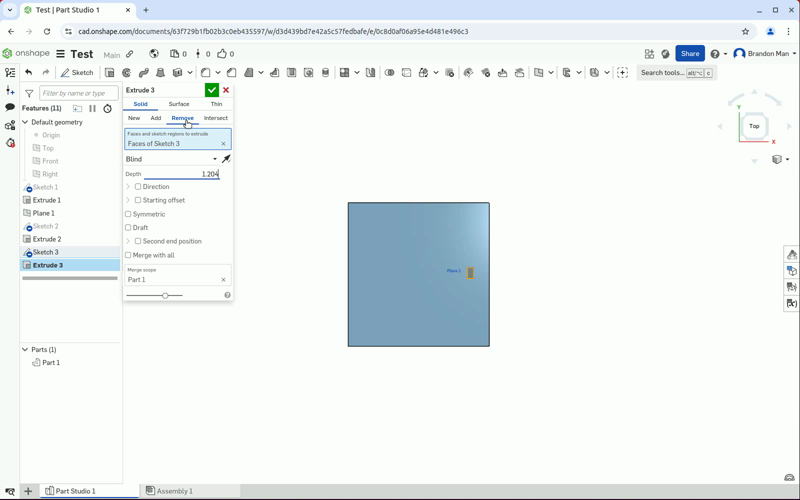
key(tab, 6)
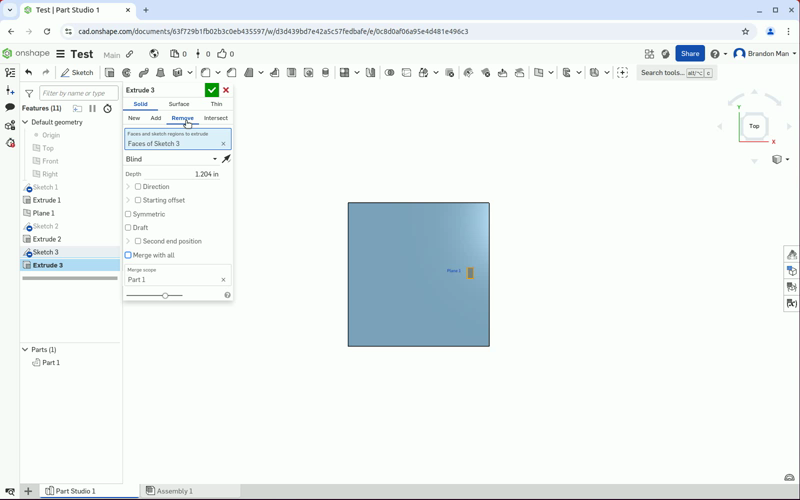
key(space)
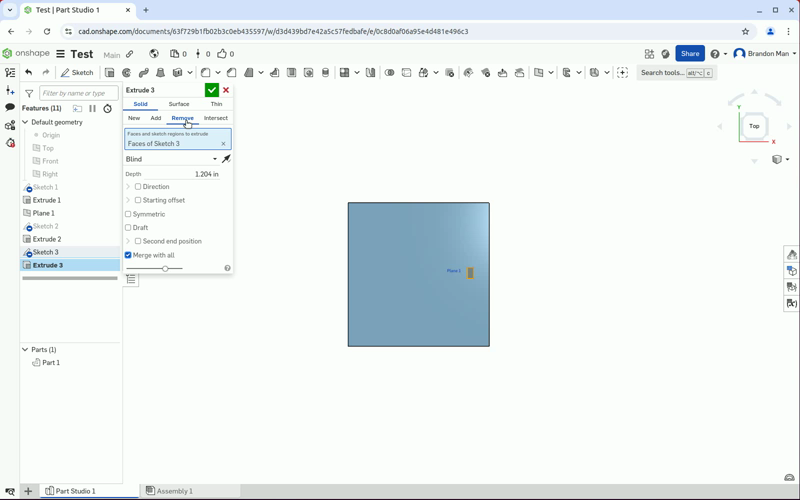
key(enter)
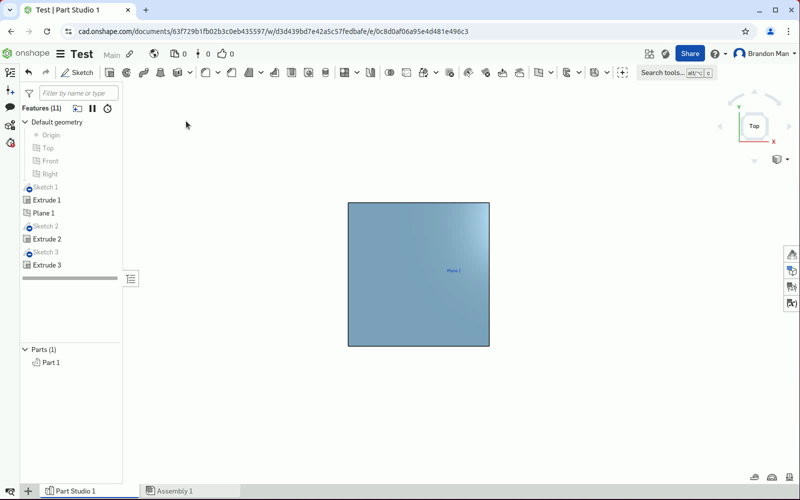
key(shift+h)
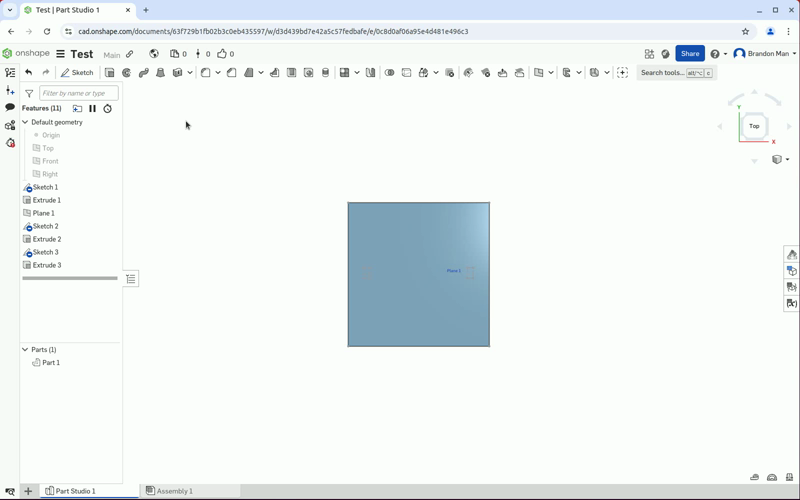
key(shift+h)
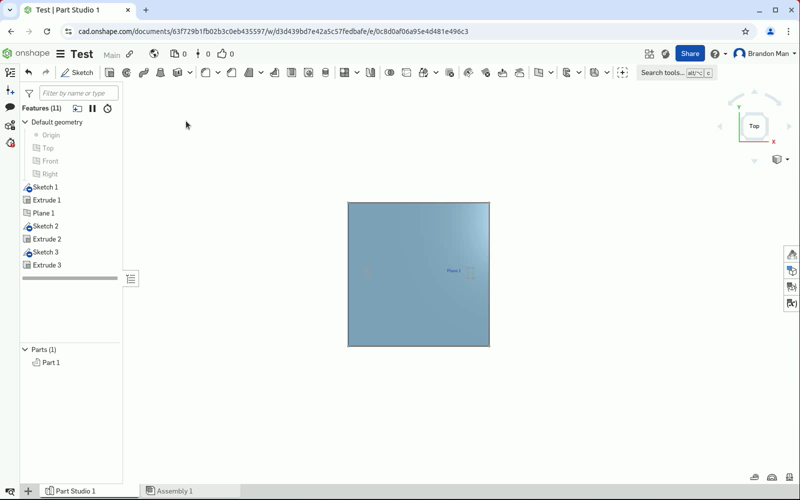
key(shift+7)
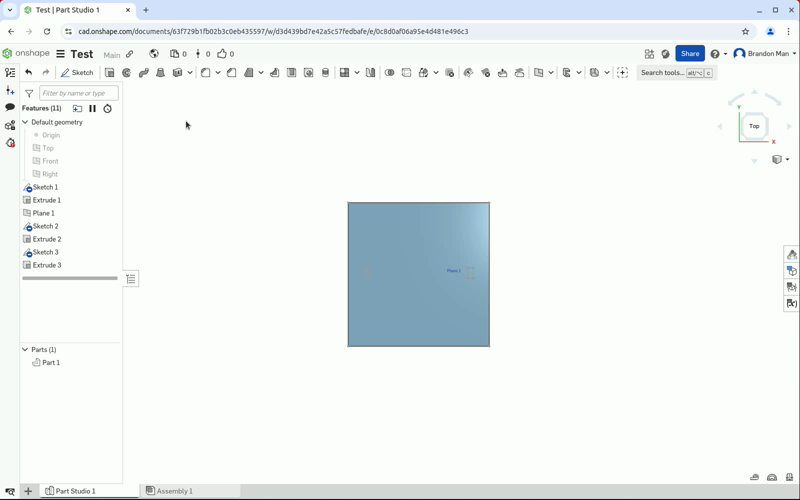
key(up, 3)
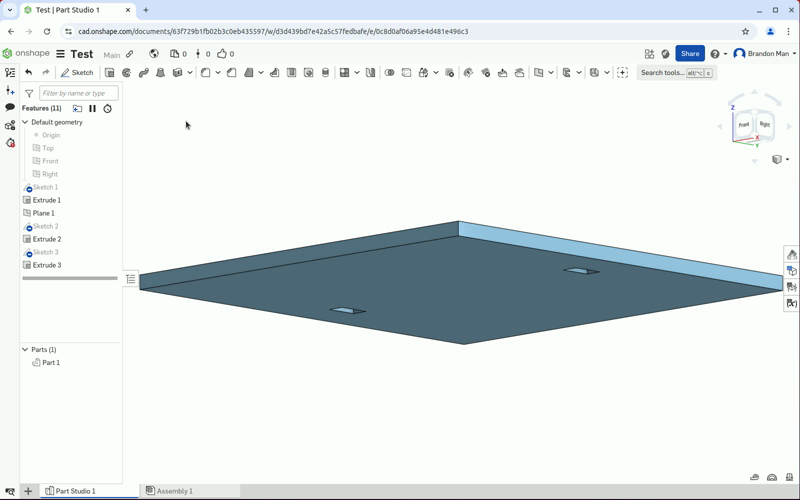
key(left, 3)
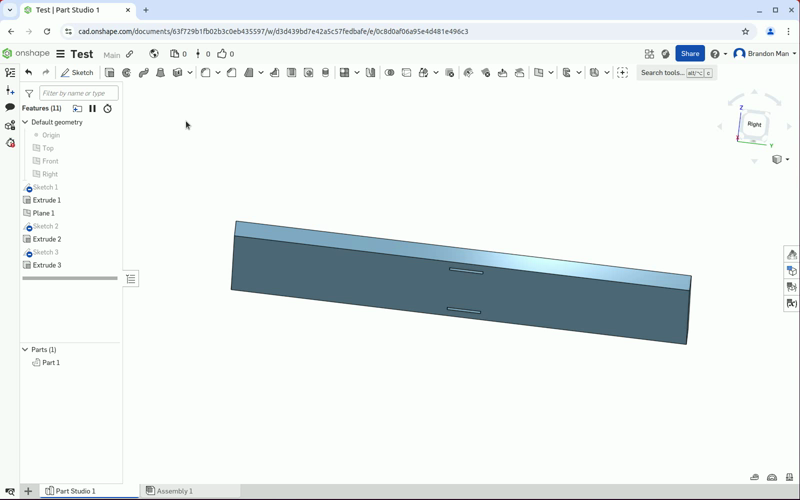
key(right, 3)
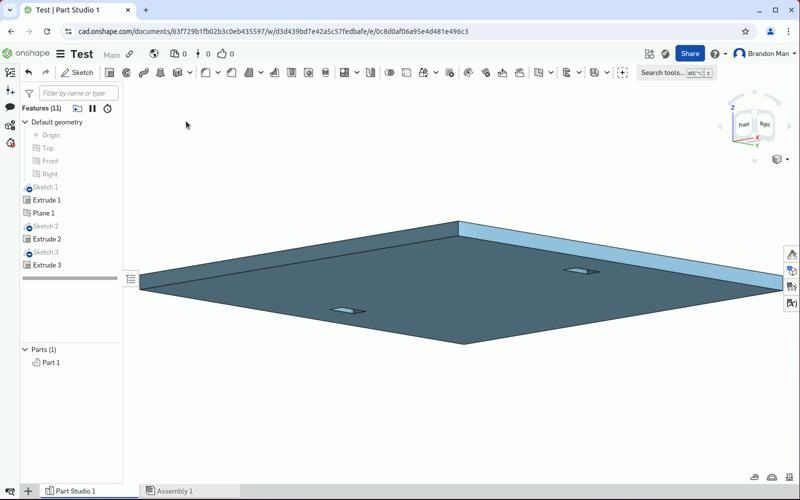
key(down, 3)
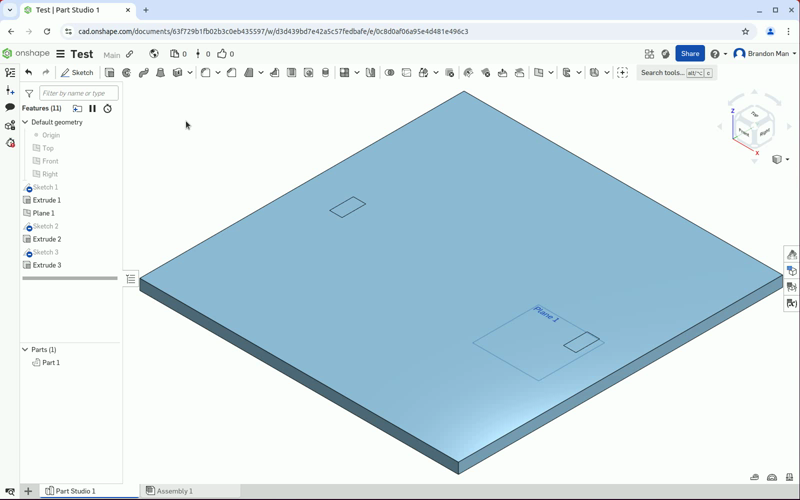
mouse_move(73, 189)
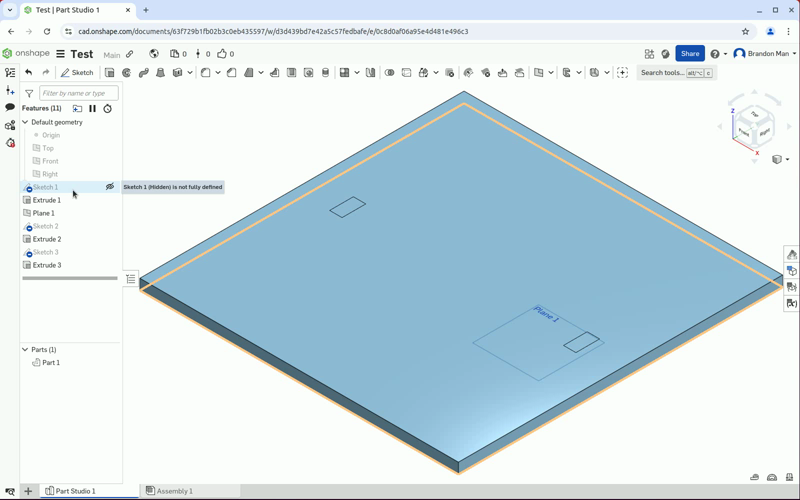
click(73, 189)